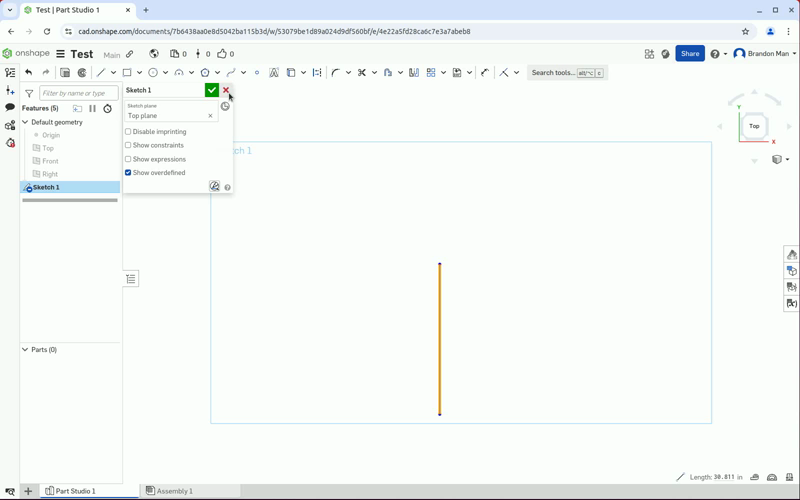
key(shift+h)
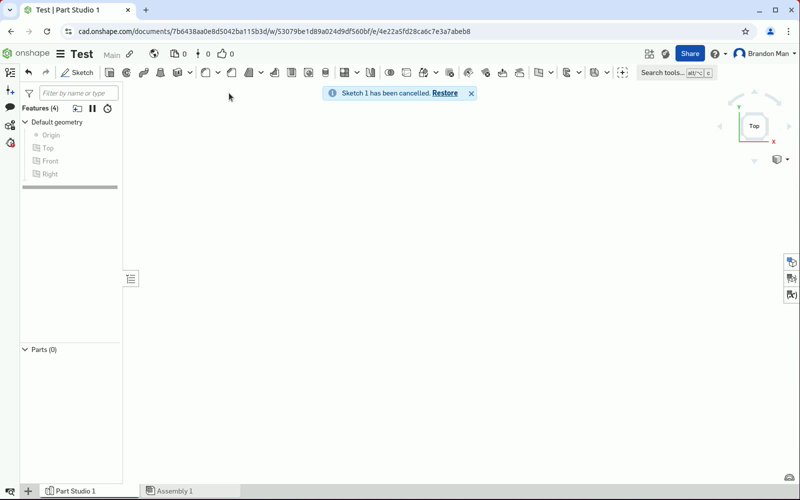
mouse_move(73, 352)
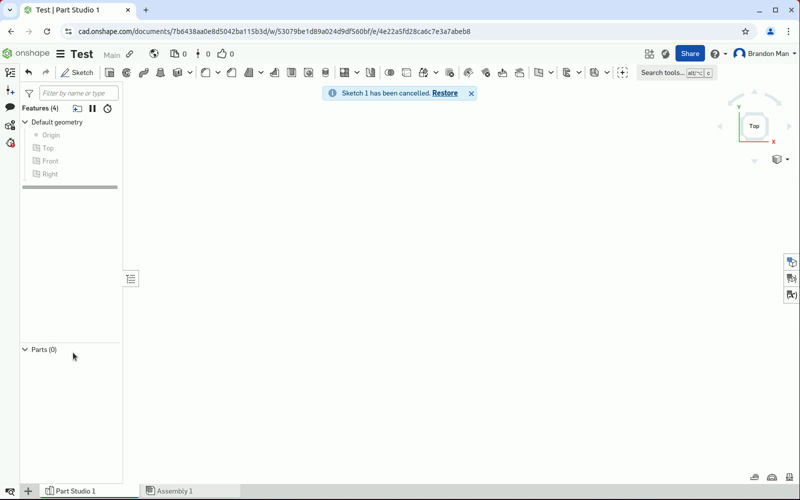
key(y)
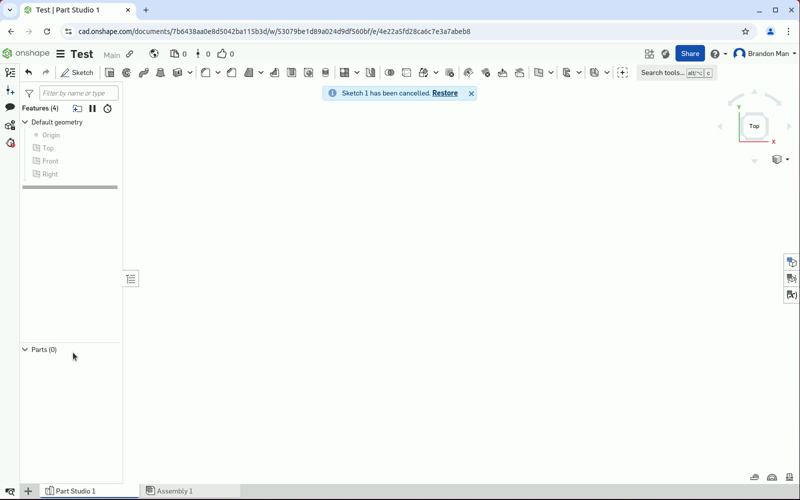
key(shift+p)
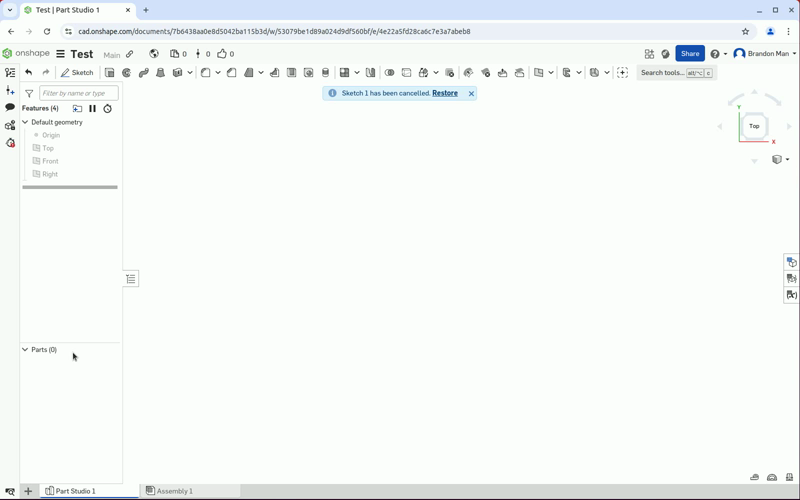
key(space)
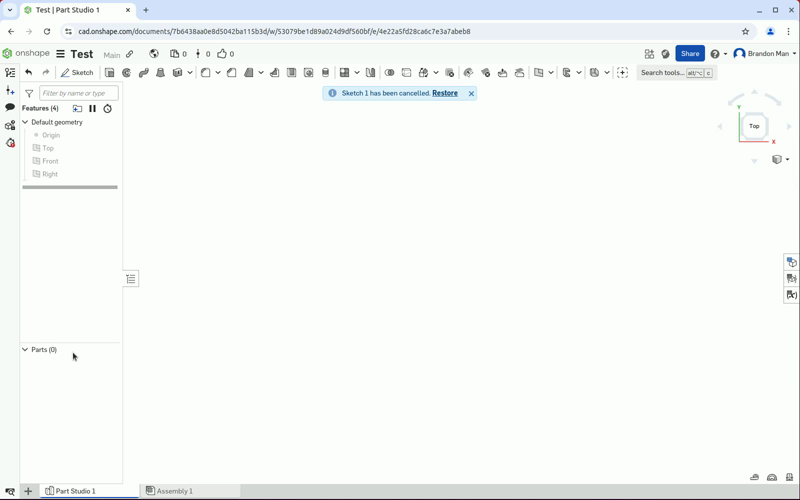
key_down(shift)
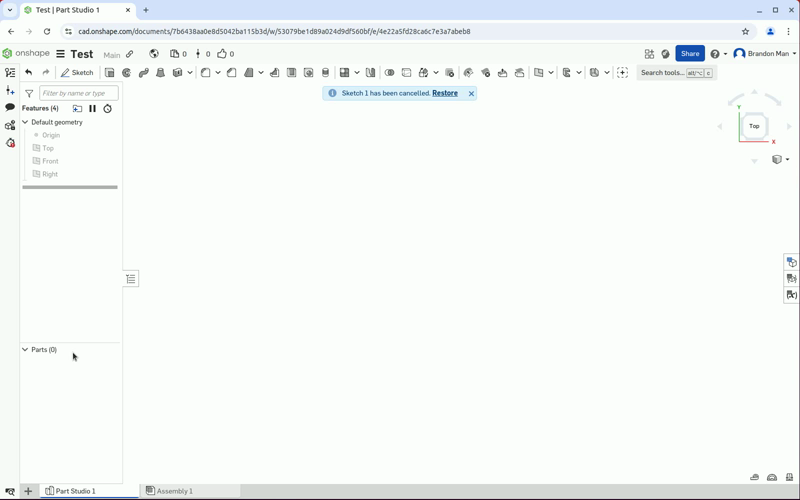
key(up)
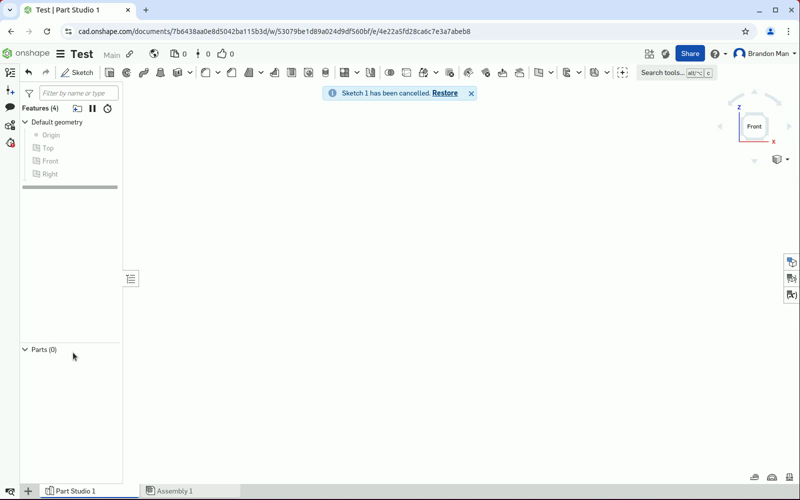
key_up(shift)
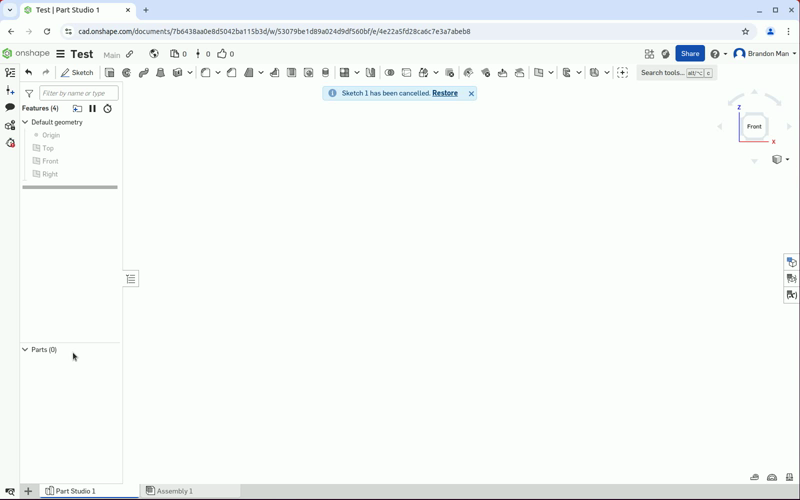
mouse_move(73, 352)
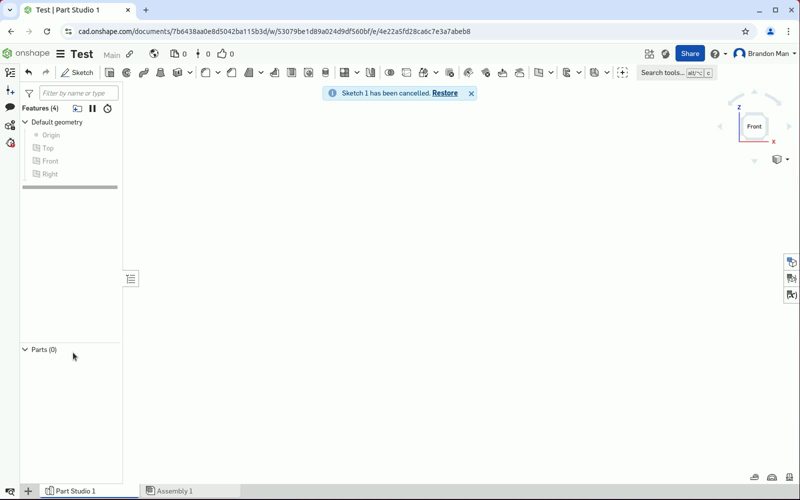
key(shift+y)
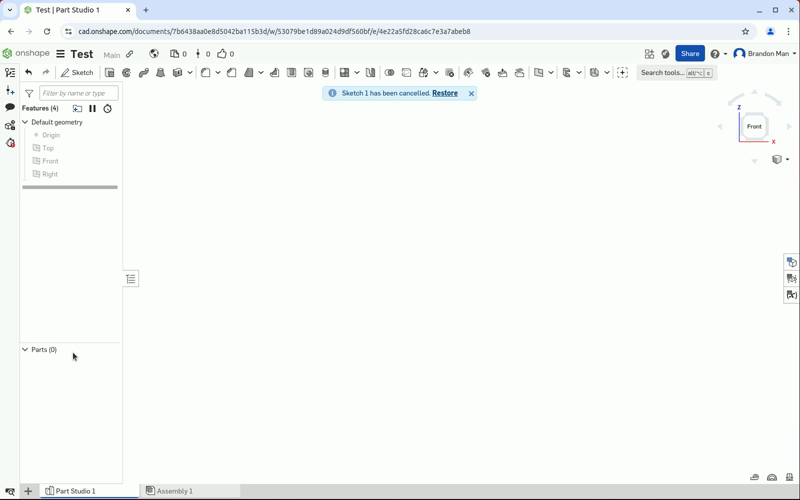
key(shift+s)
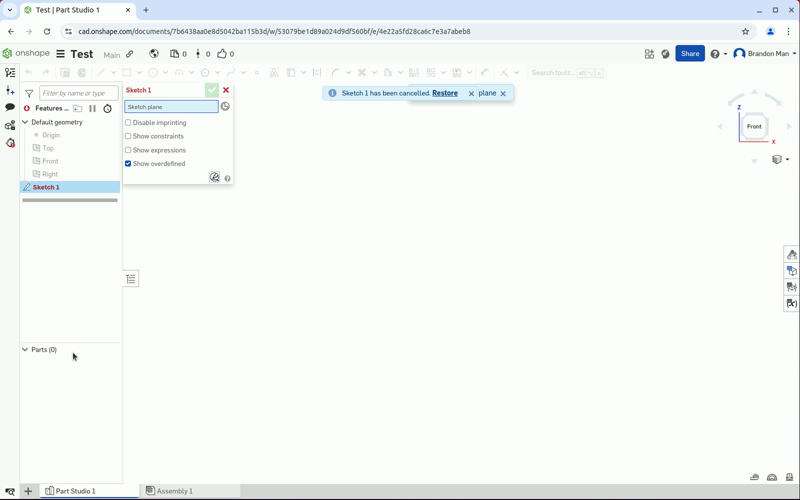
mouse_move(73, 163)
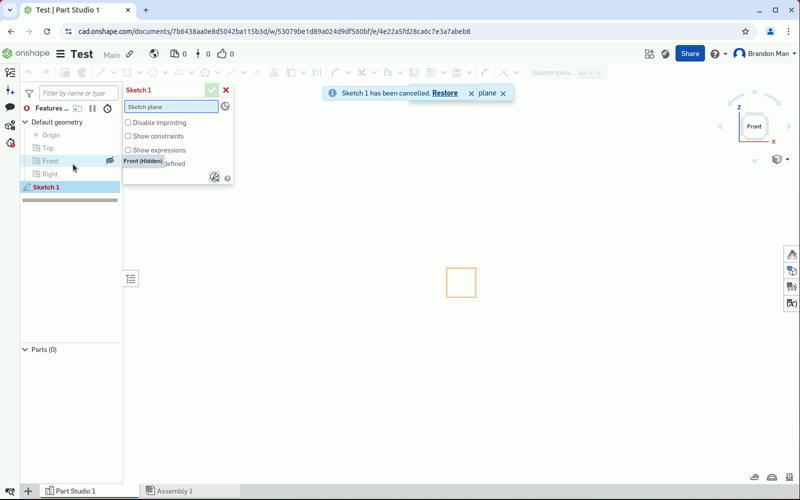
click(73, 163)
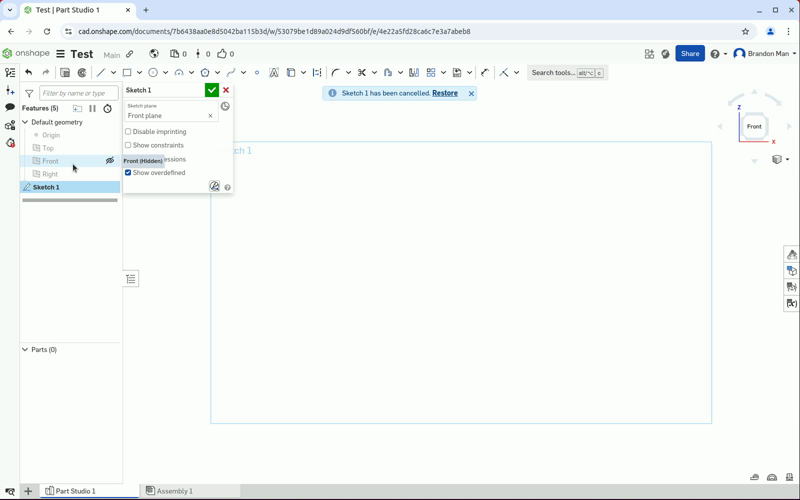
mouse_move(73, 352)
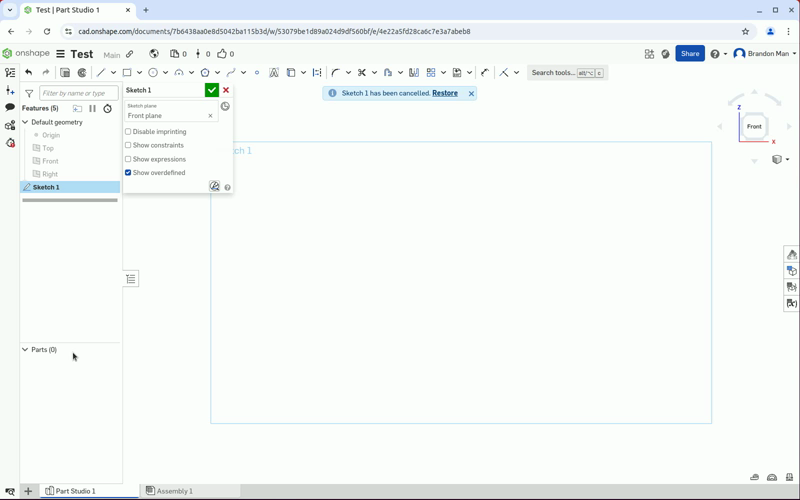
key(y)
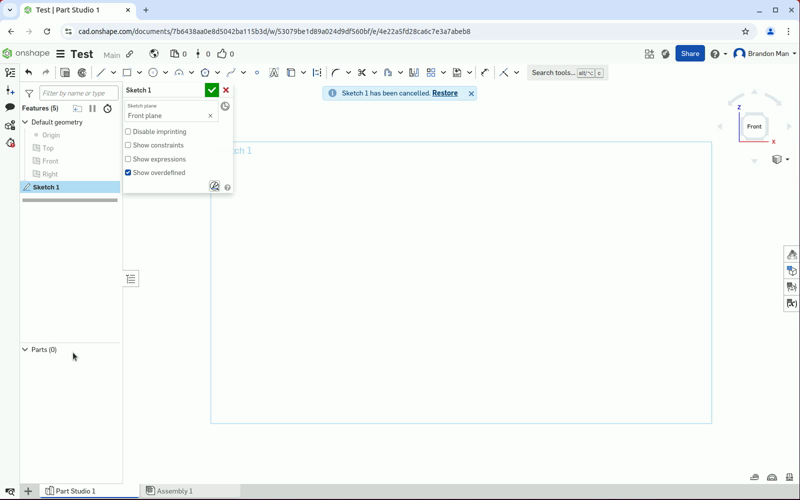
key(l)
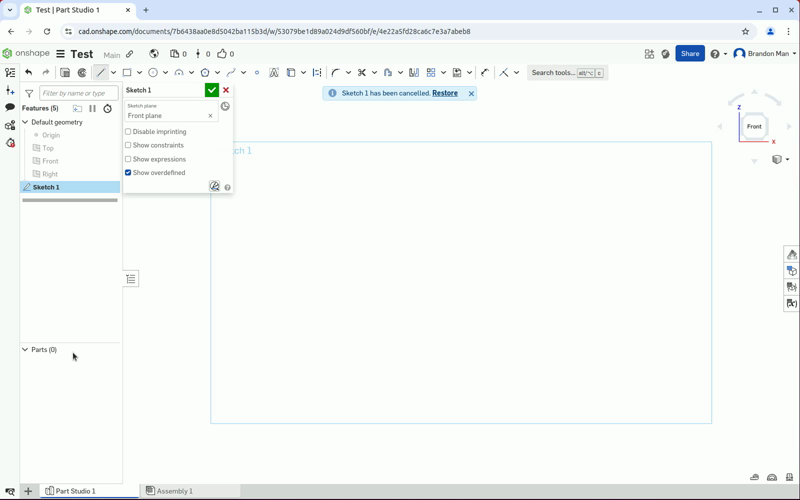
key_down(shift)
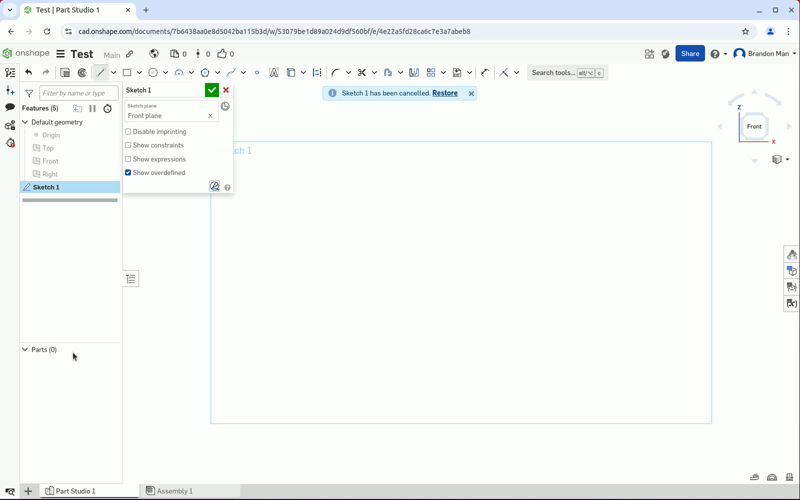
mouse_move(348, 280)
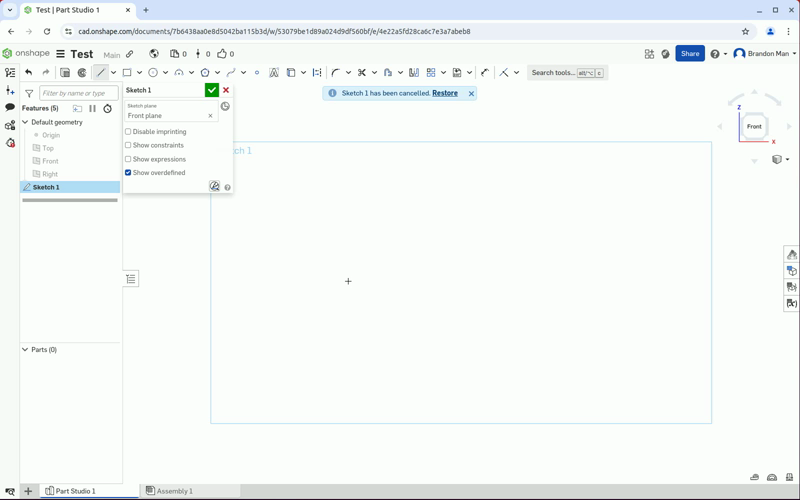
click(348, 280)
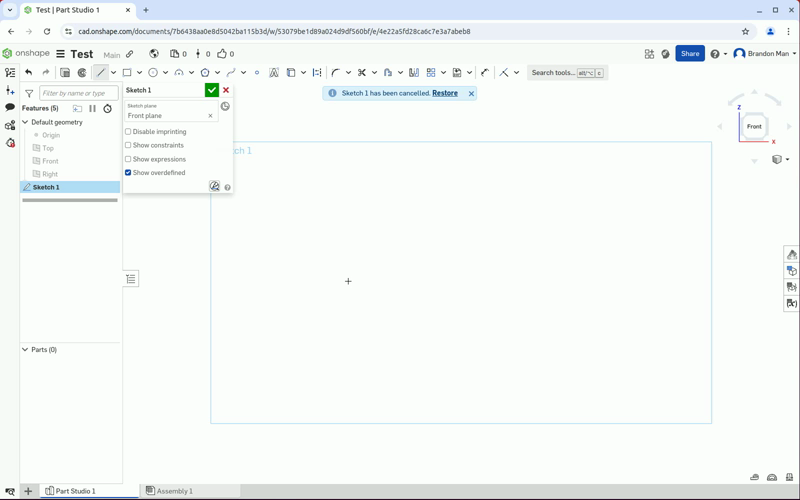
key_up(shift)
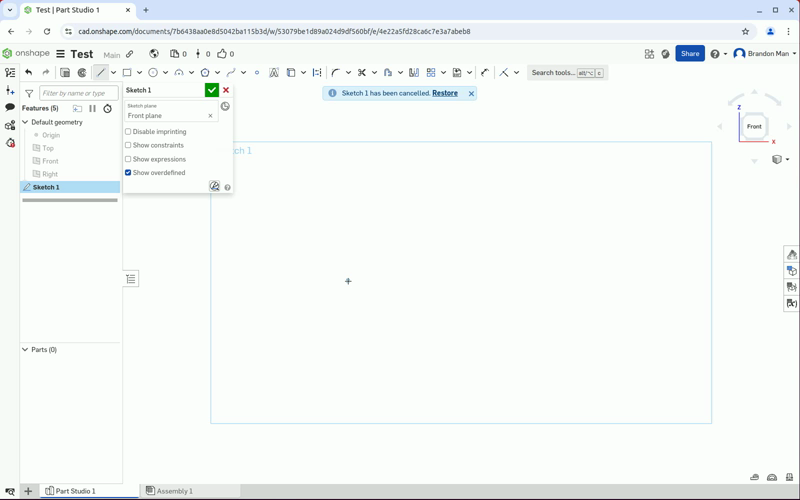
key_down(shift)
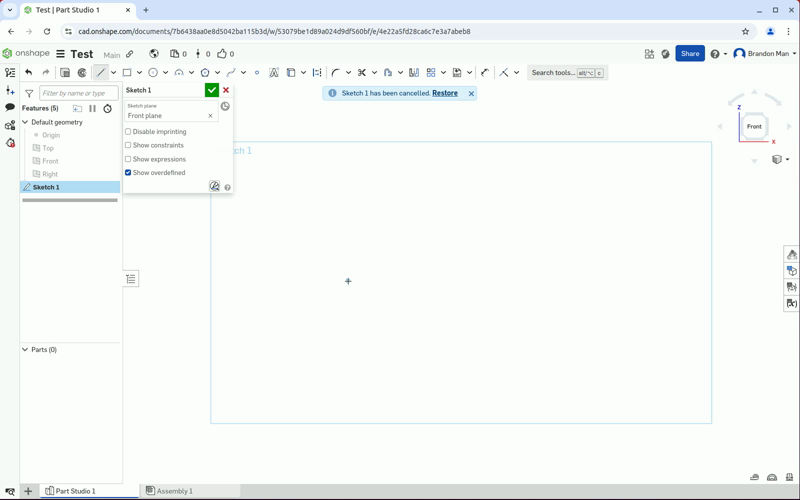
mouse_move(572, 280)
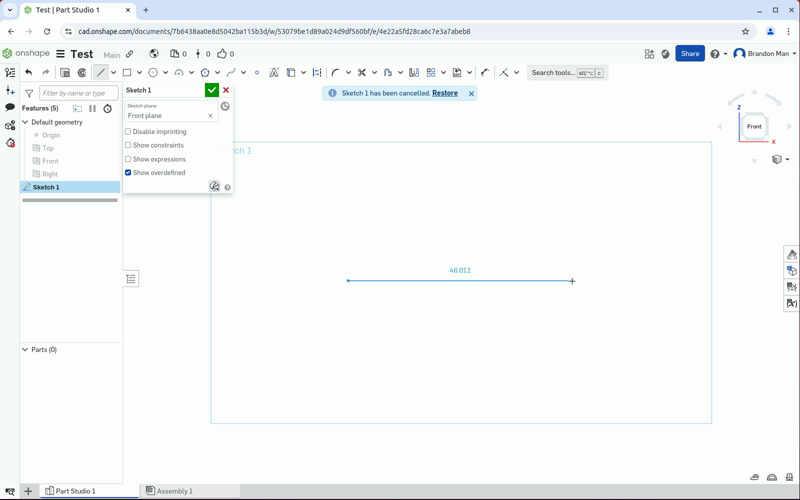
click(572, 280)
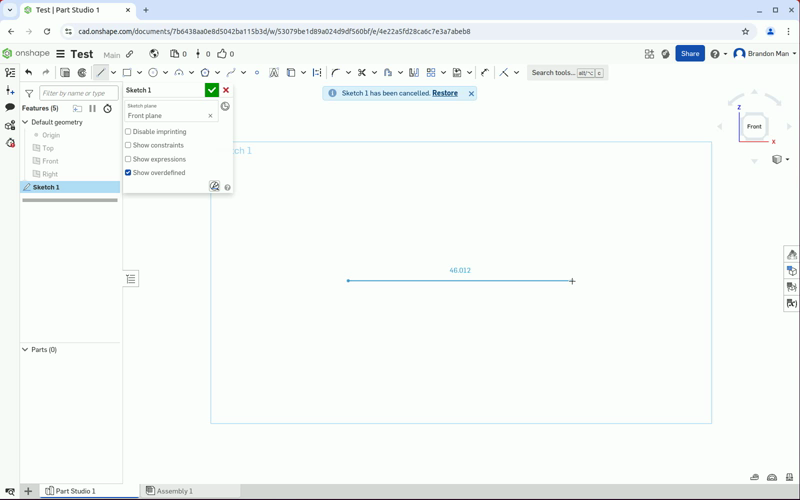
key_up(shift)
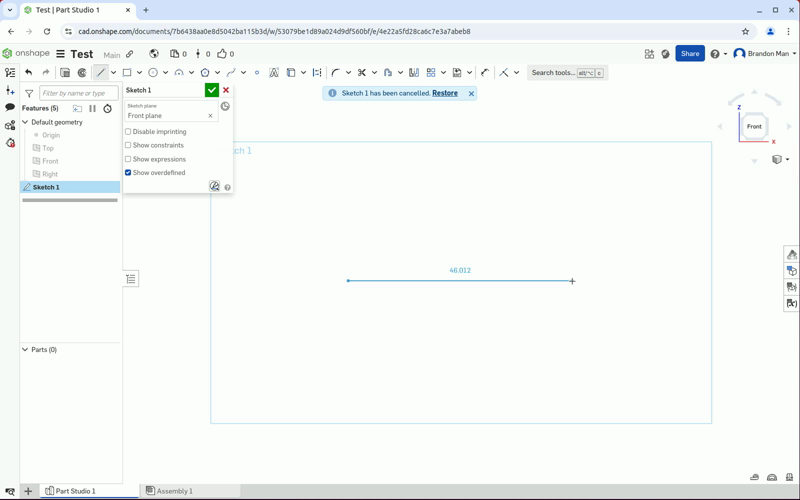
key_down(shift)
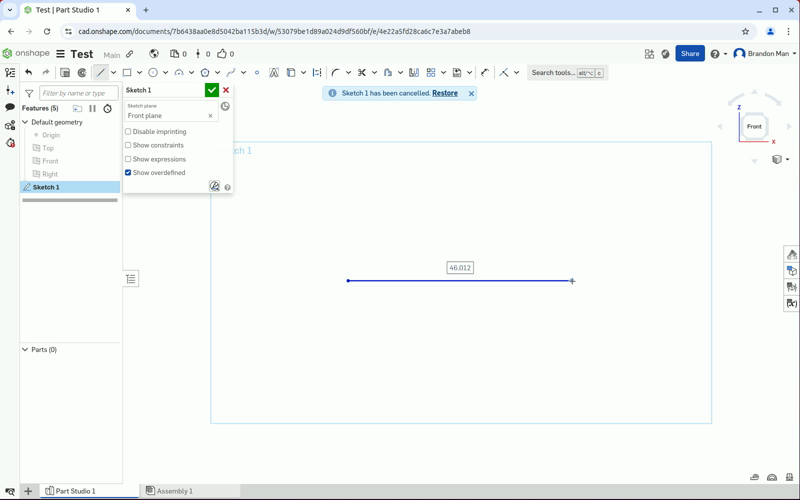
mouse_move(589, 280)
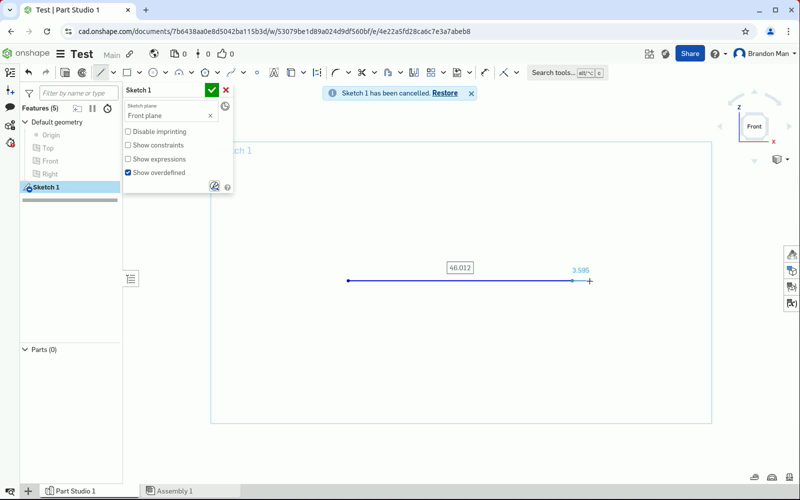
mouse_move(572, 264)
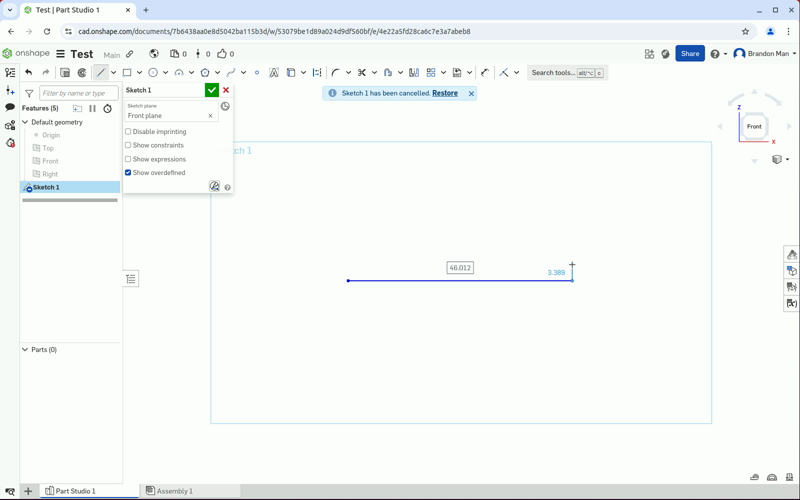
click(572, 264)
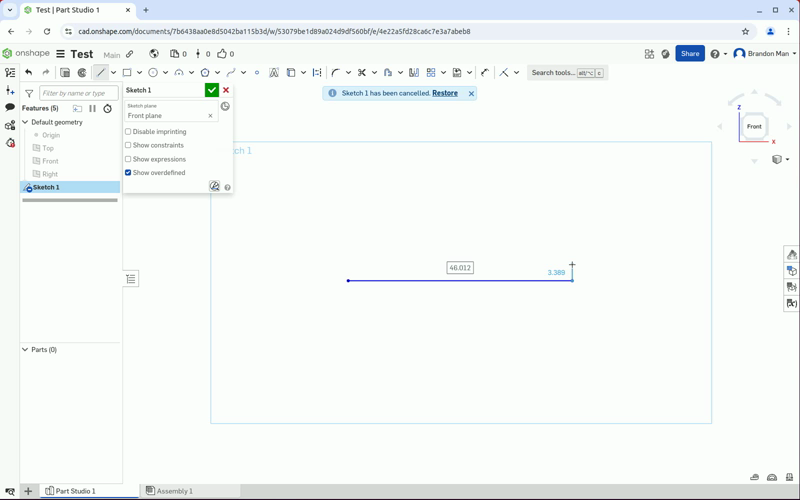
key_up(shift)
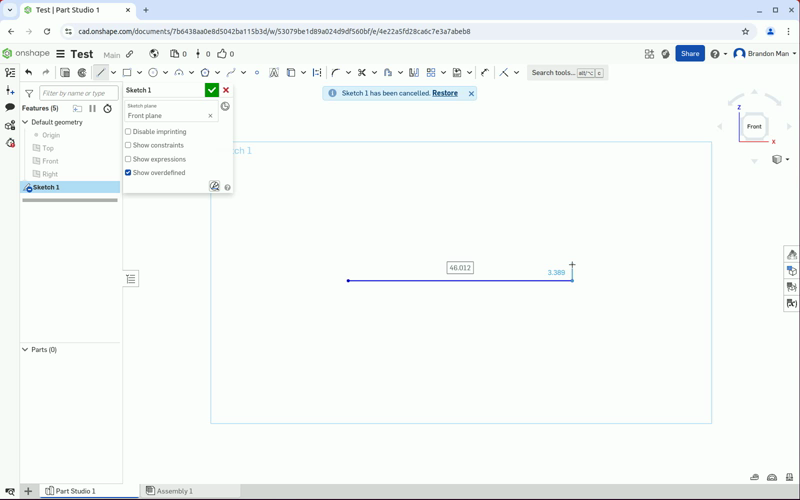
key_down(shift)
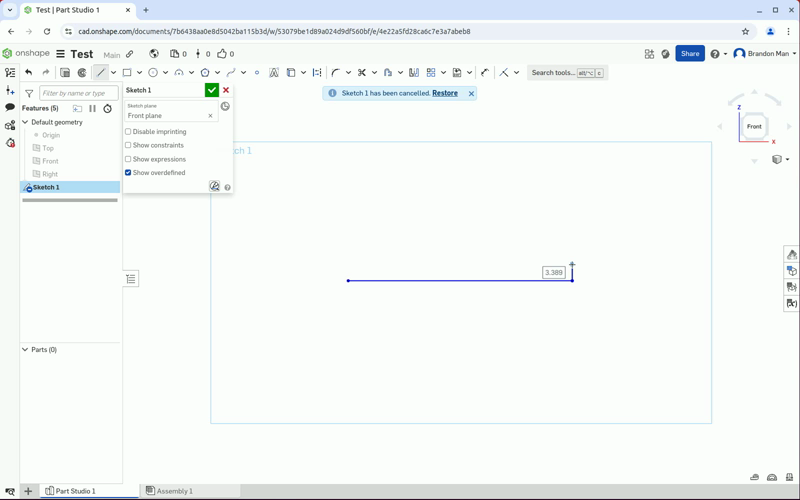
mouse_move(348, 264)
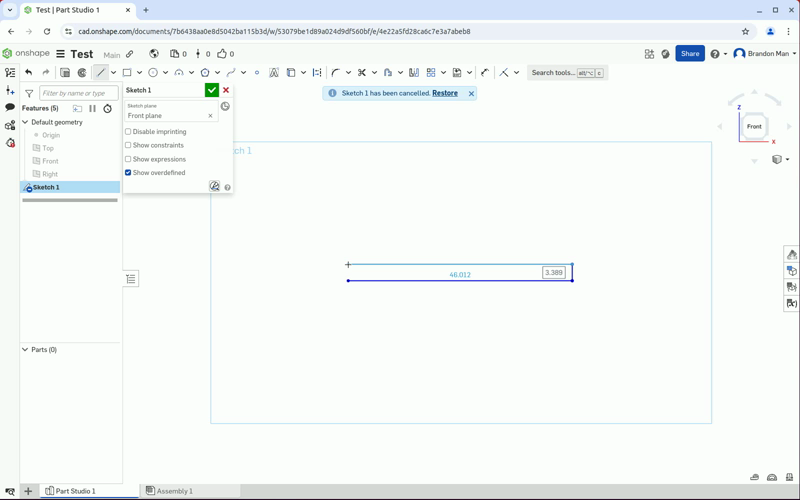
click(348, 264)
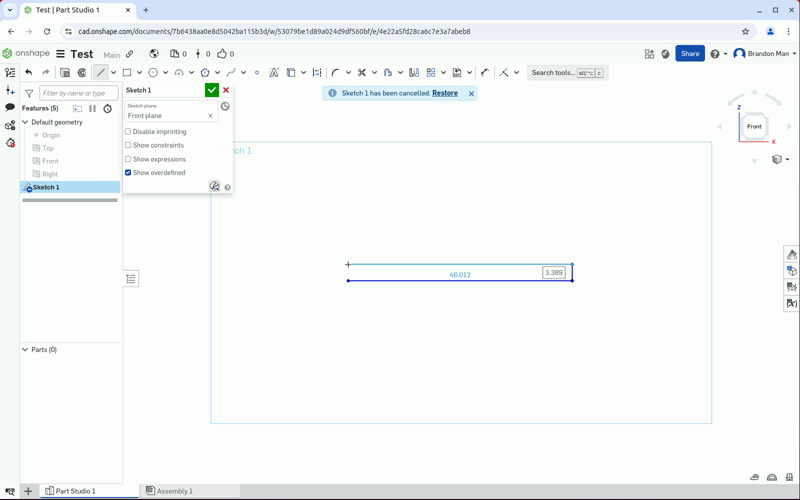
key_up(shift)
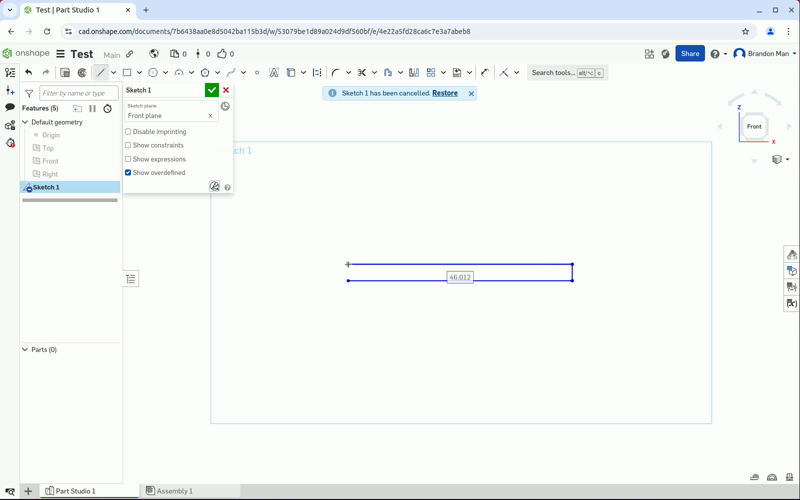
mouse_move(378, 264)
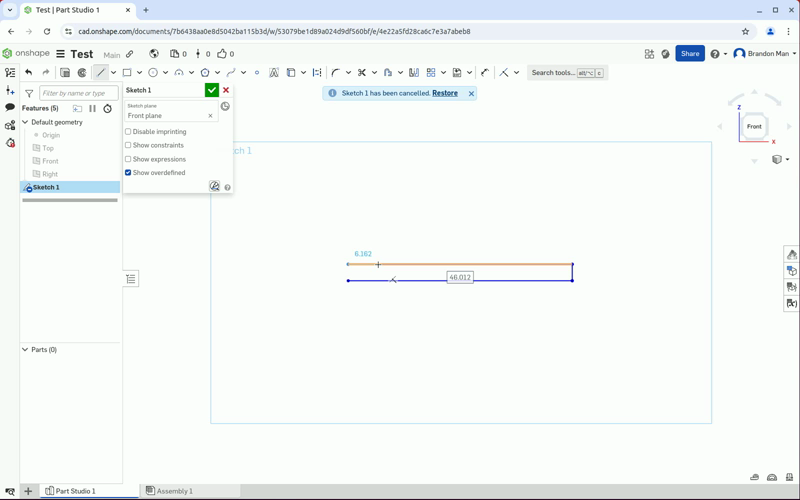
key_down(shift)
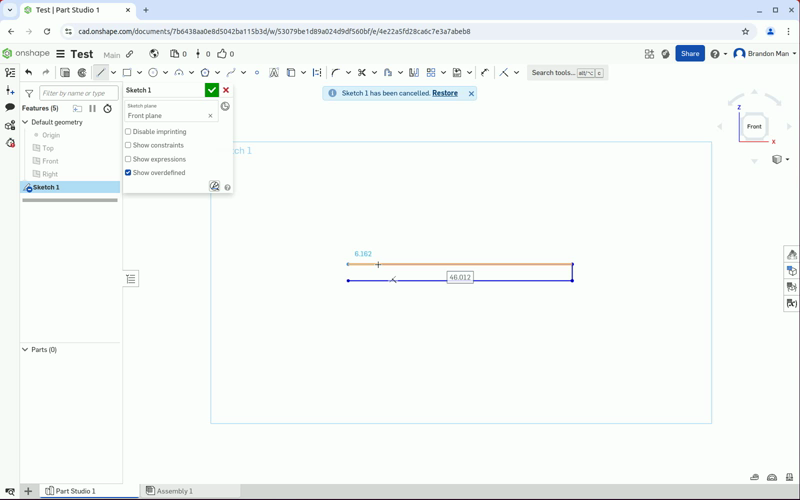
mouse_move(348, 280)
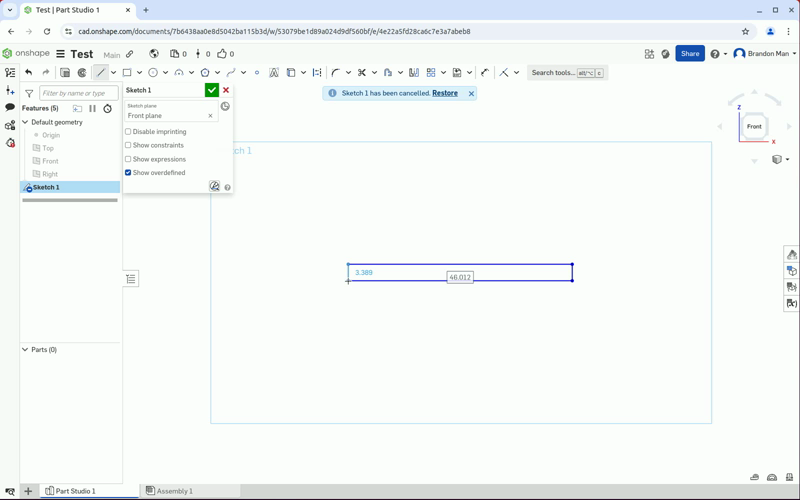
key_up(shift)
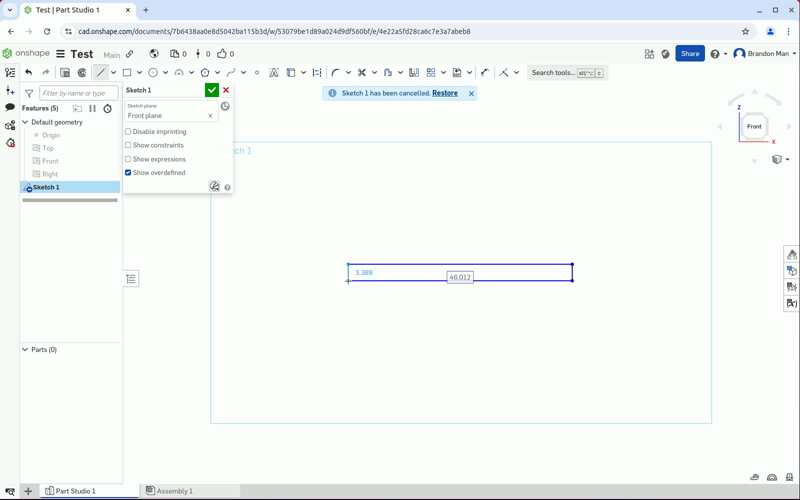
click(348, 280)
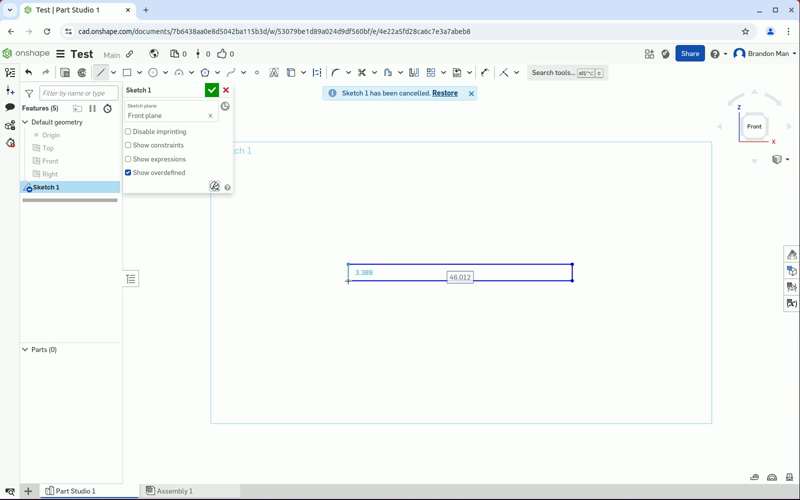
key(esc)
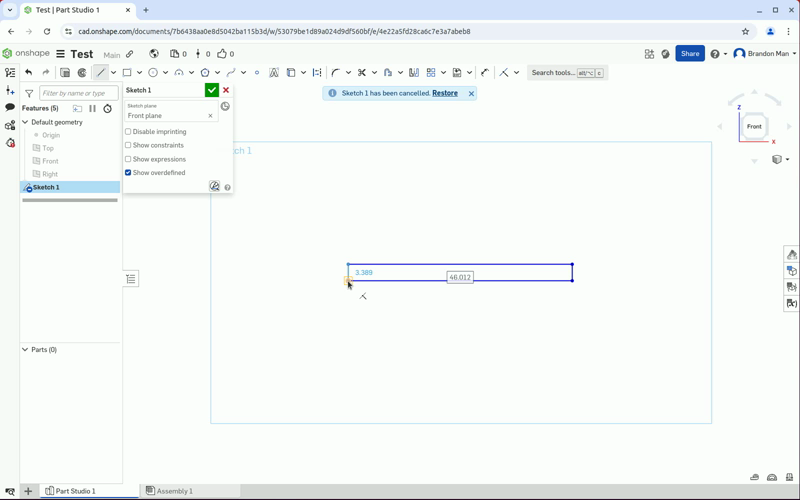
mouse_move(485, 266)
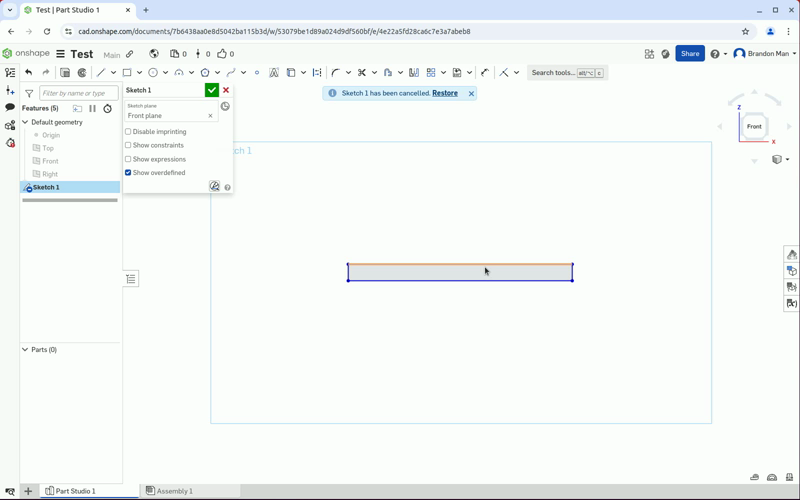
click(485, 266)
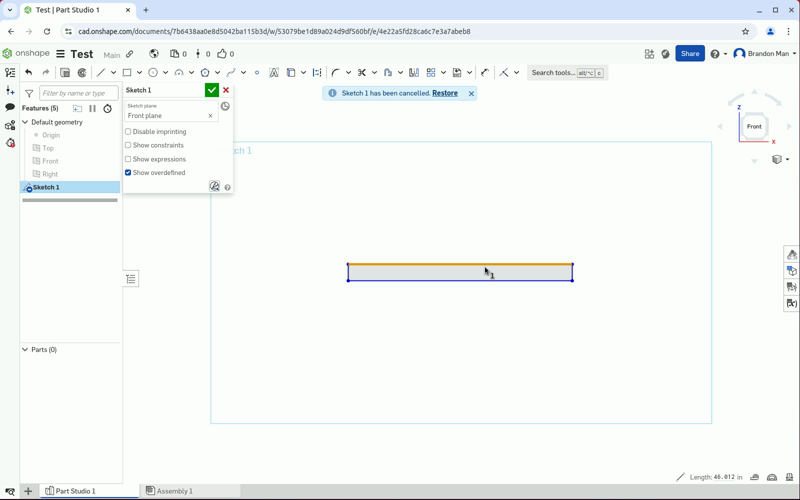
mouse_move(73, 352)
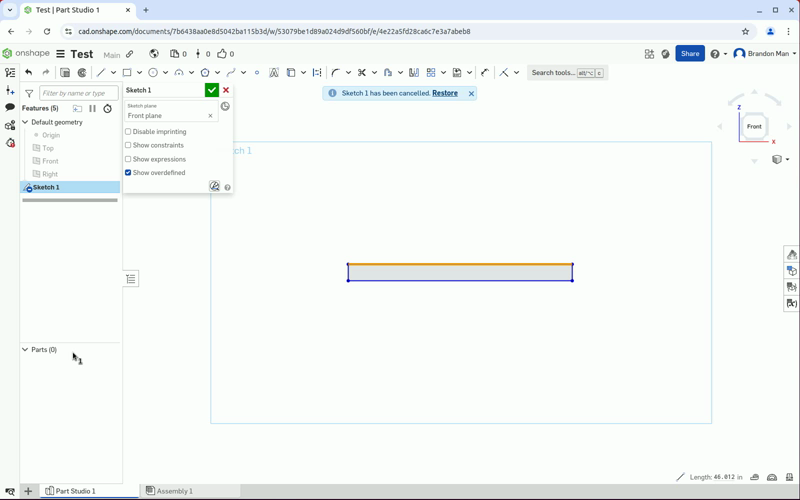
key(shift+y)
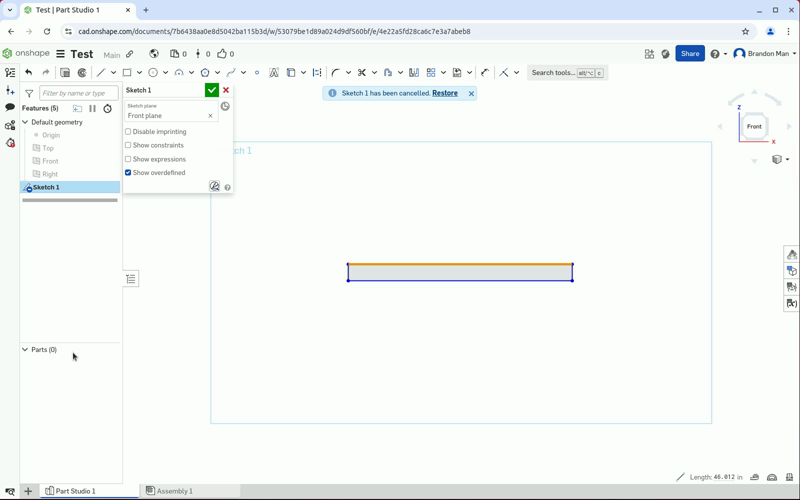
key(shift+e)
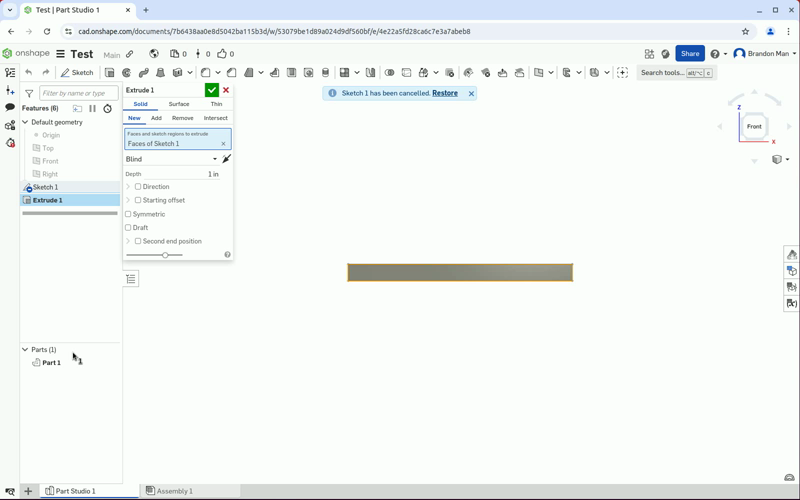
mouse_move(143, 106)
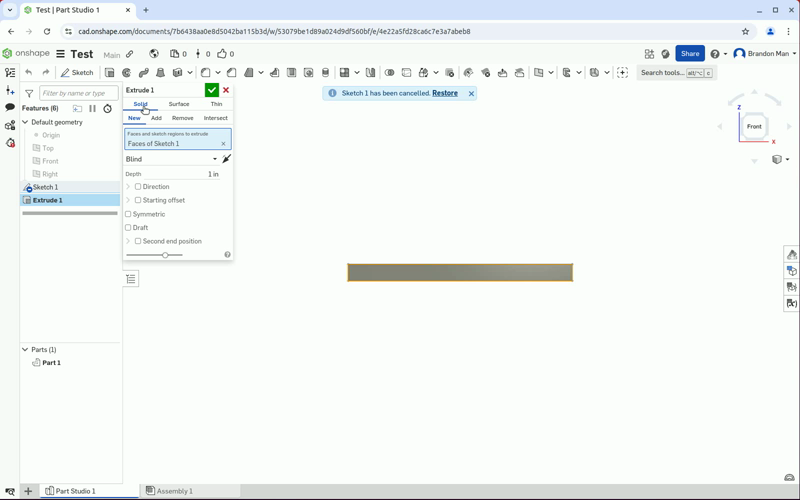
click(143, 106)
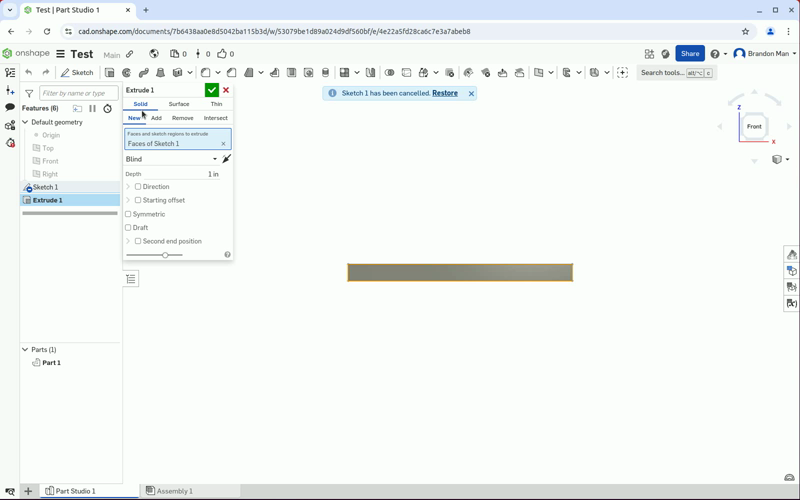
mouse_move(137, 120)
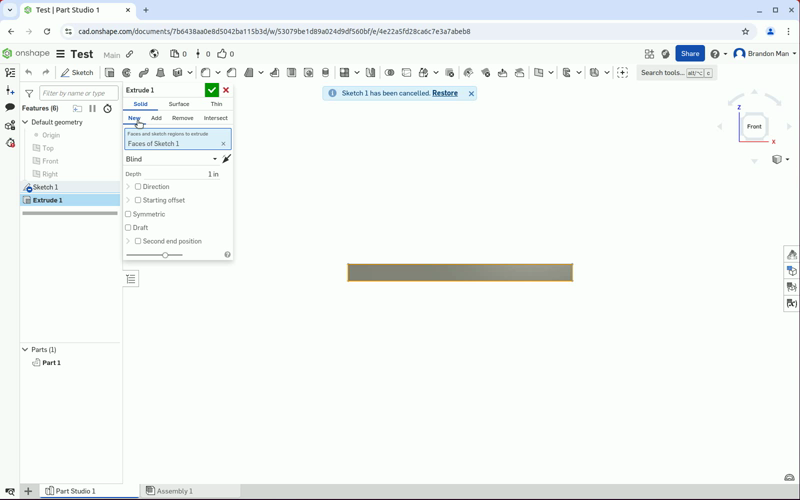
click(137, 120)
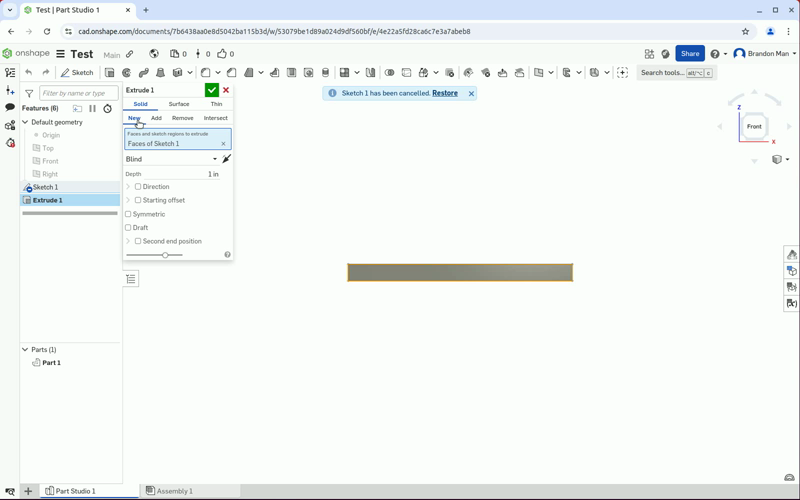
key(tab, 4)
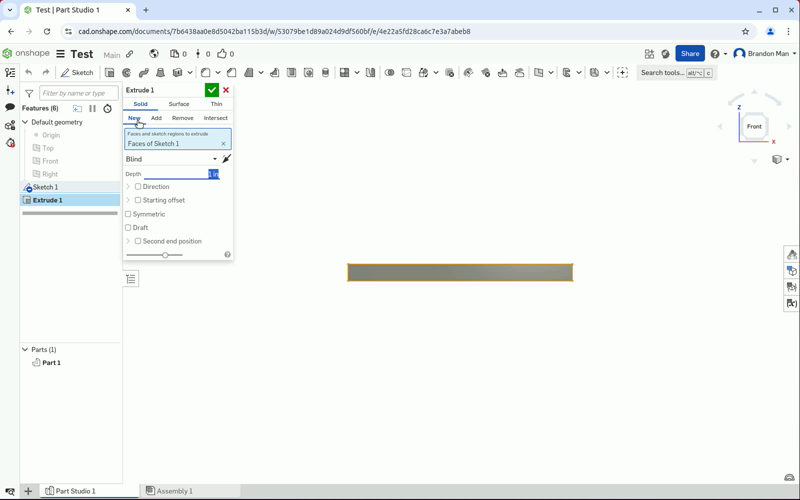
text(0.722)
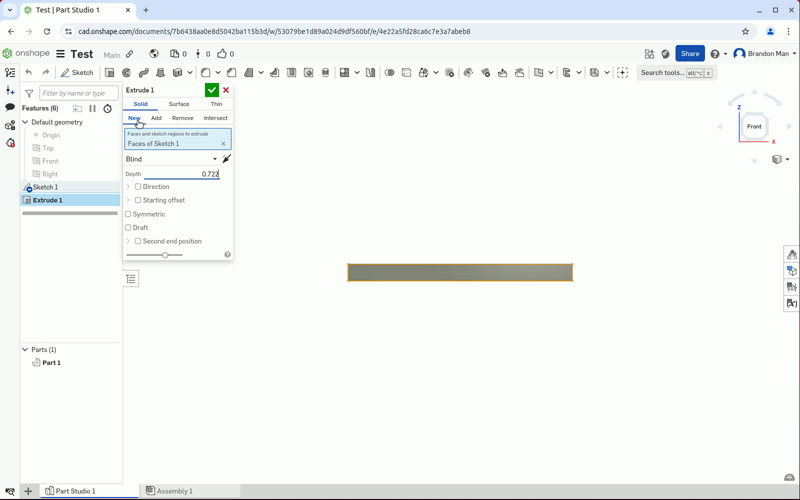
key(enter)
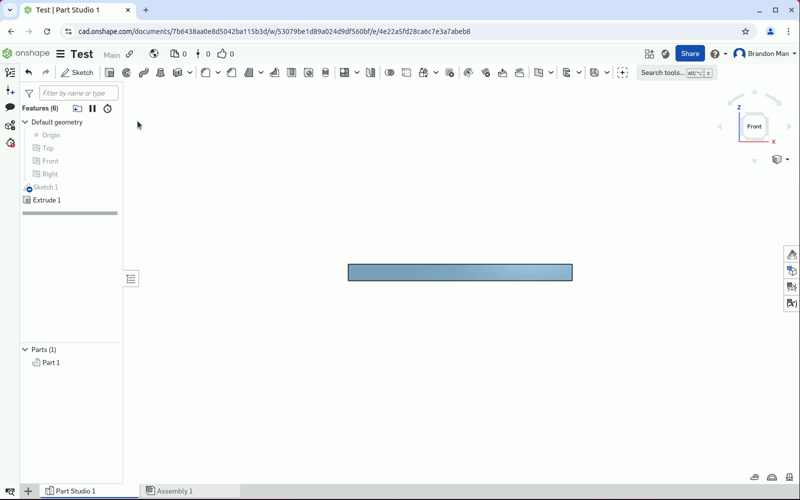
key(shift+h)
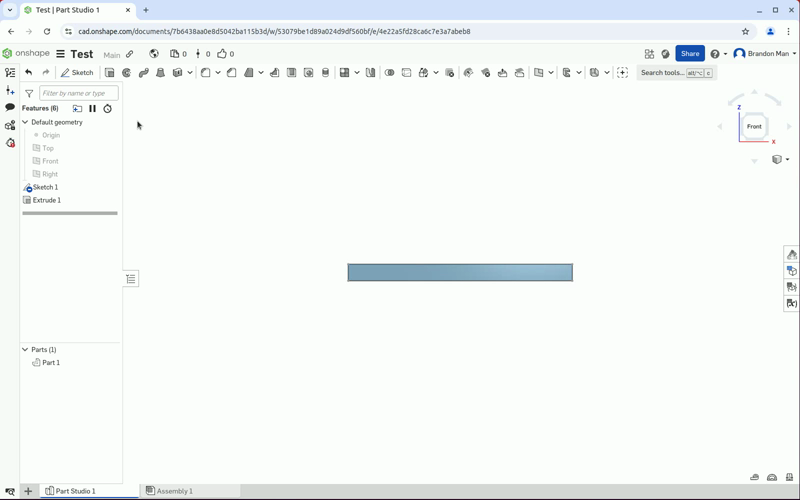
key(shift+h)
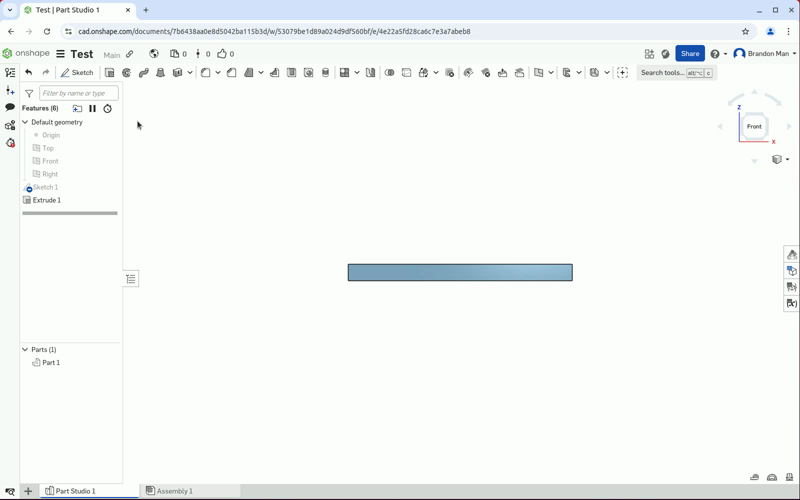
mouse_move(73, 189)
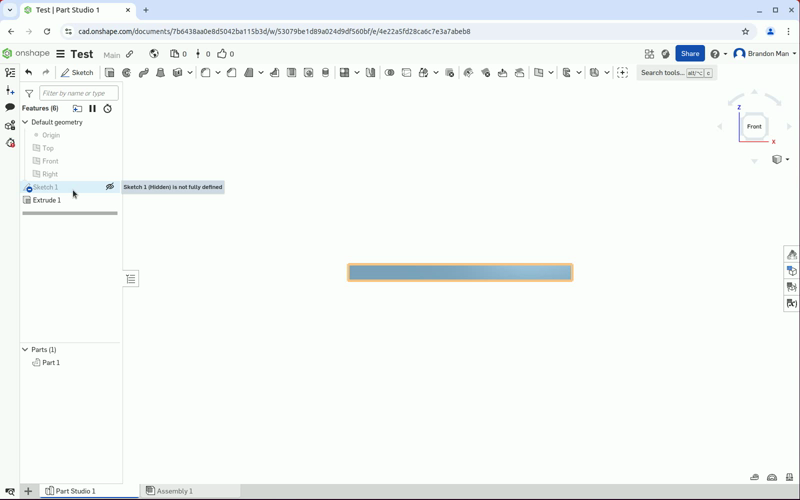
click(73, 189)
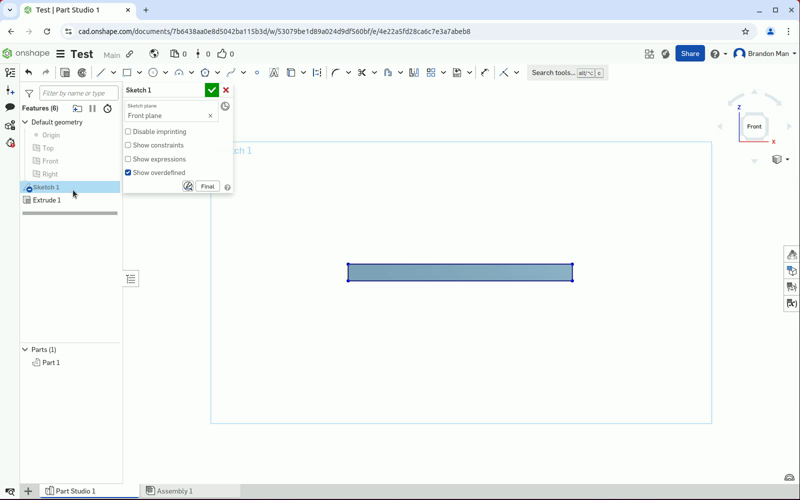
mouse_move(229, 92)
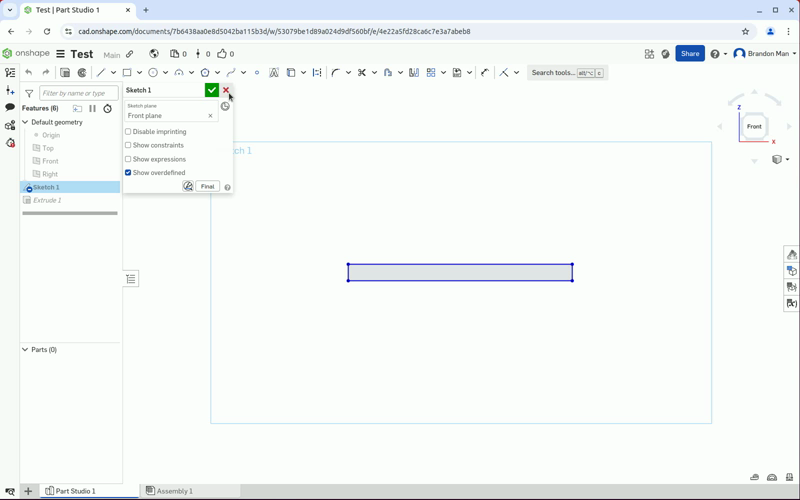
click(229, 92)
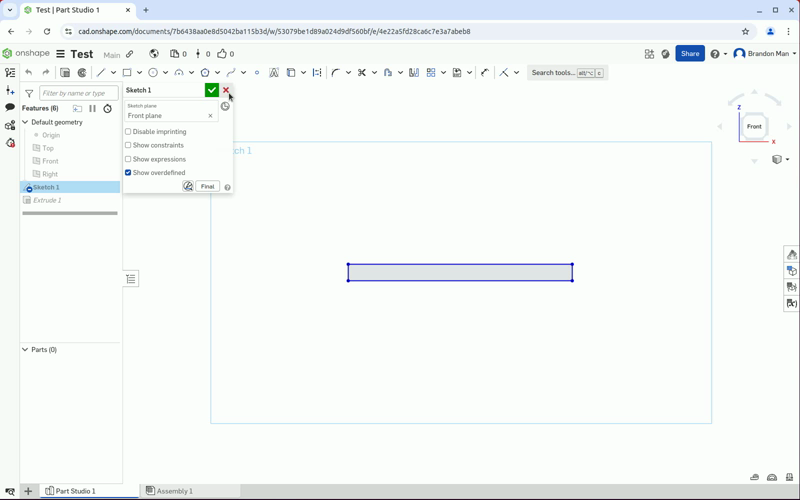
key(shift+s)
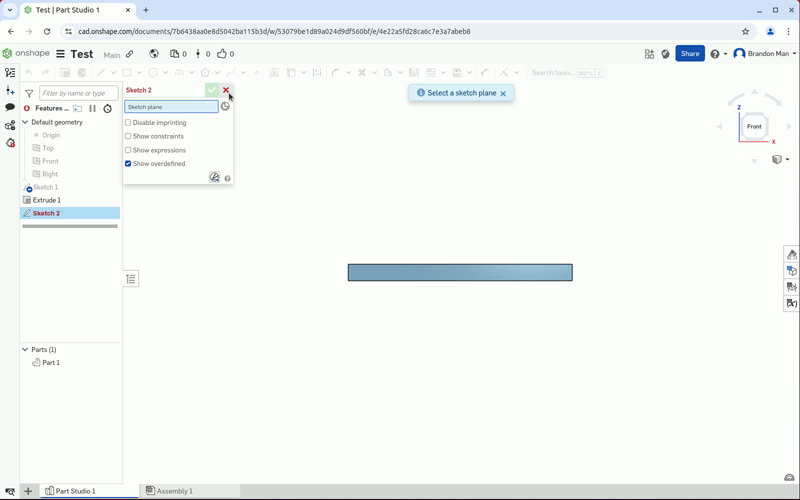
mouse_move(73, 163)
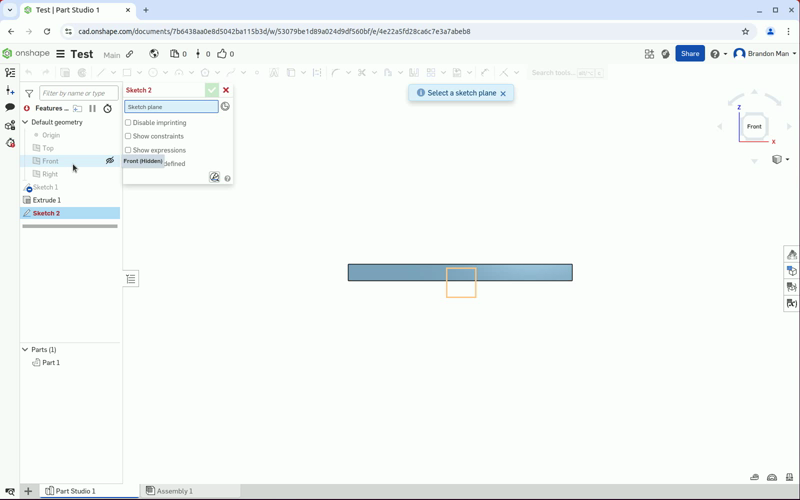
click(73, 163)
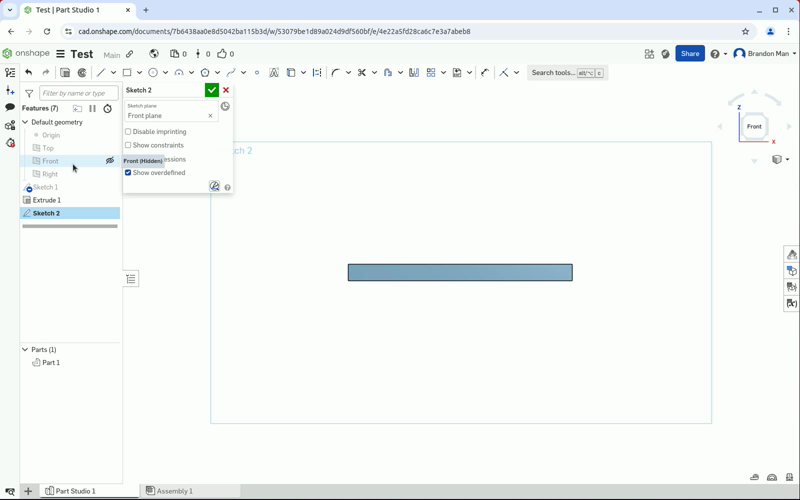
mouse_move(73, 352)
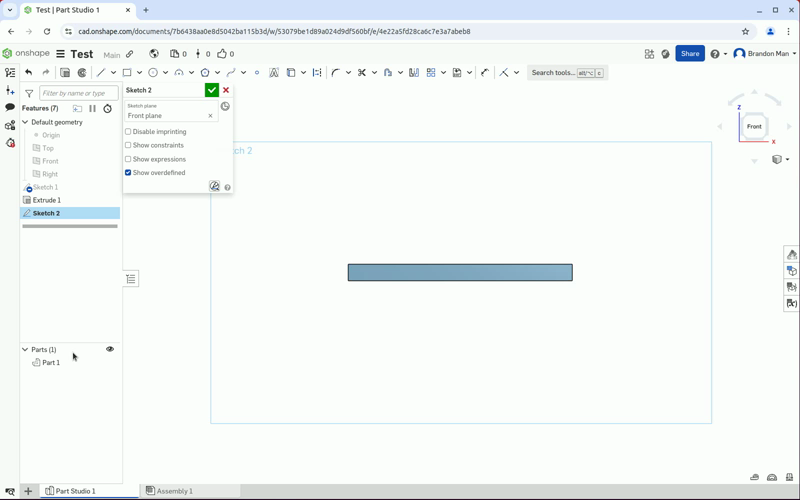
key(y)
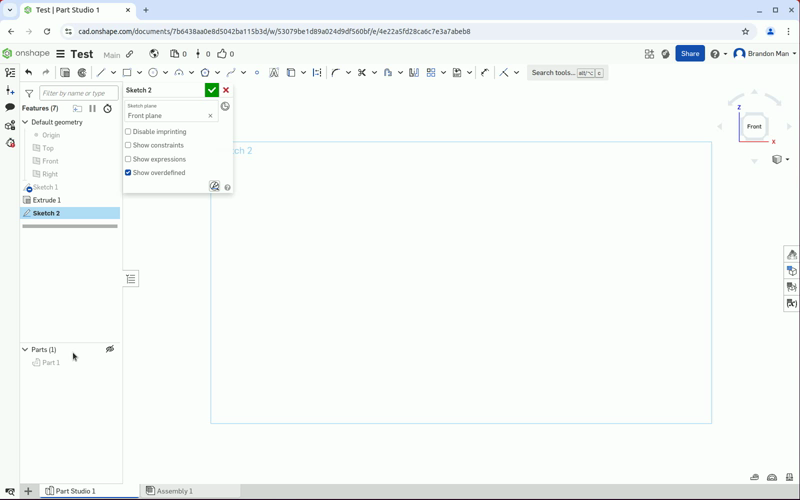
key(l)
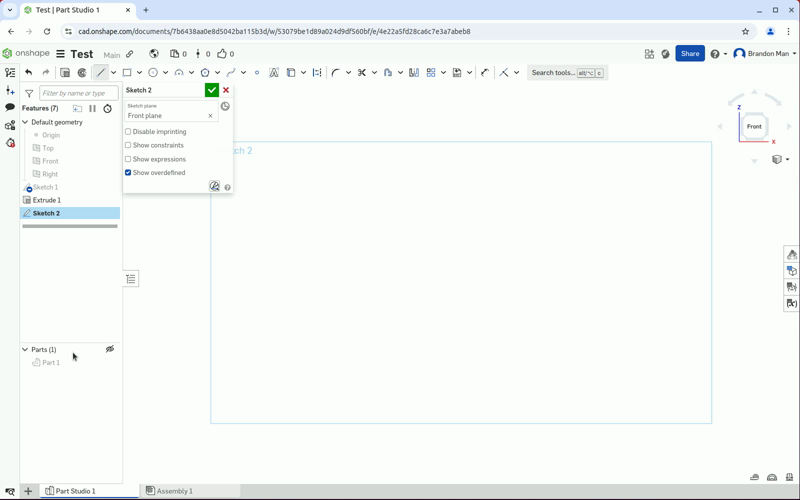
key_down(shift)
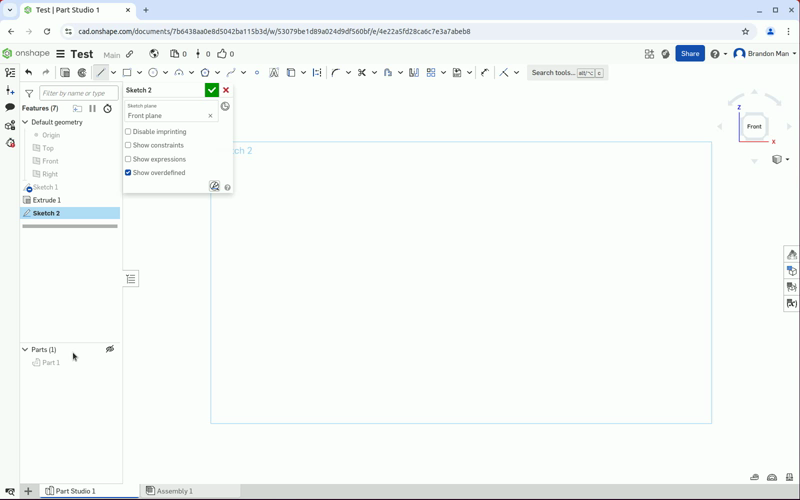
mouse_move(348, 300)
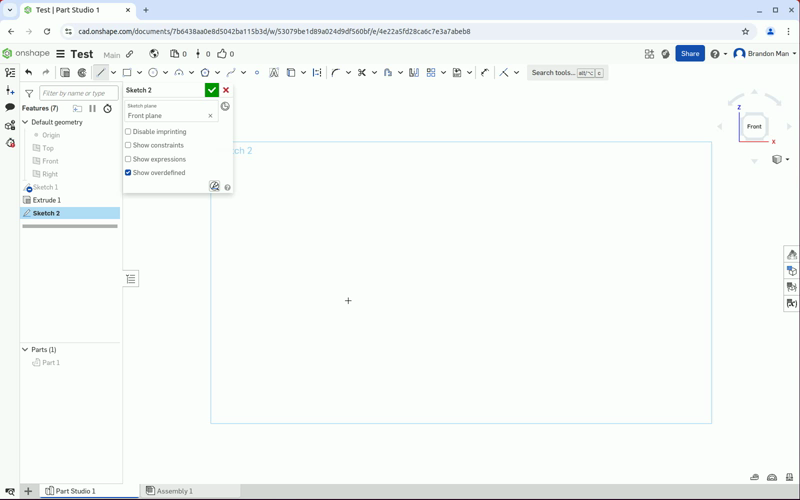
click(348, 300)
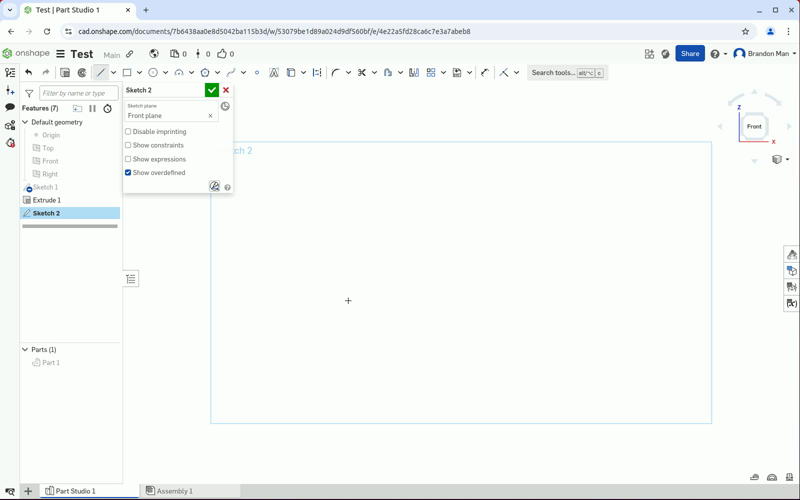
key_up(shift)
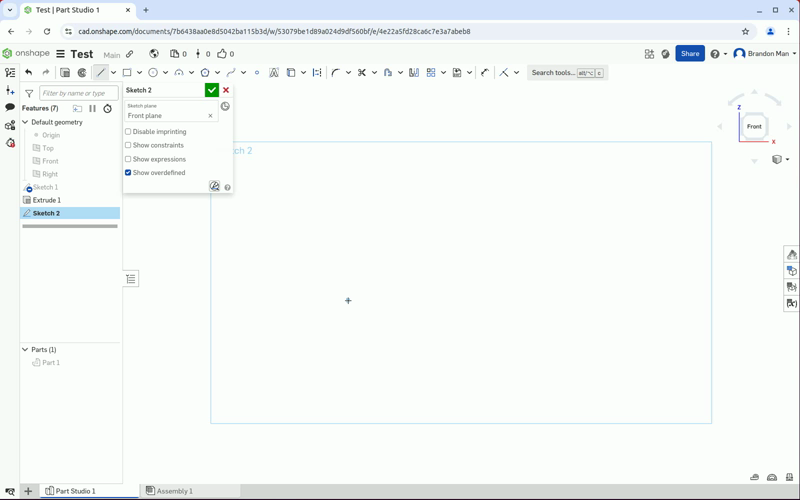
key_down(shift)
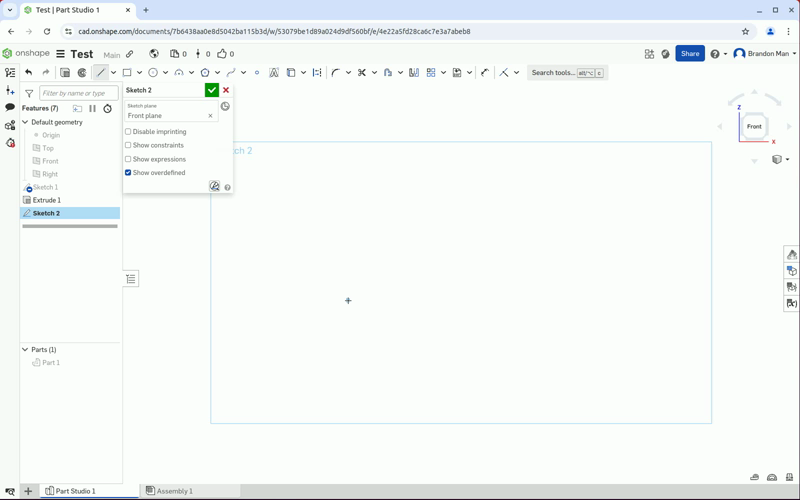
mouse_move(572, 300)
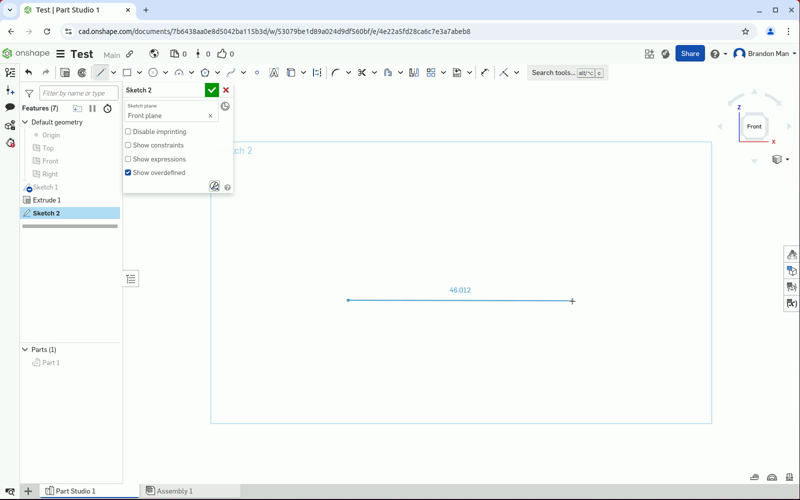
click(572, 300)
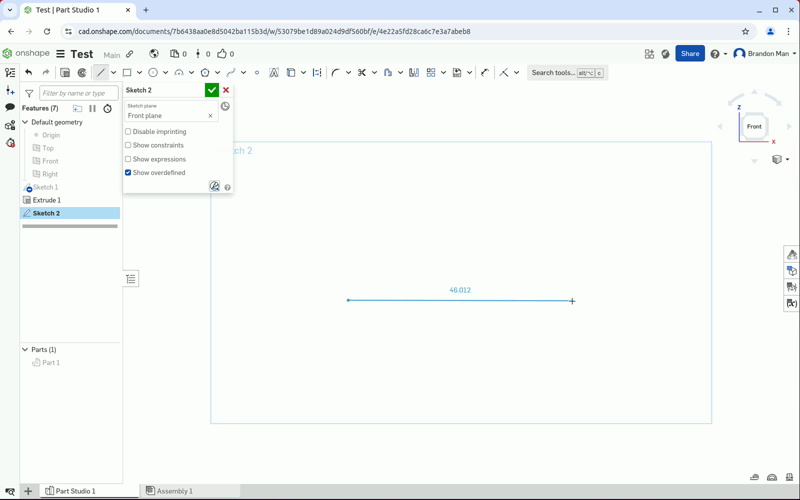
key_up(shift)
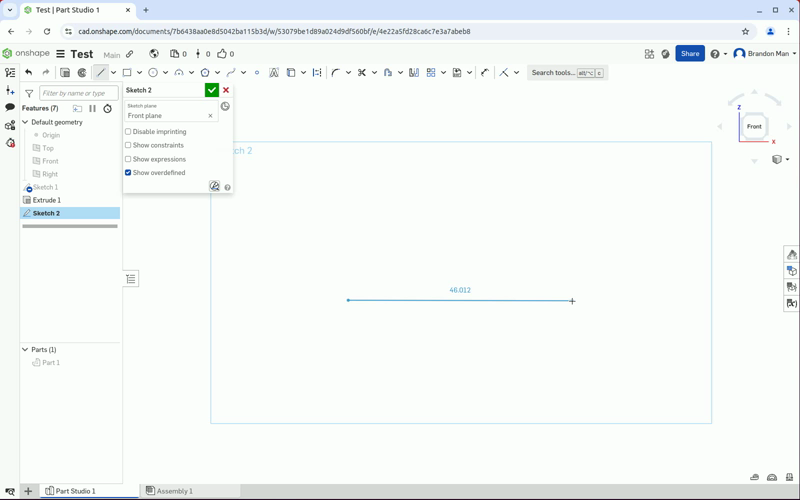
key_down(shift)
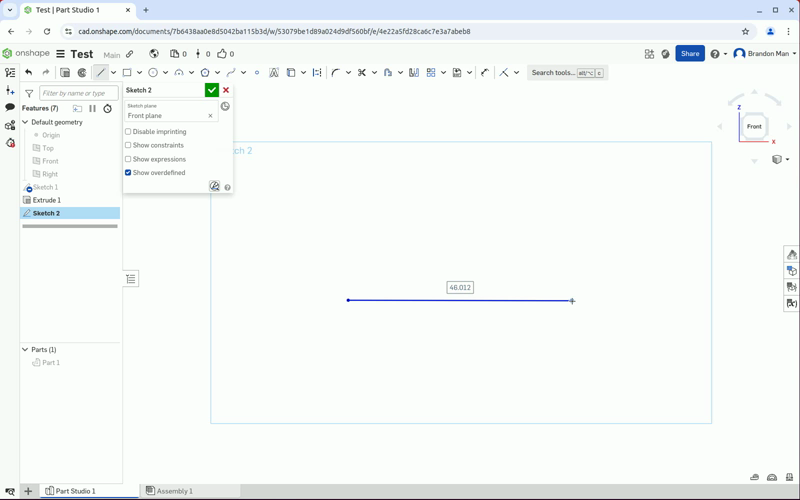
mouse_move(589, 300)
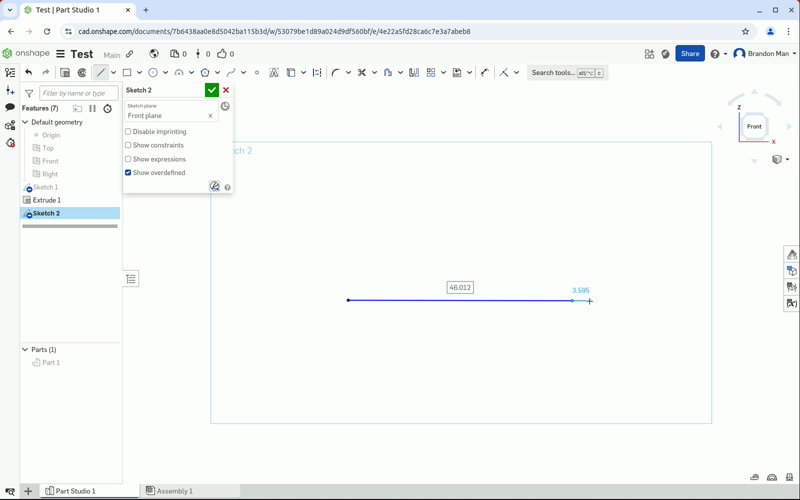
mouse_move(572, 284)
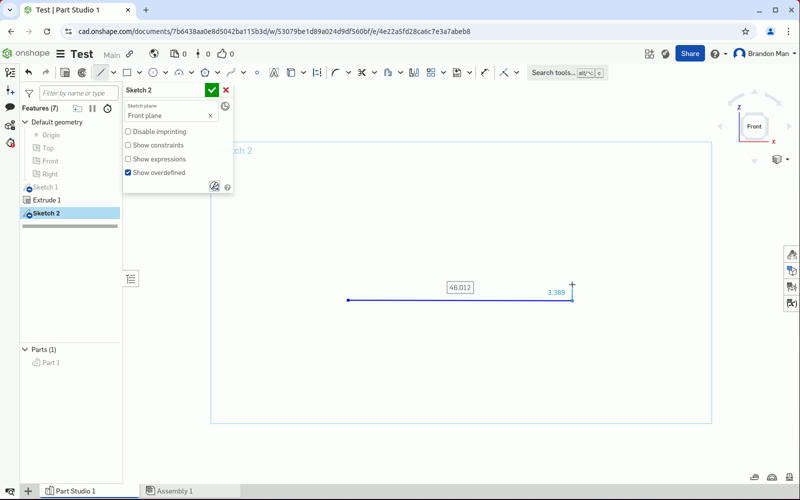
click(572, 284)
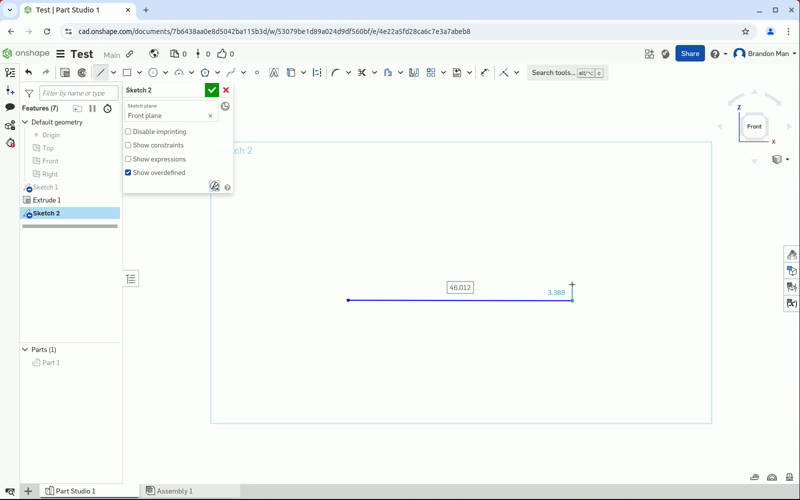
key_up(shift)
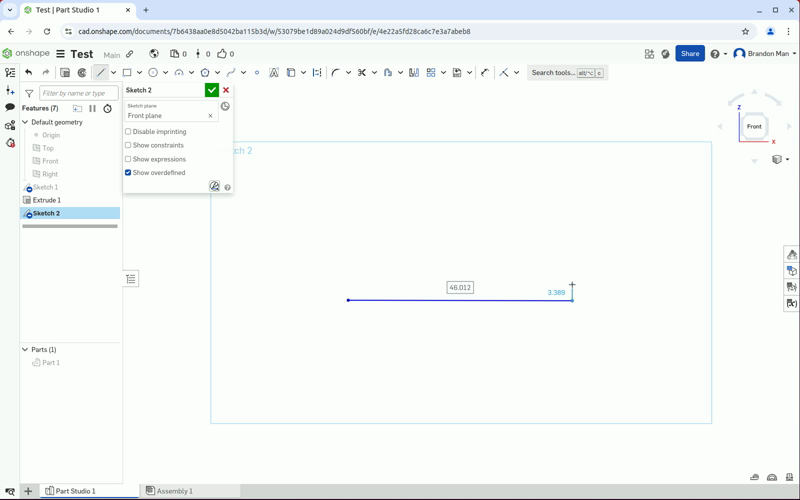
key_down(shift)
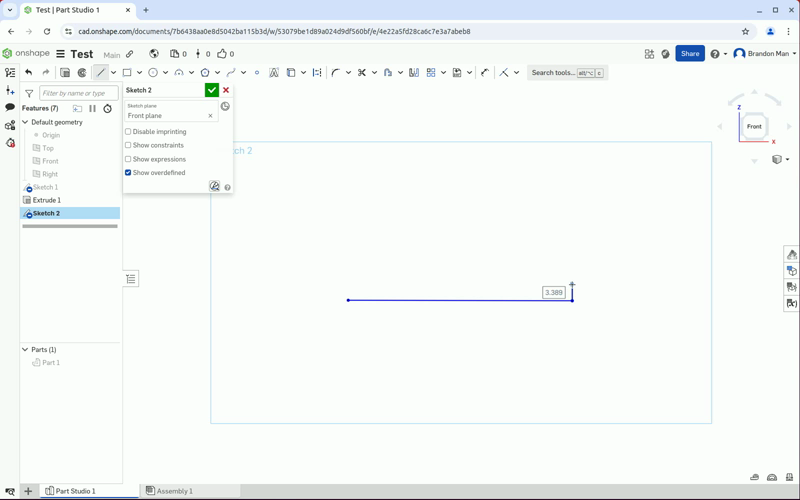
mouse_move(348, 284)
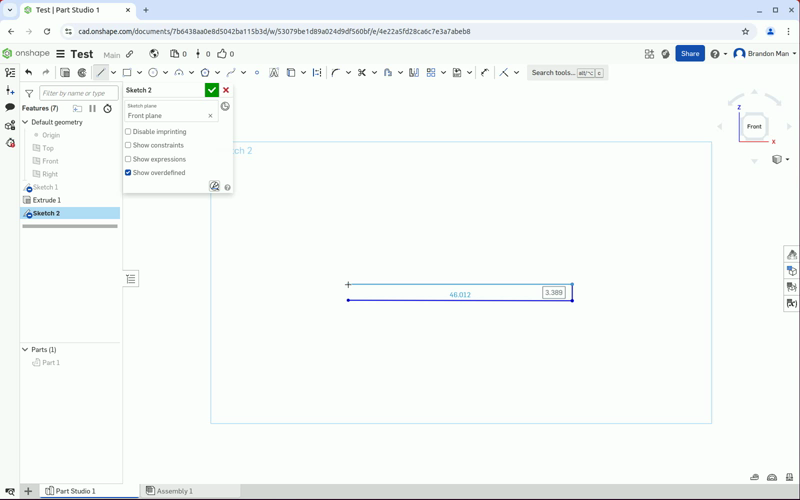
click(348, 284)
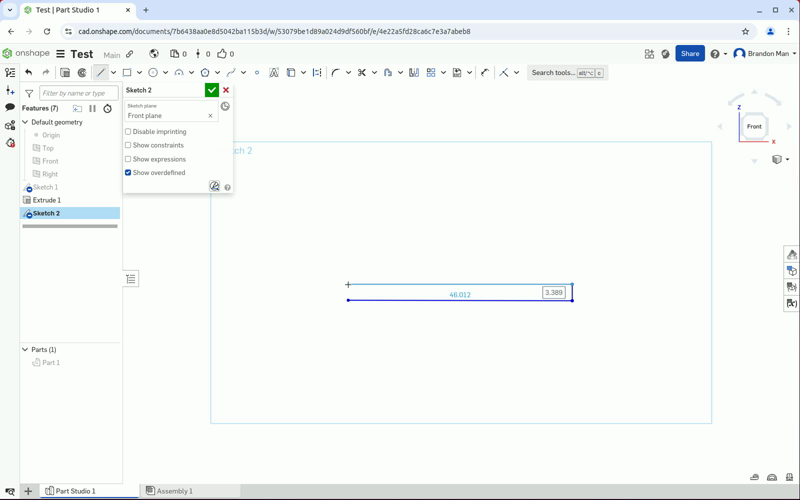
key_up(shift)
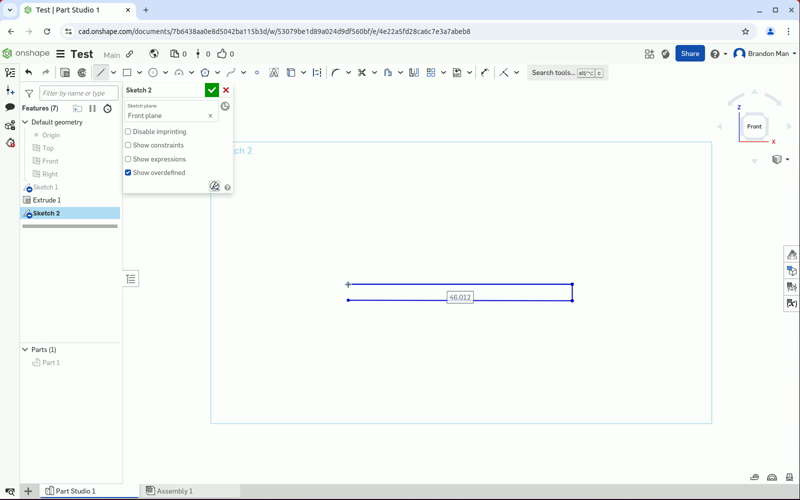
mouse_move(378, 284)
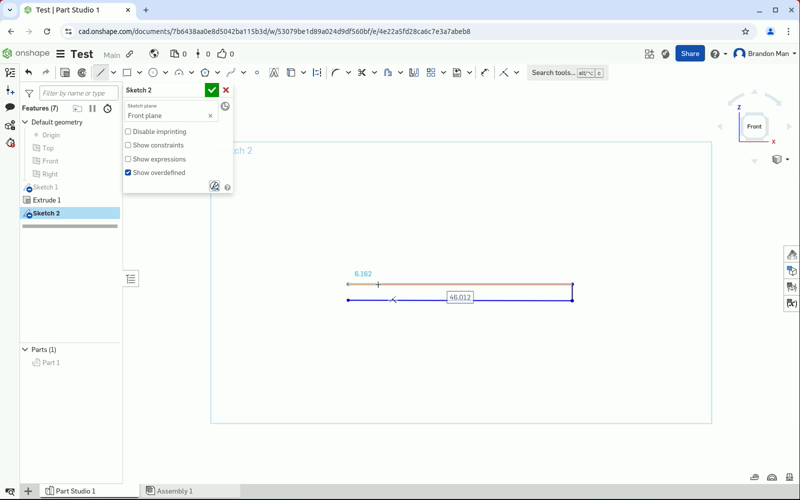
key_down(shift)
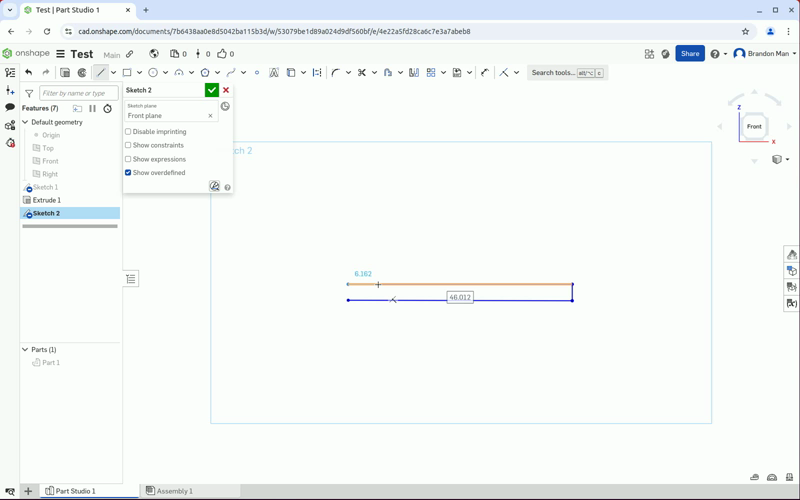
mouse_move(348, 300)
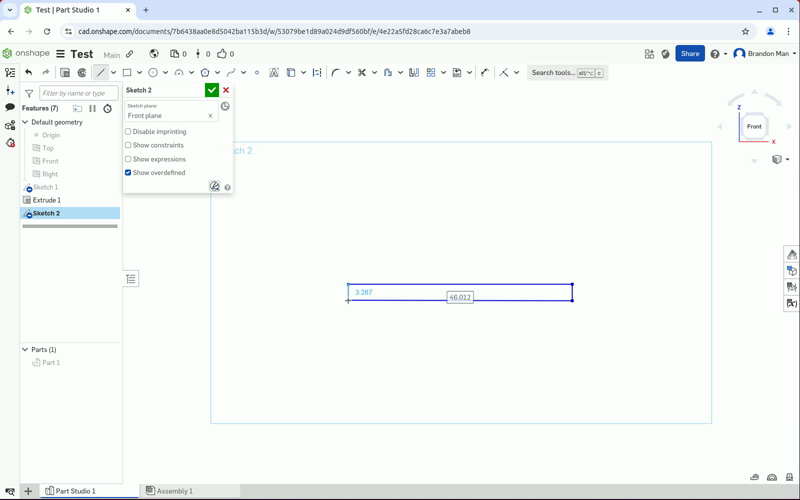
key_up(shift)
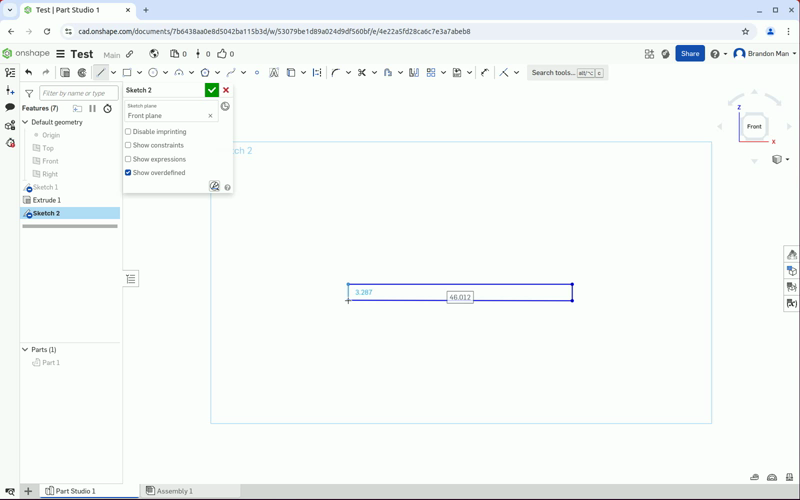
click(348, 300)
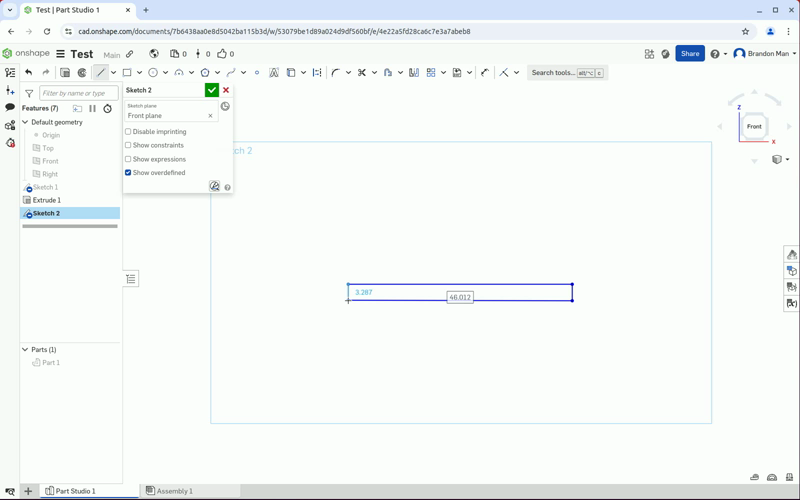
key(esc)
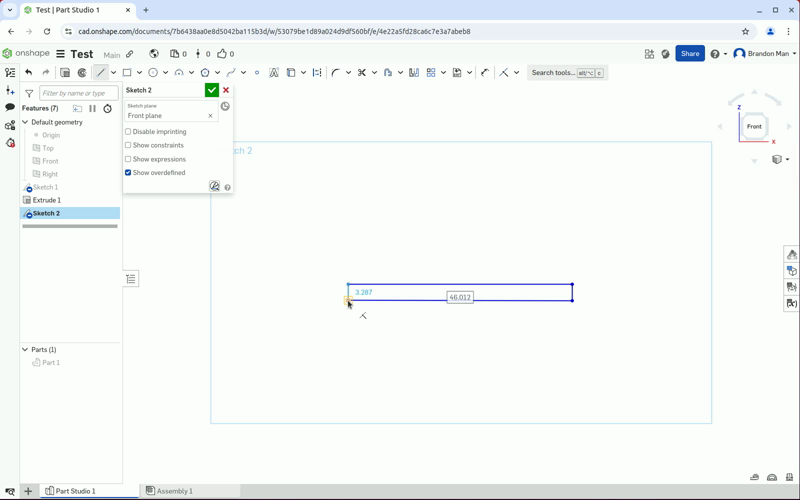
mouse_move(459, 291)
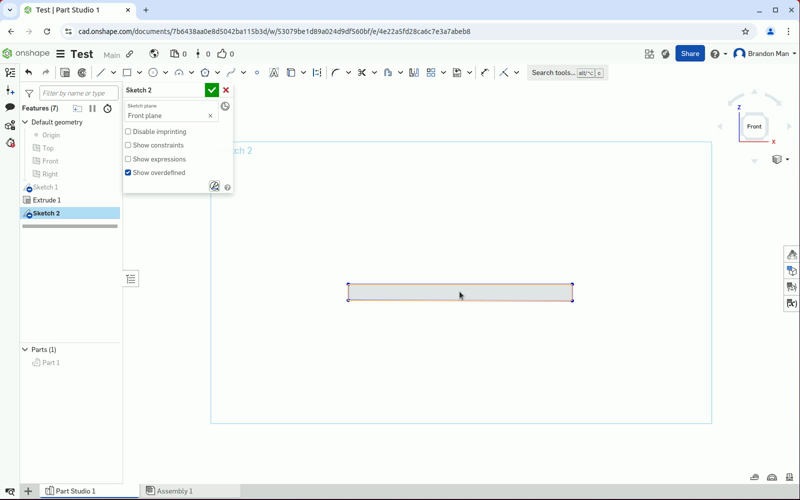
click(459, 291)
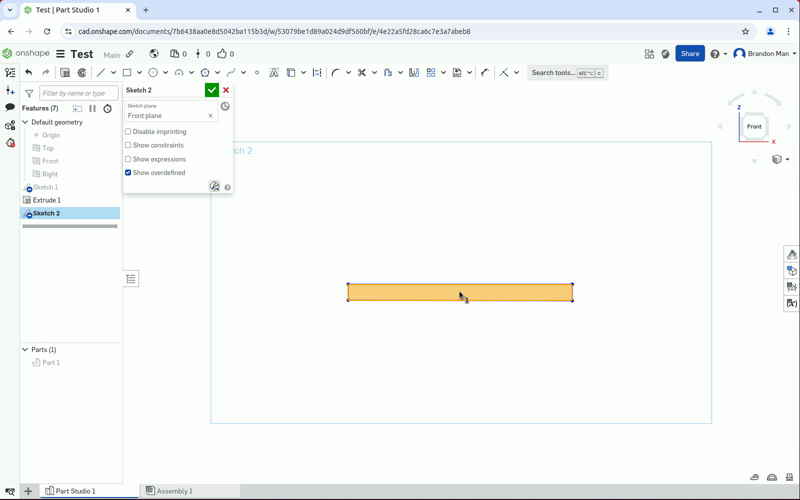
mouse_move(73, 352)
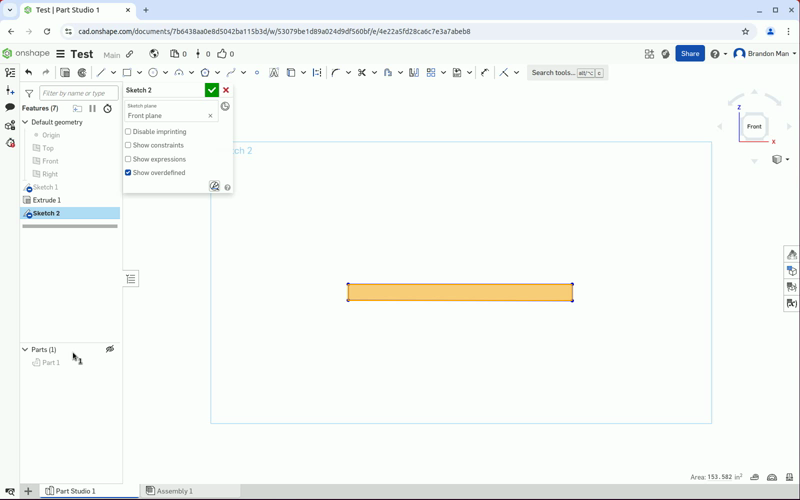
key(shift+y)
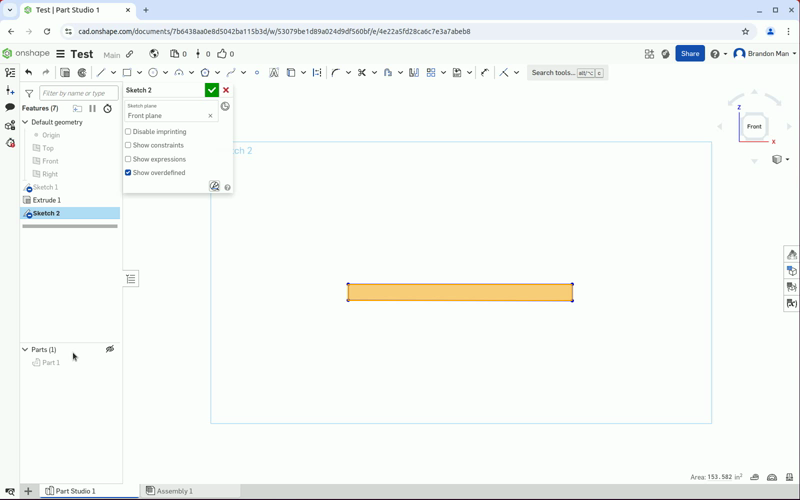
key(shift+e)
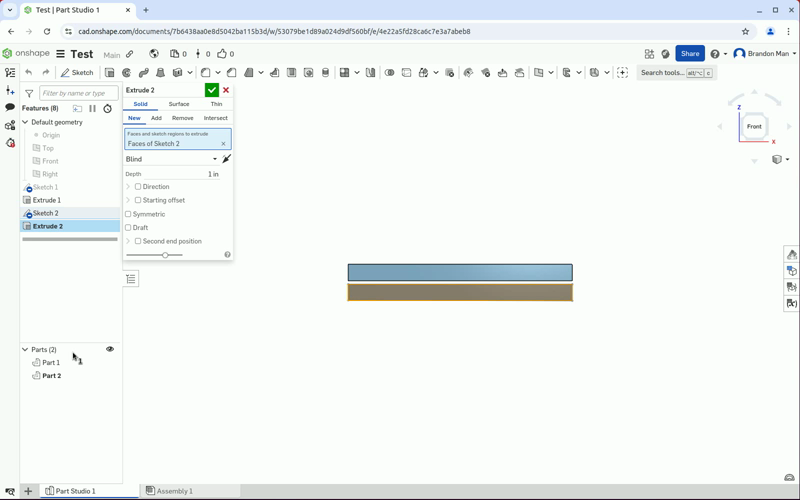
mouse_move(143, 106)
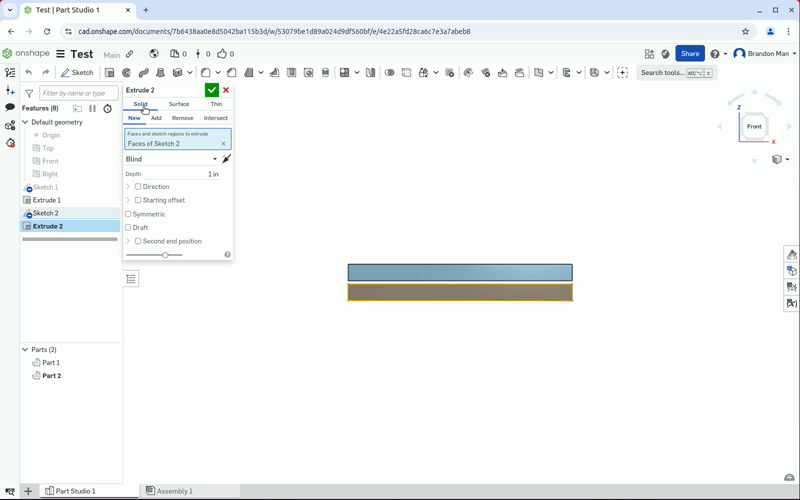
click(143, 106)
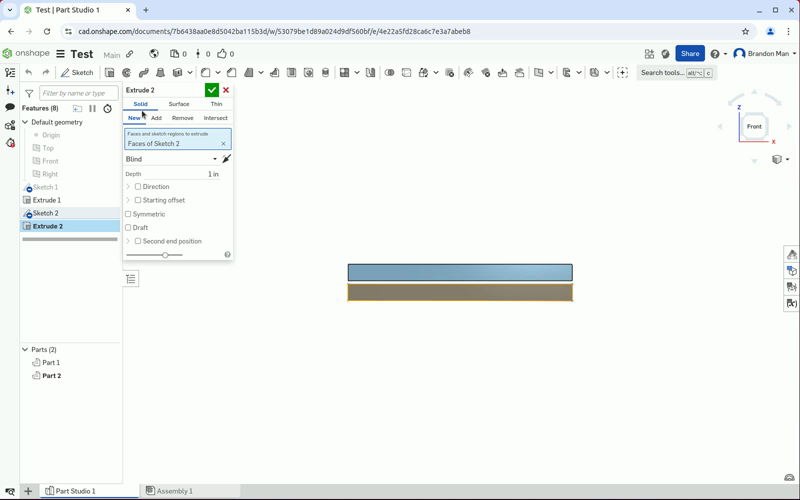
mouse_move(137, 120)
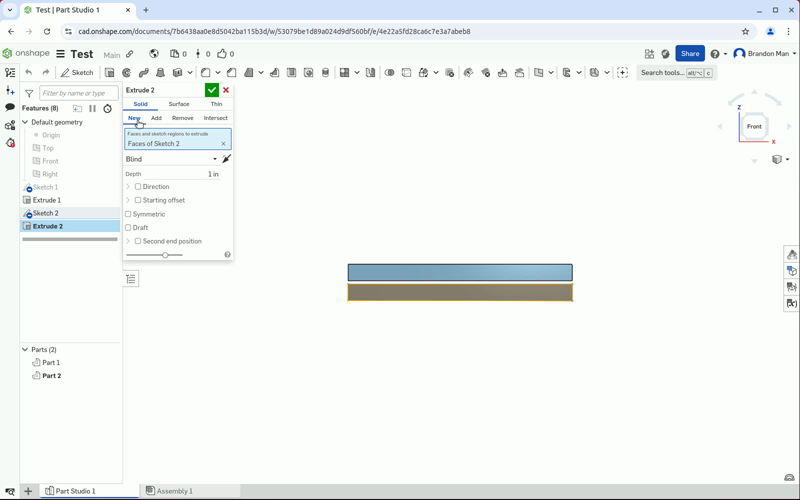
click(137, 120)
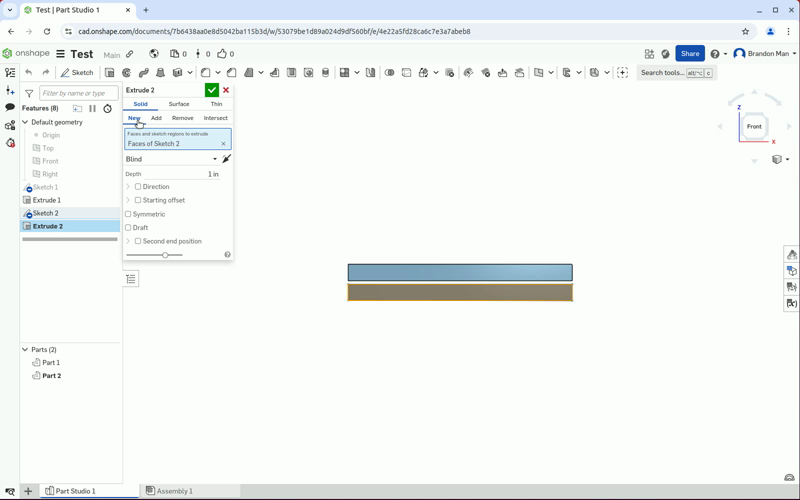
key(tab, 4)
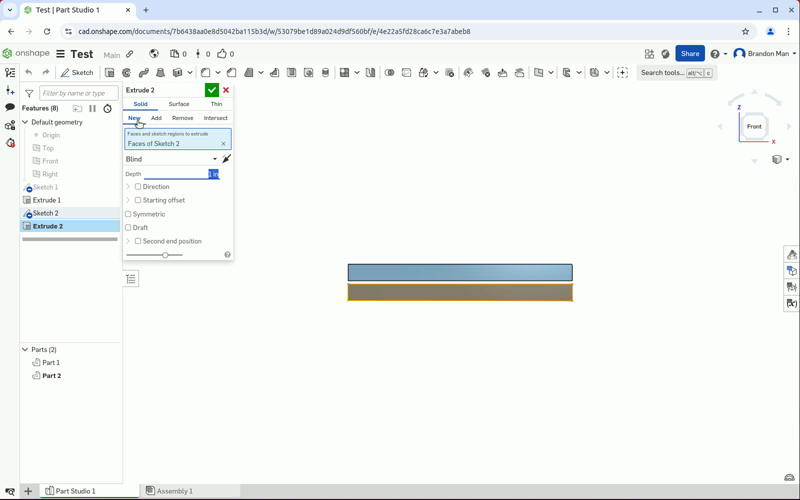
text(0.722)
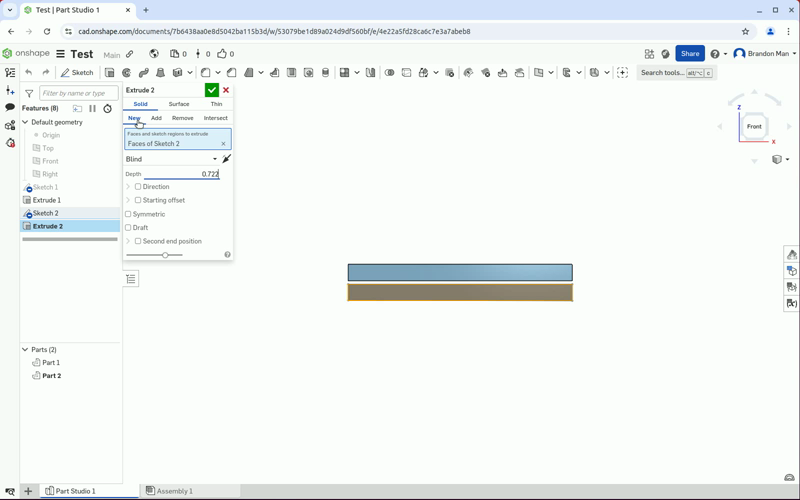
key(enter)
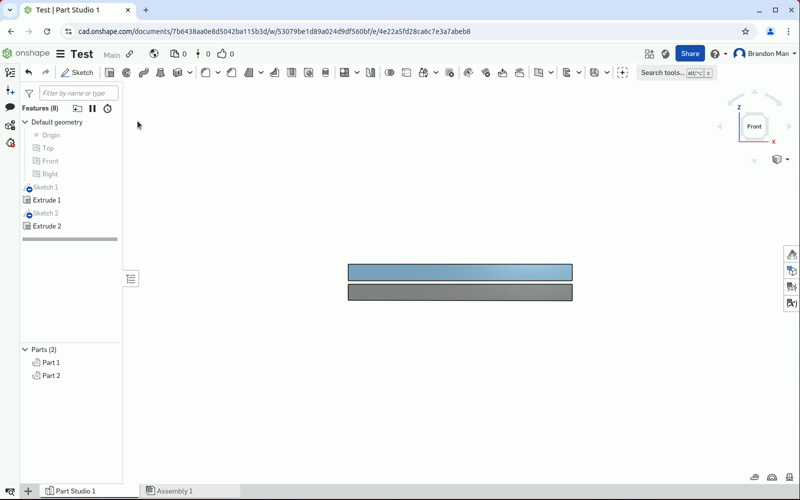
key(shift+h)
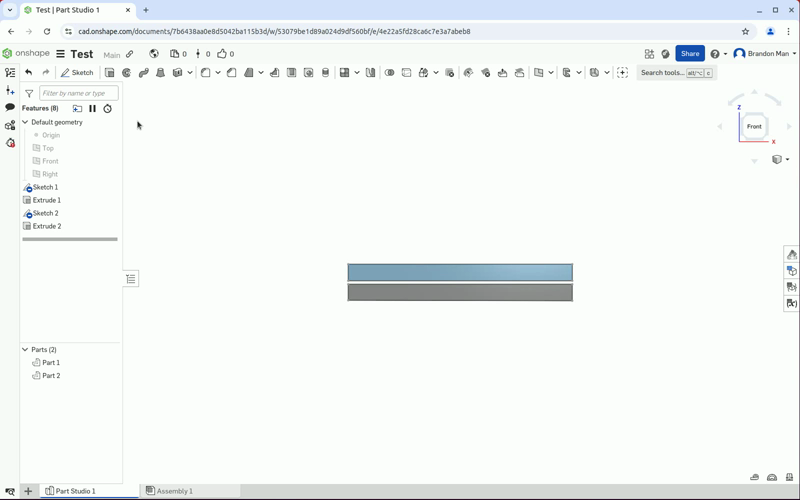
key(shift+h)
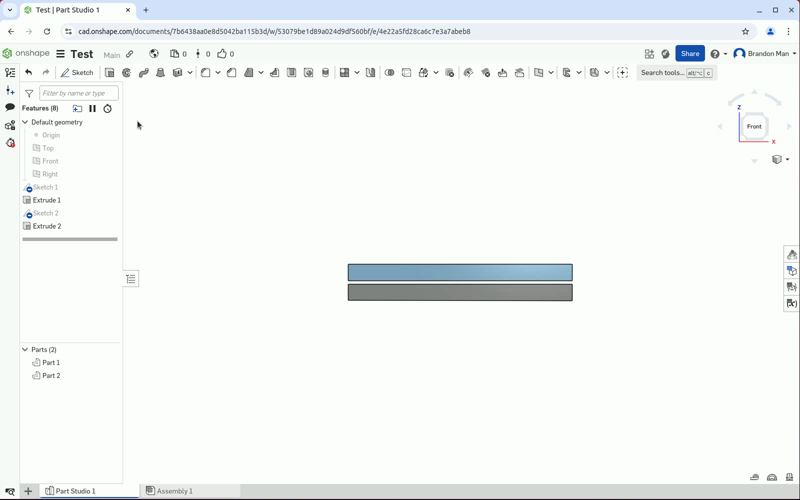
mouse_move(73, 189)
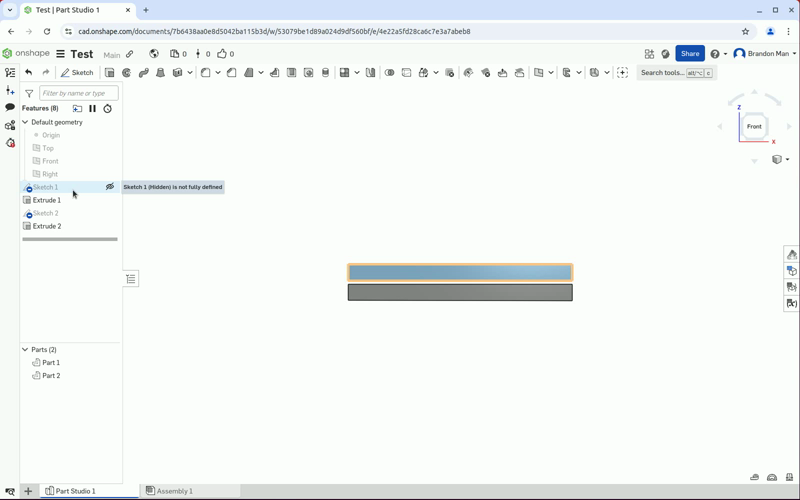
click(73, 189)
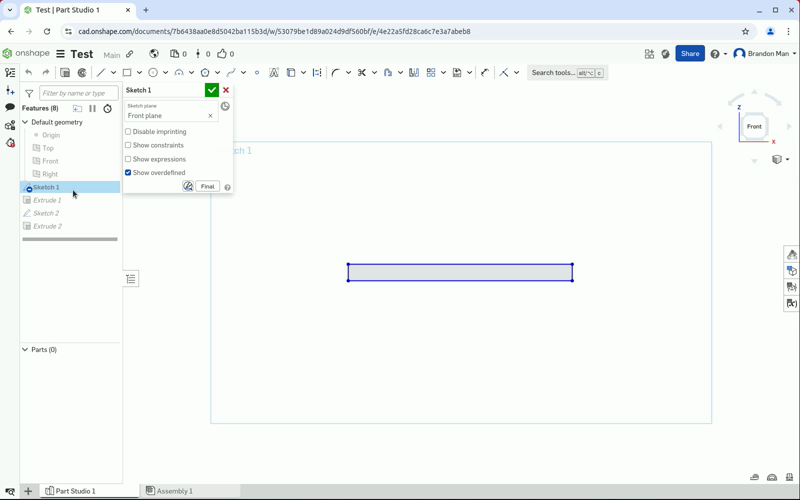
mouse_move(229, 92)
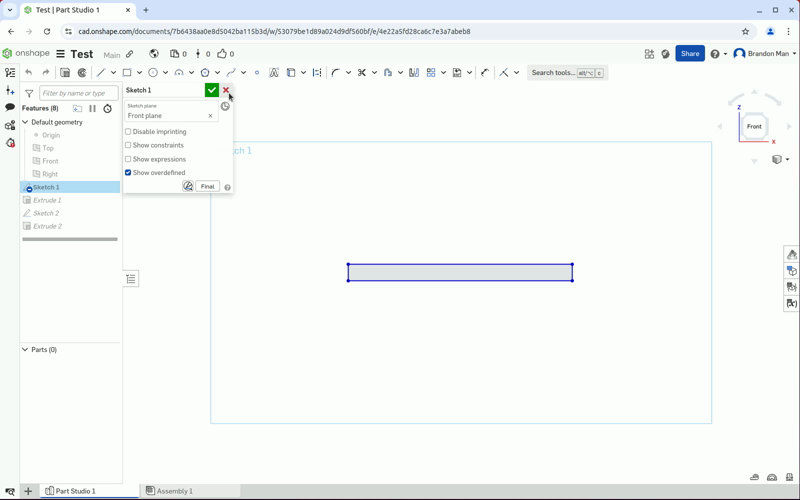
click(229, 92)
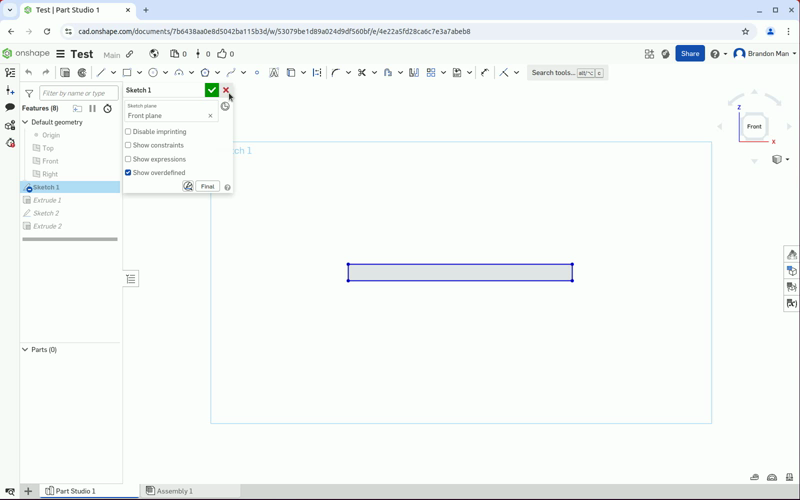
key(shift+s)
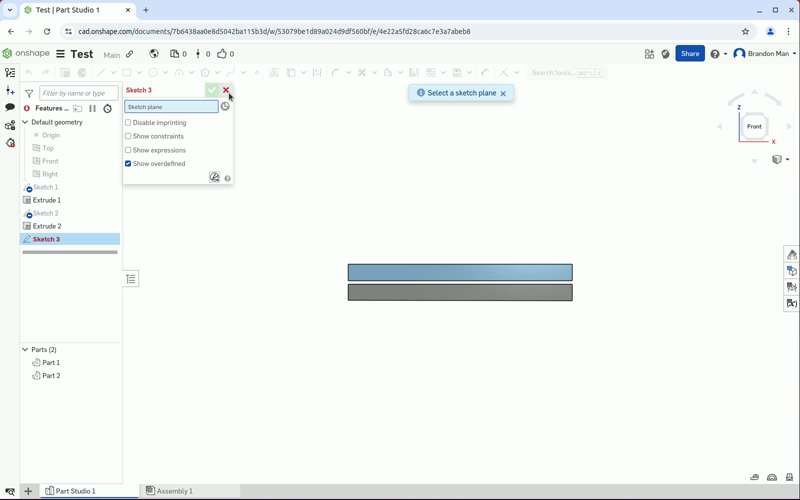
mouse_move(73, 163)
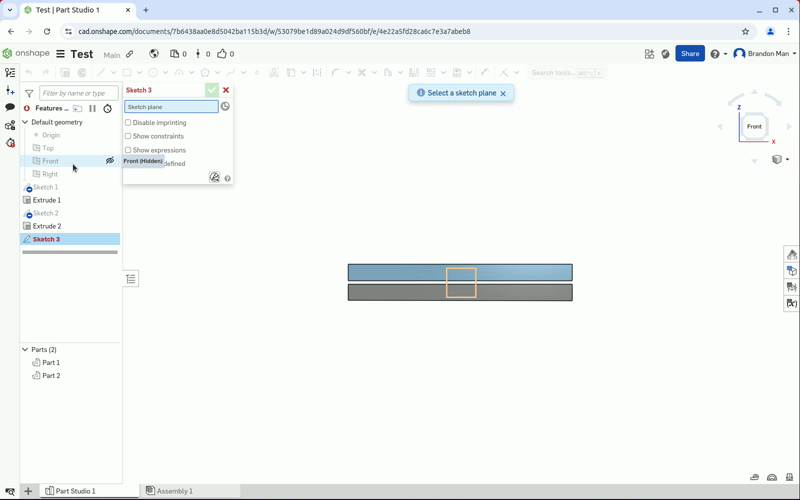
click(73, 163)
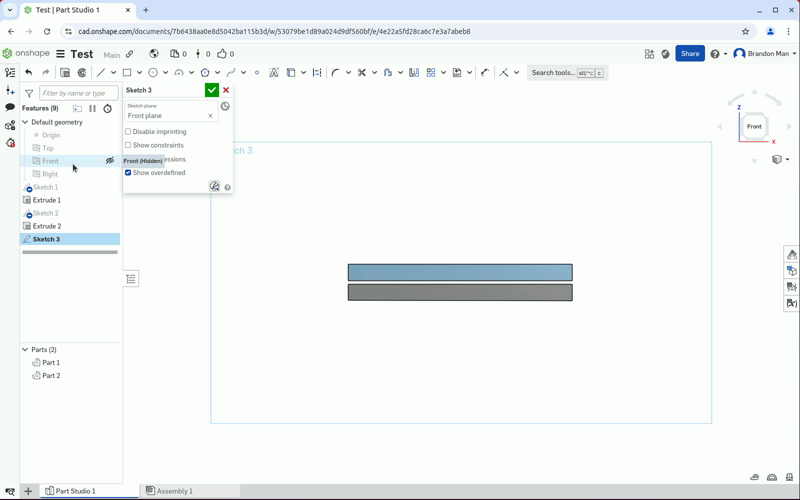
mouse_move(73, 352)
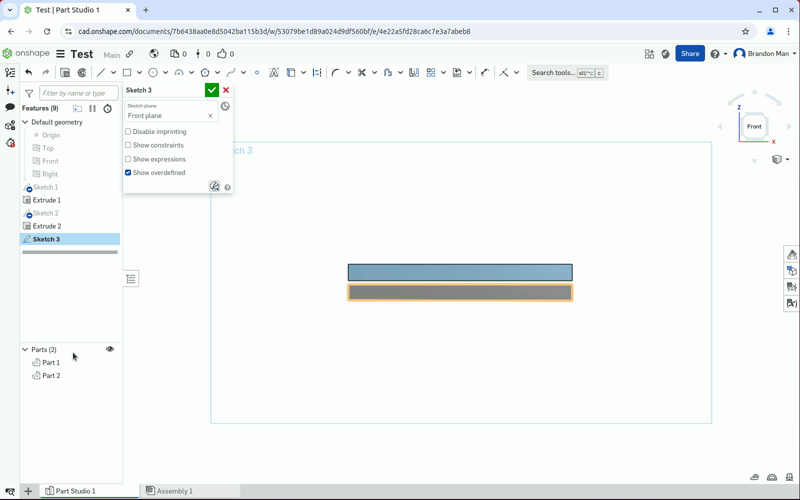
key(y)
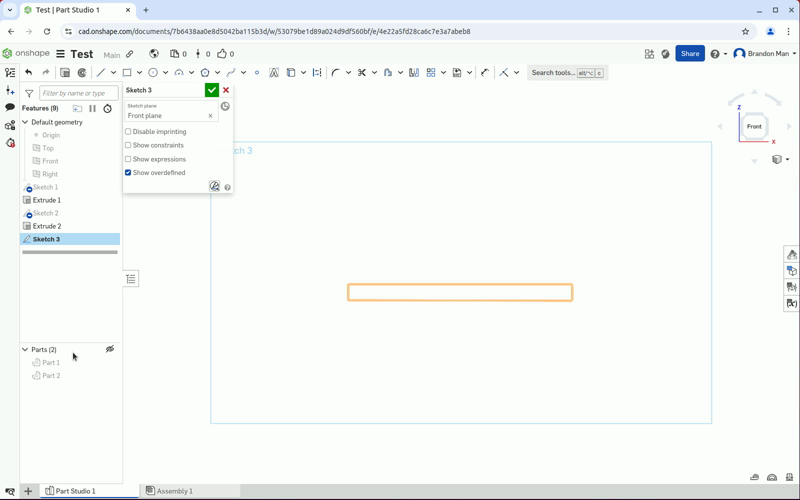
key(l)
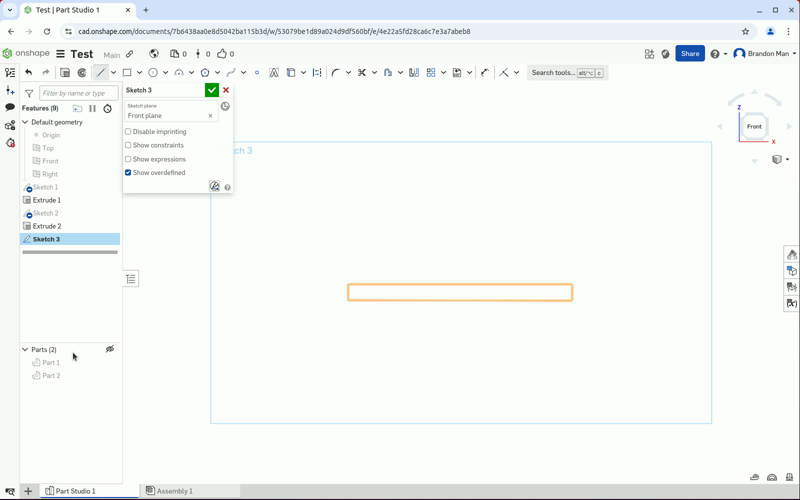
key_down(shift)
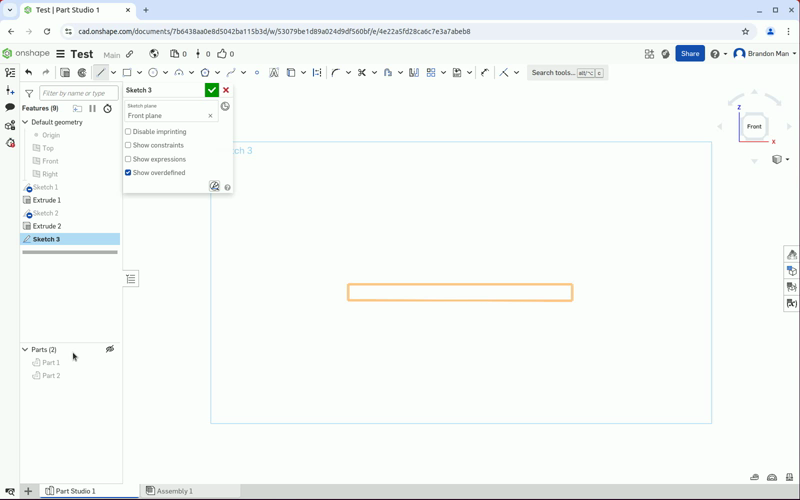
mouse_move(348, 285)
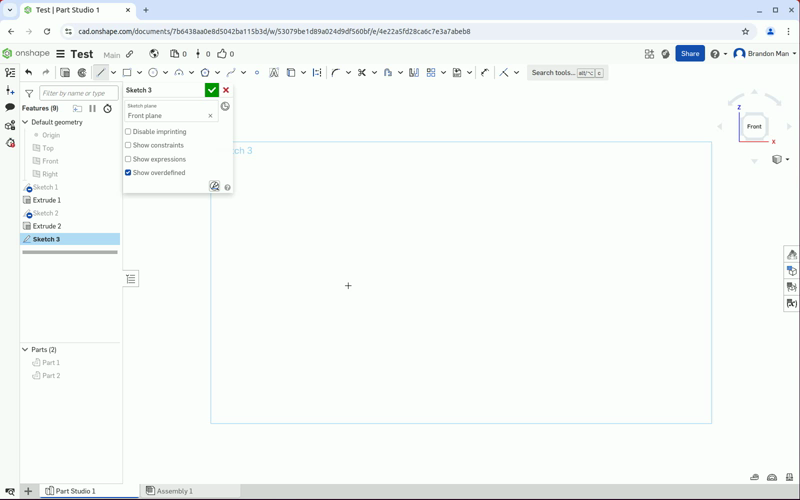
click(348, 285)
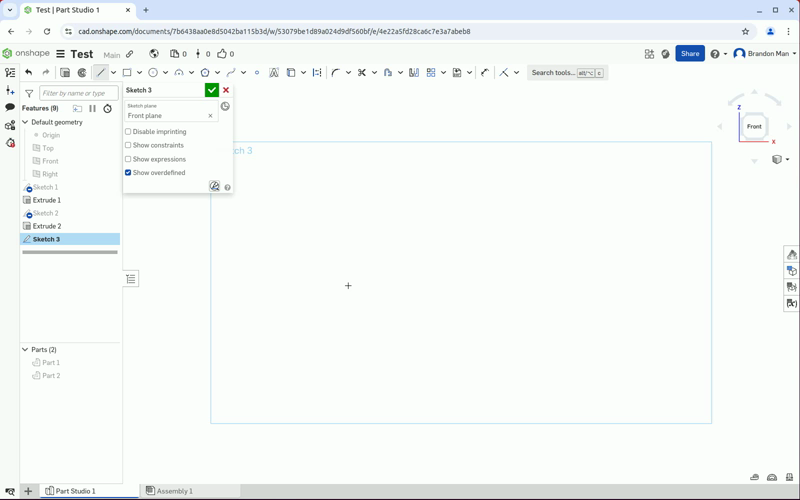
key_up(shift)
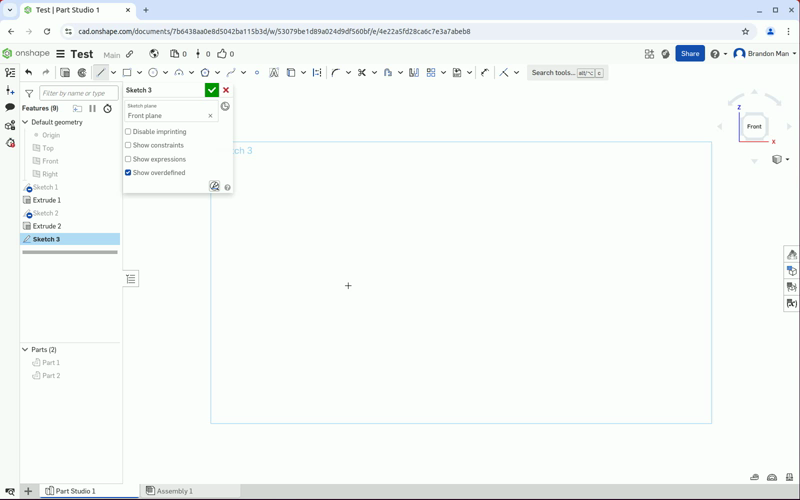
key_down(shift)
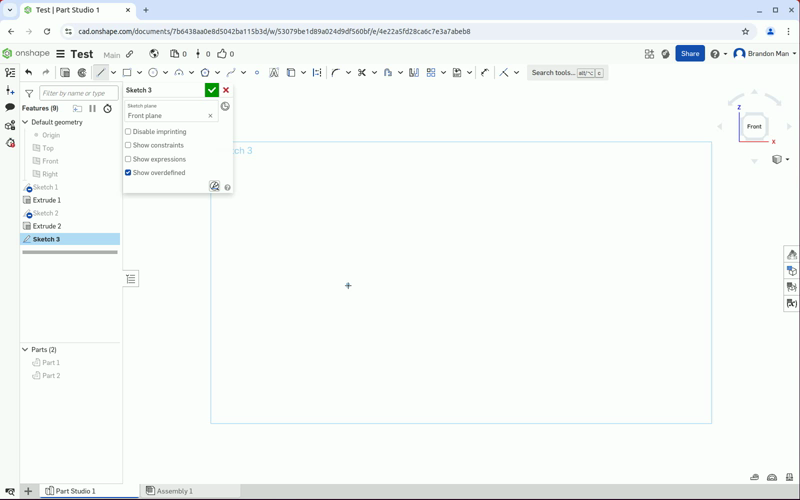
mouse_move(572, 285)
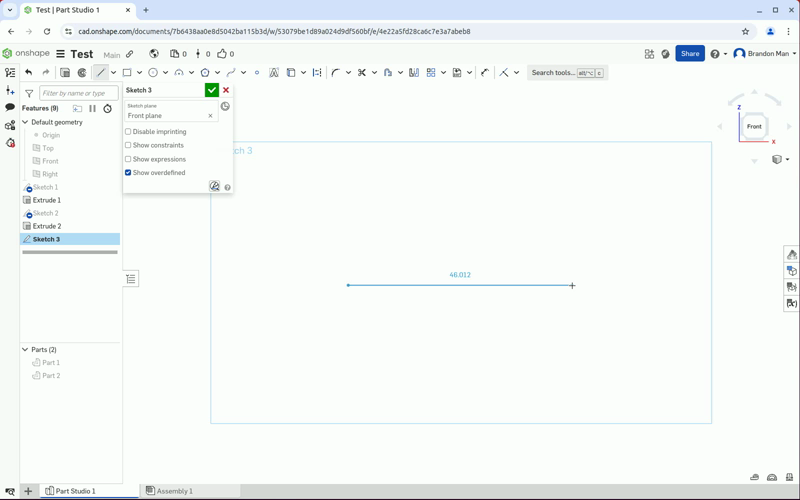
click(572, 285)
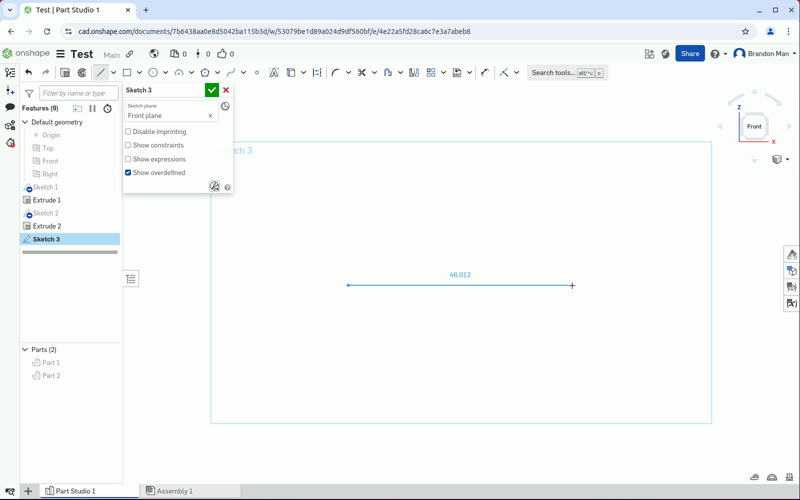
key_up(shift)
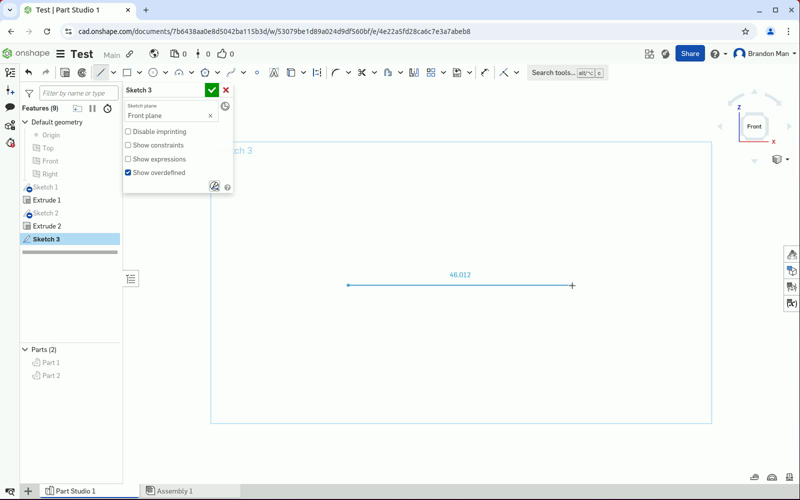
key_down(shift)
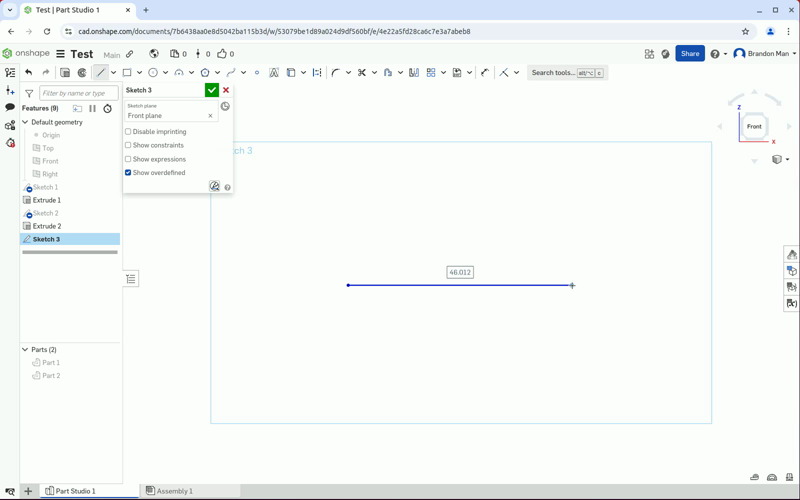
mouse_move(589, 285)
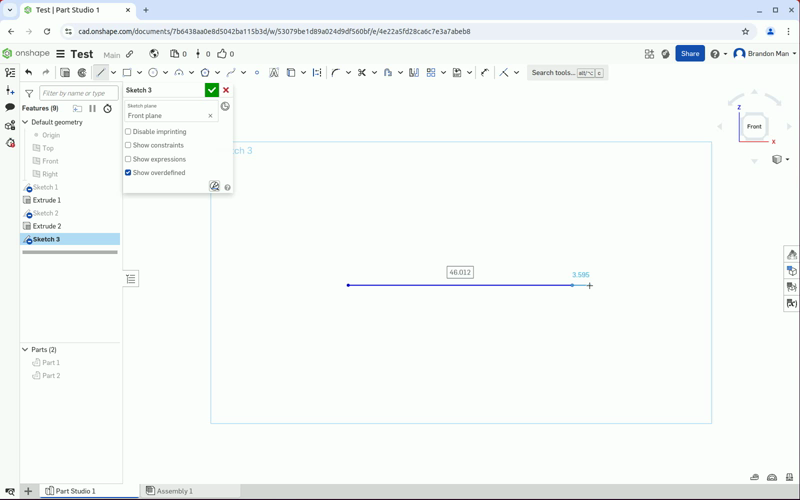
mouse_move(572, 280)
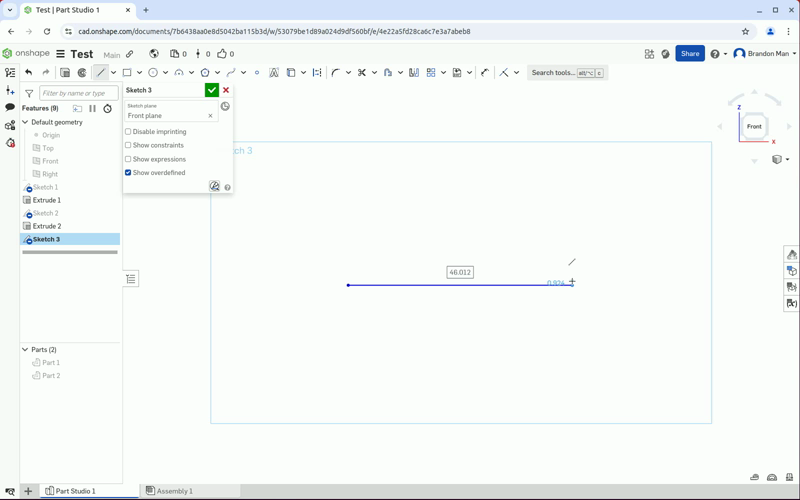
scroll(6)
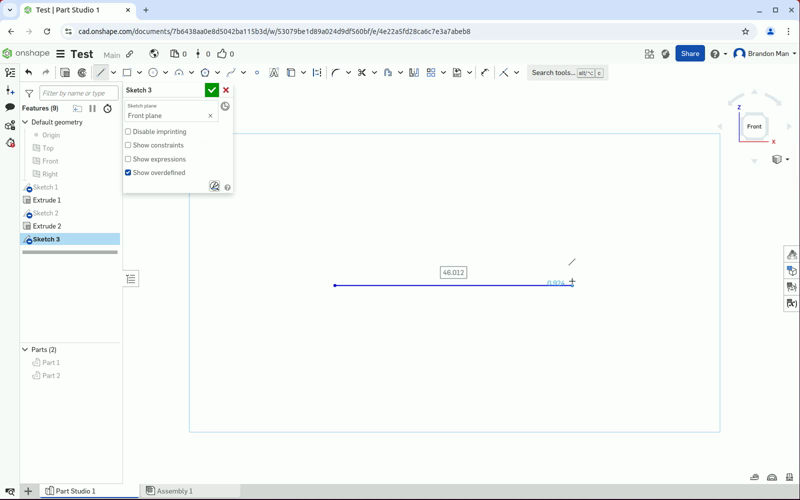
scroll(6)
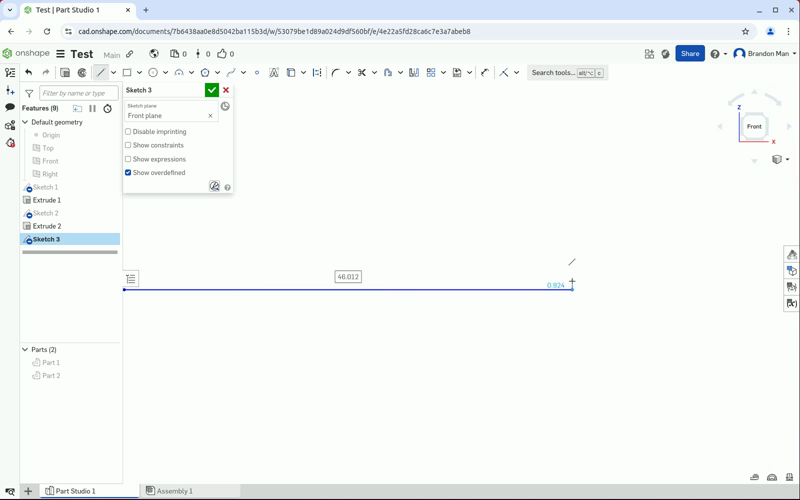
scroll(6)
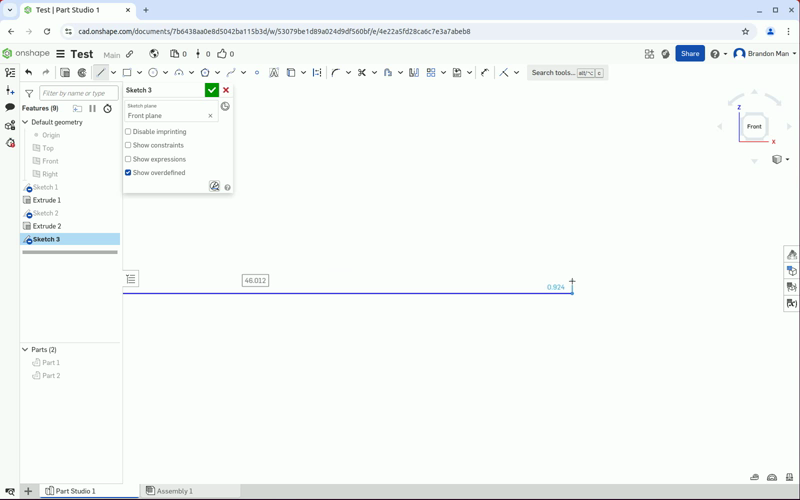
scroll(6)
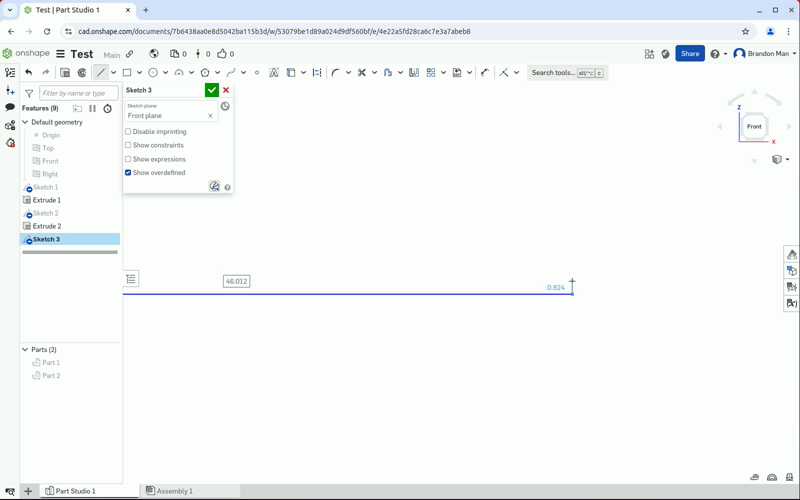
scroll(6)
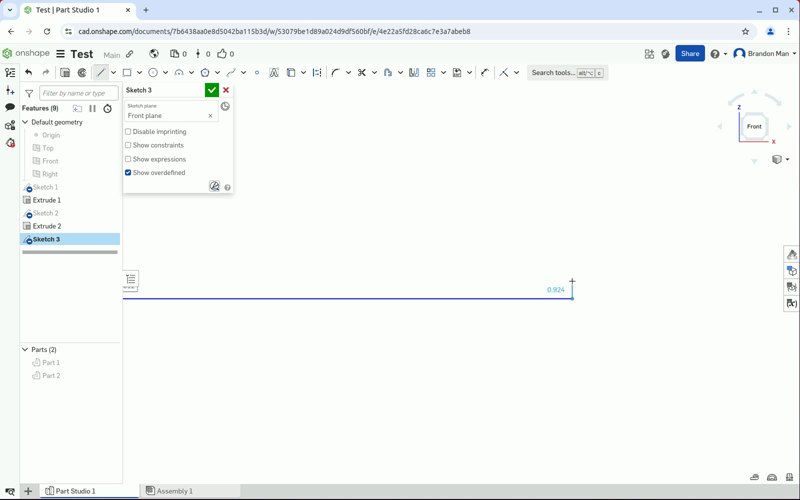
scroll(6)
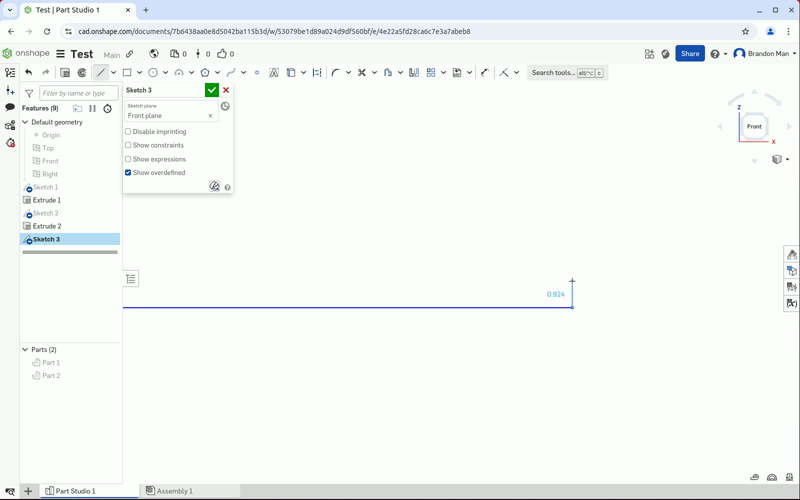
scroll(6)
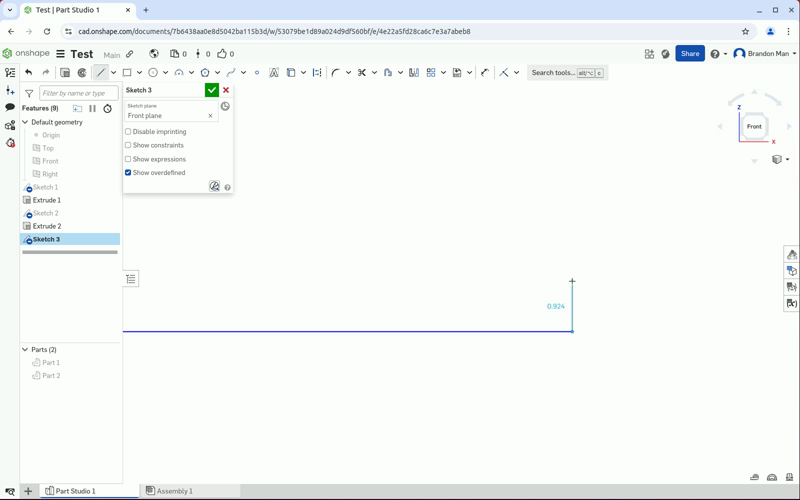
click(572, 280)
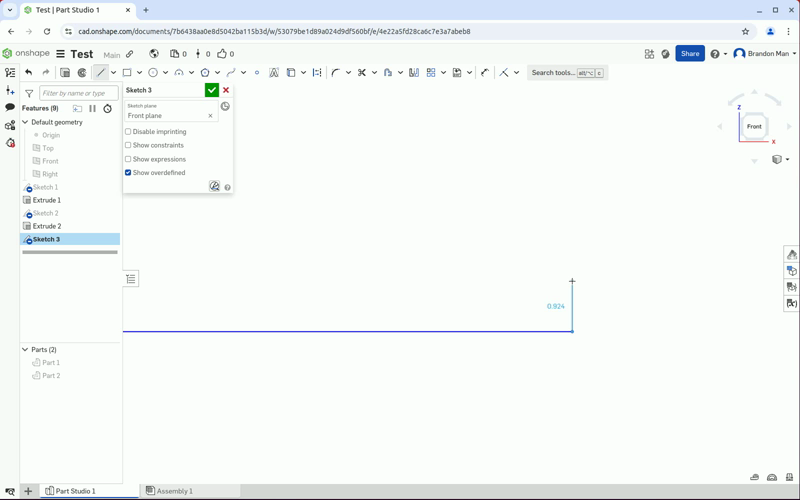
scroll(-6)
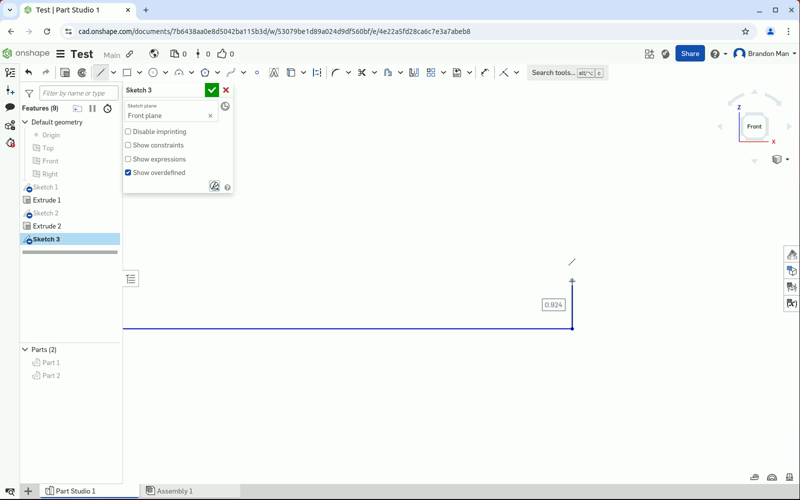
scroll(-6)
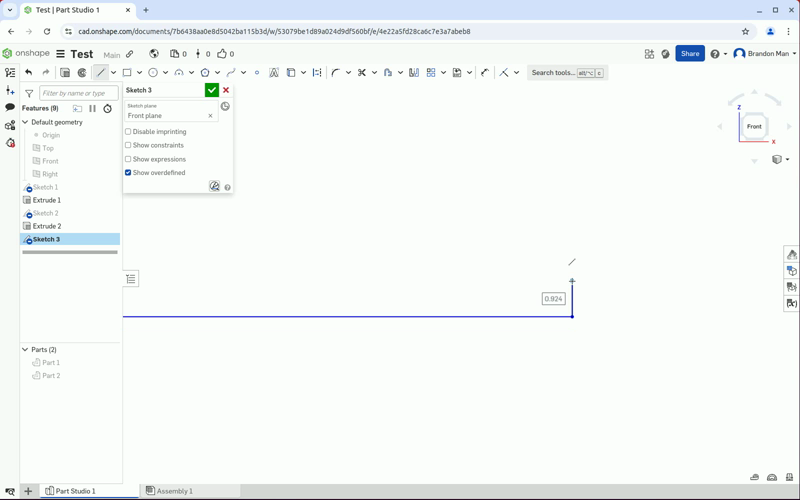
scroll(-6)
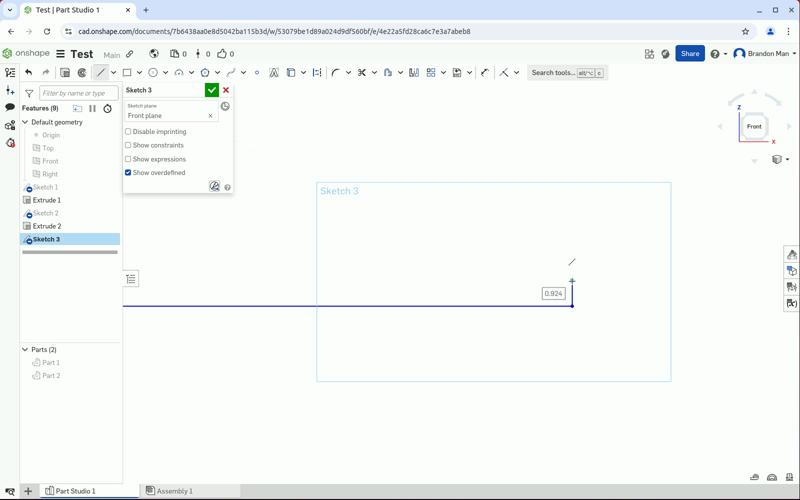
scroll(-6)
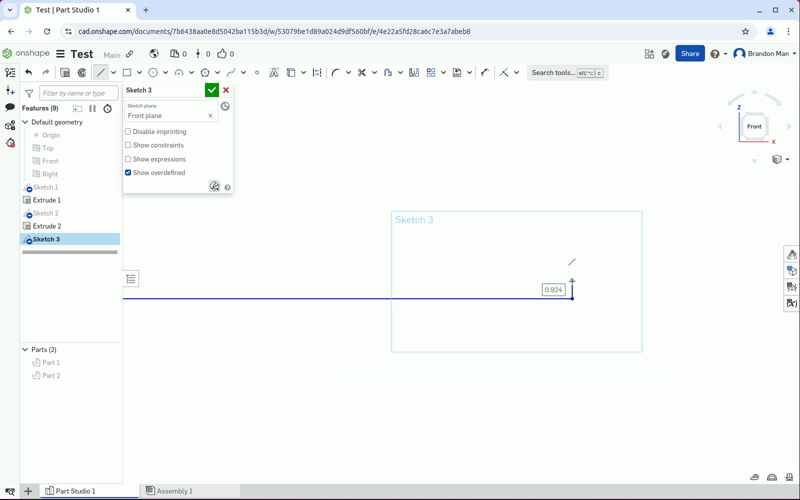
scroll(-6)
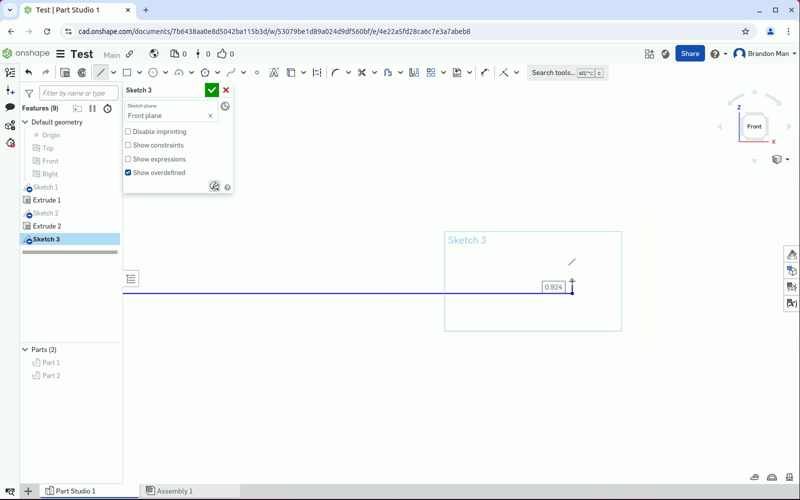
scroll(-6)
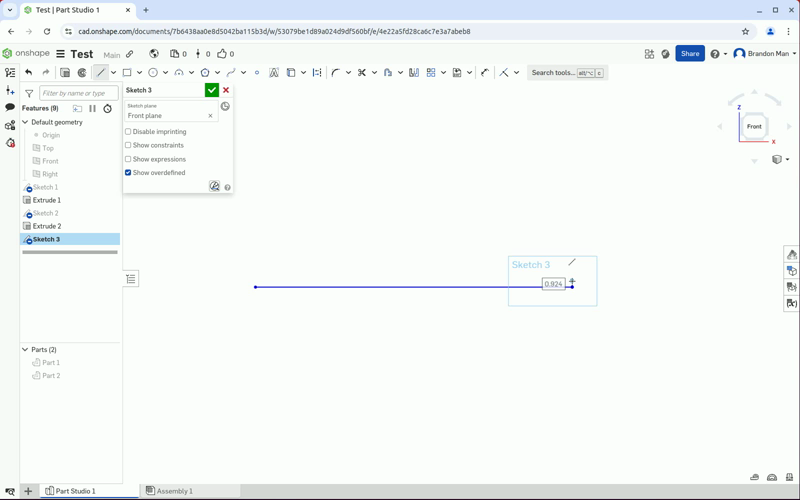
scroll(-6)
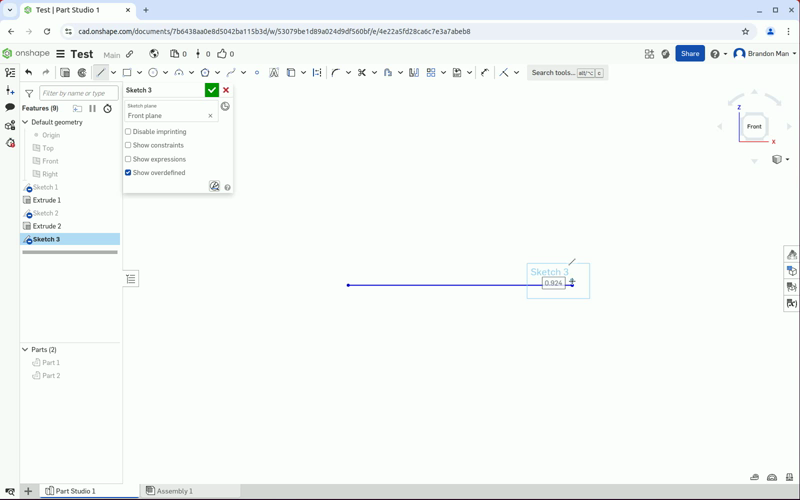
key_up(shift)
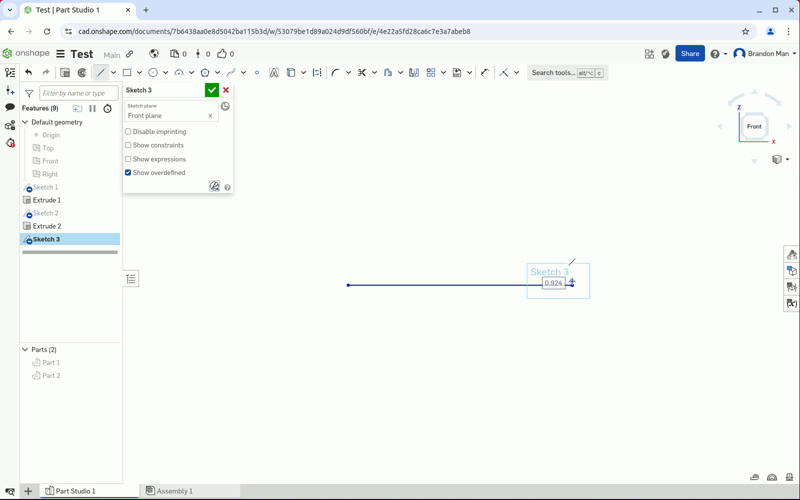
key_down(shift)
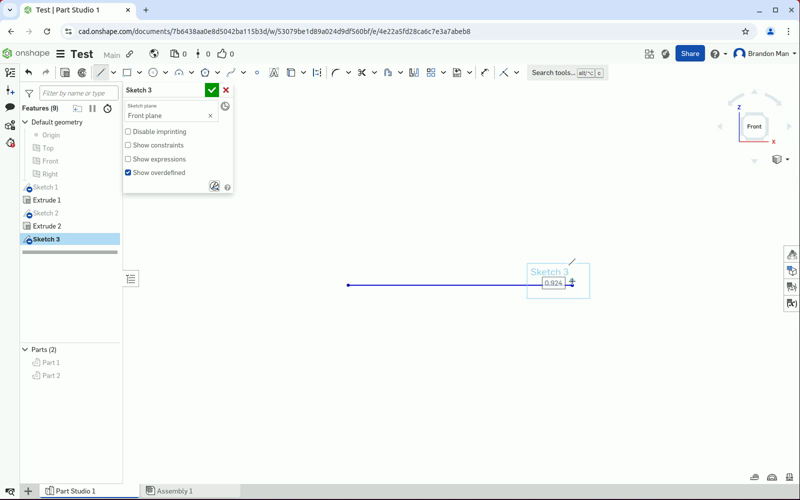
mouse_move(348, 280)
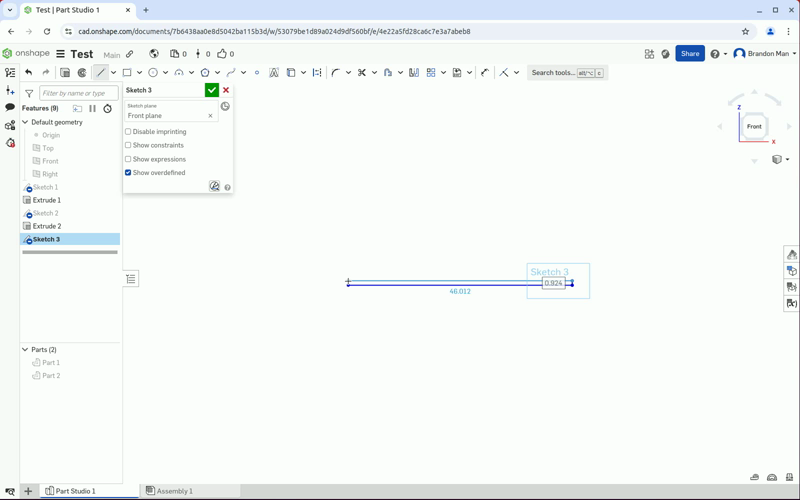
click(348, 280)
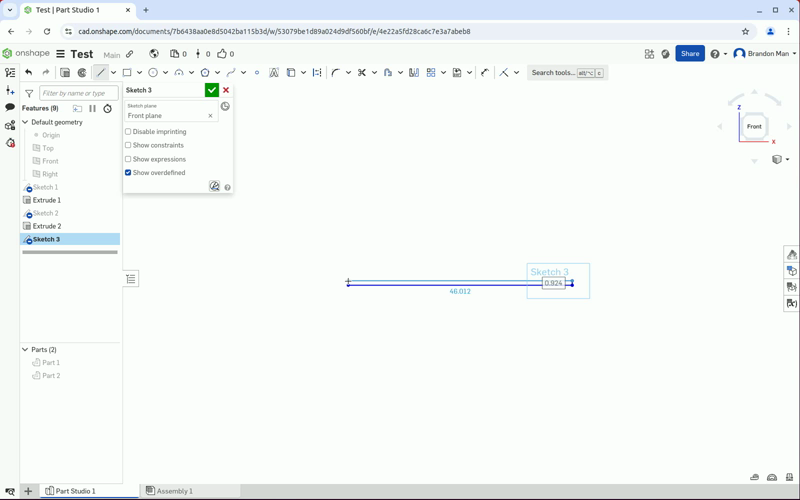
key_up(shift)
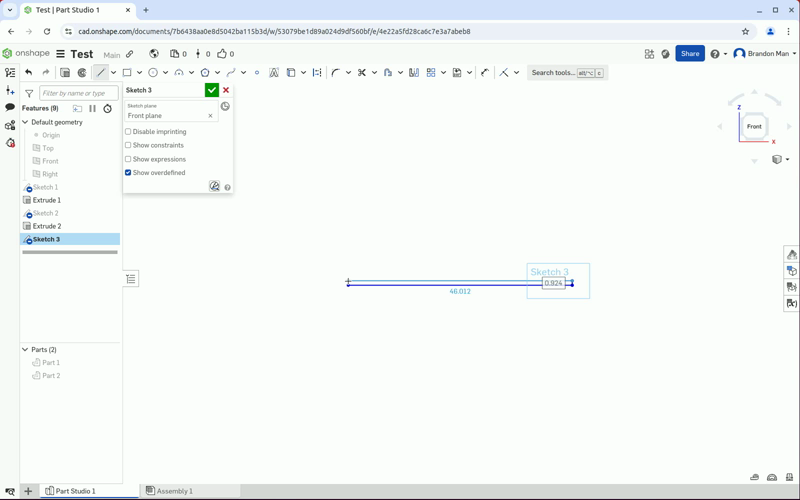
mouse_move(378, 280)
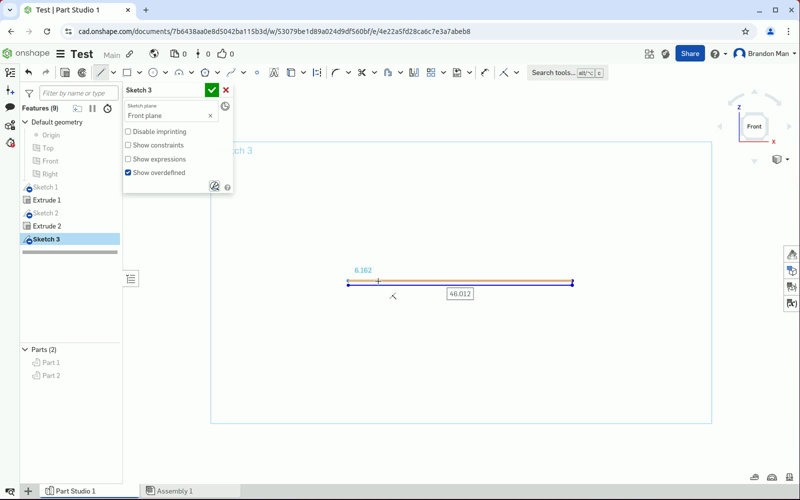
key_down(shift)
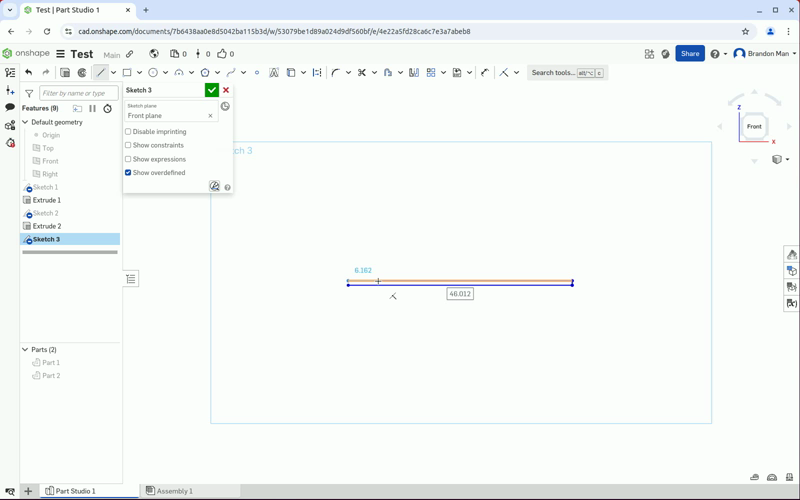
mouse_move(348, 285)
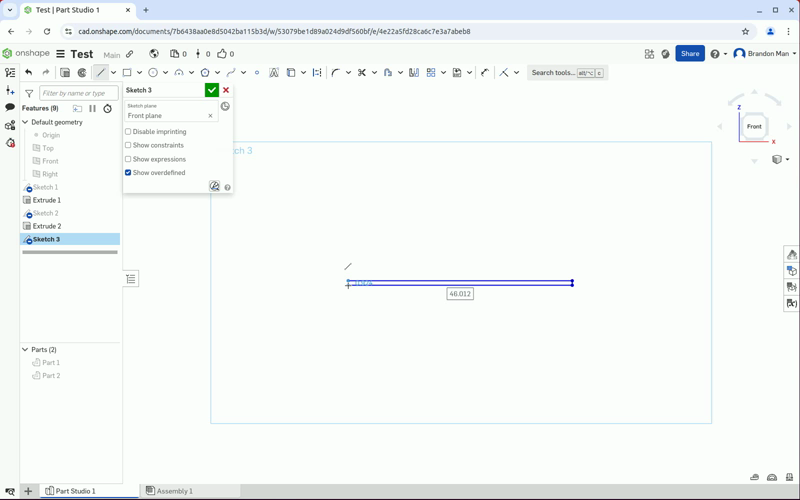
scroll(6)
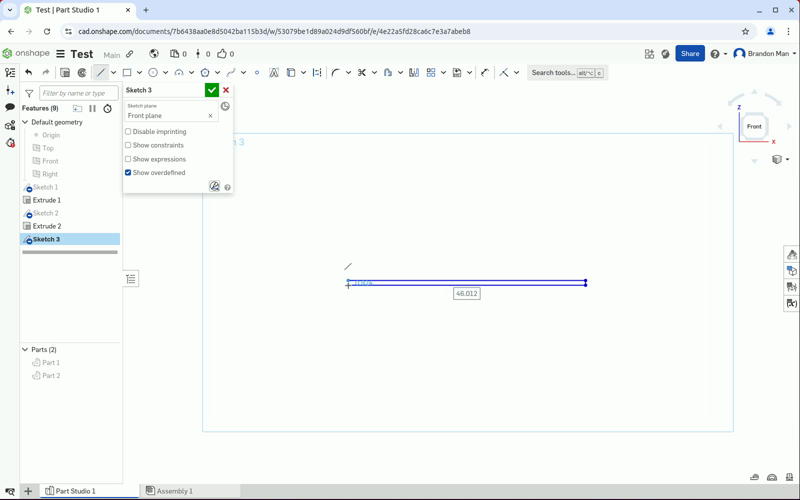
scroll(6)
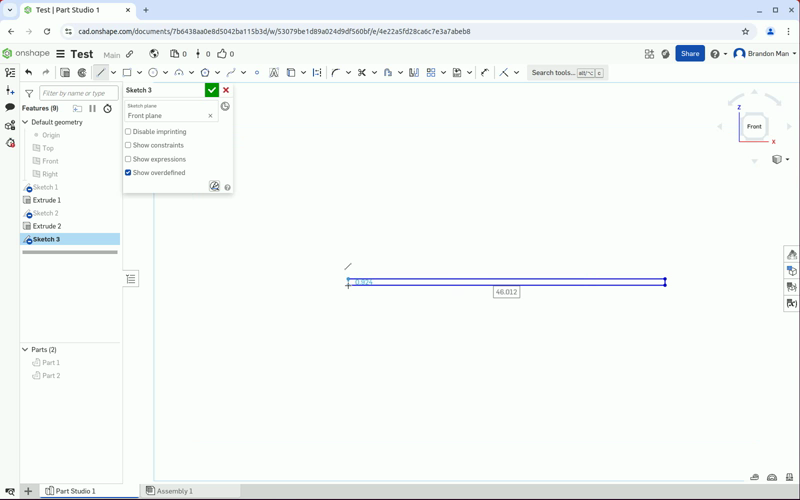
scroll(6)
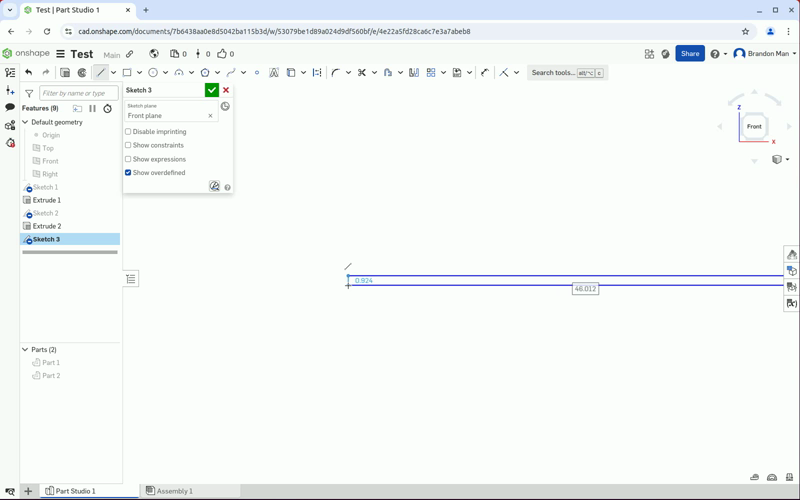
scroll(6)
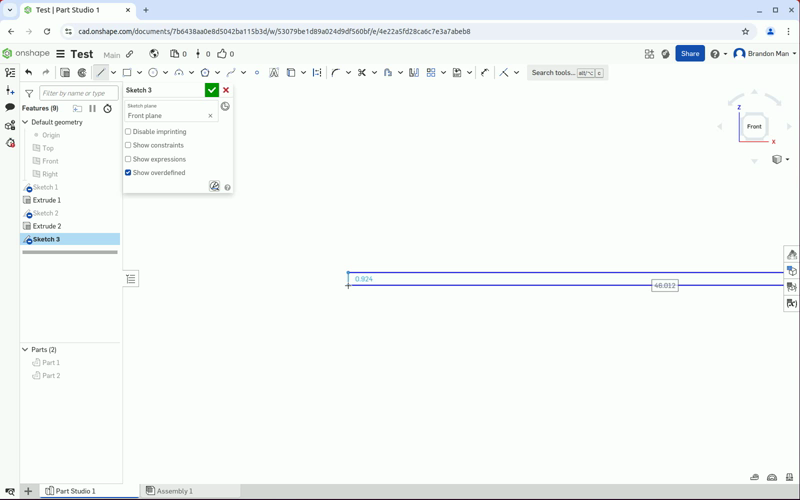
scroll(6)
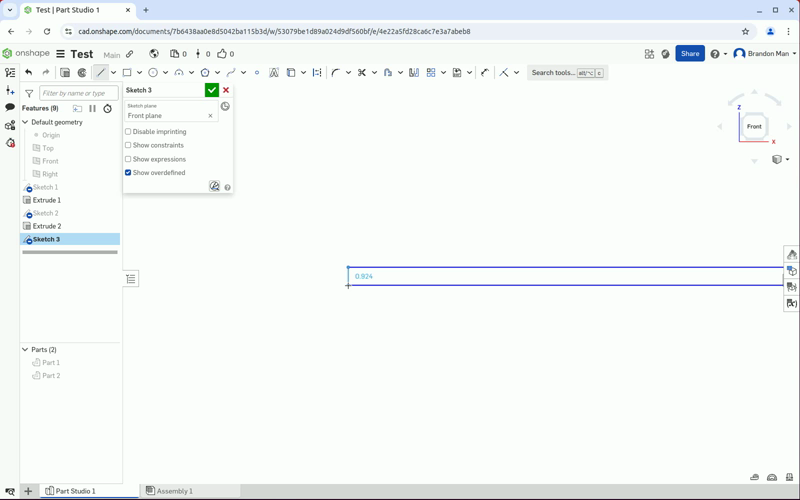
scroll(6)
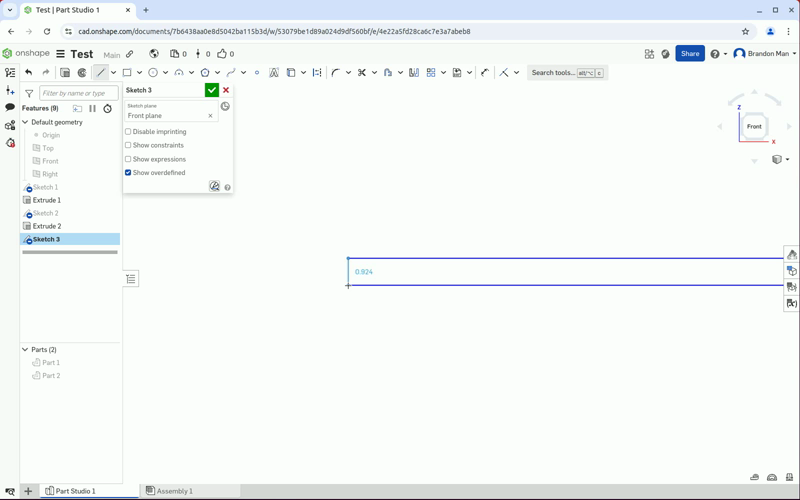
scroll(6)
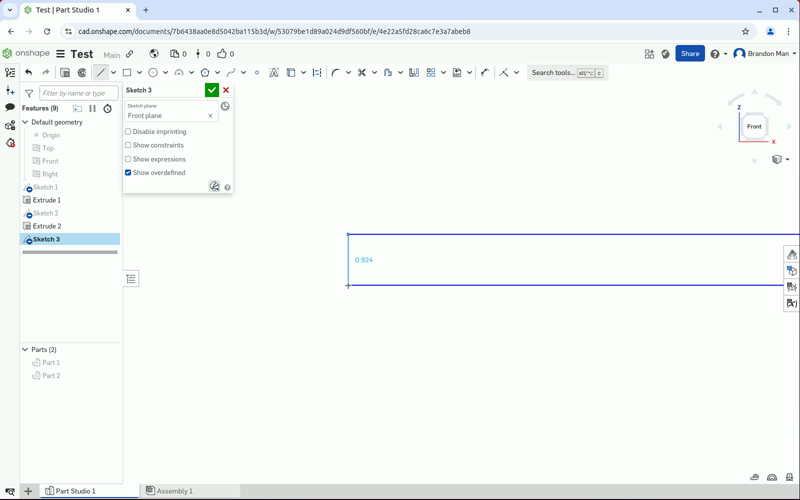
key_up(shift)
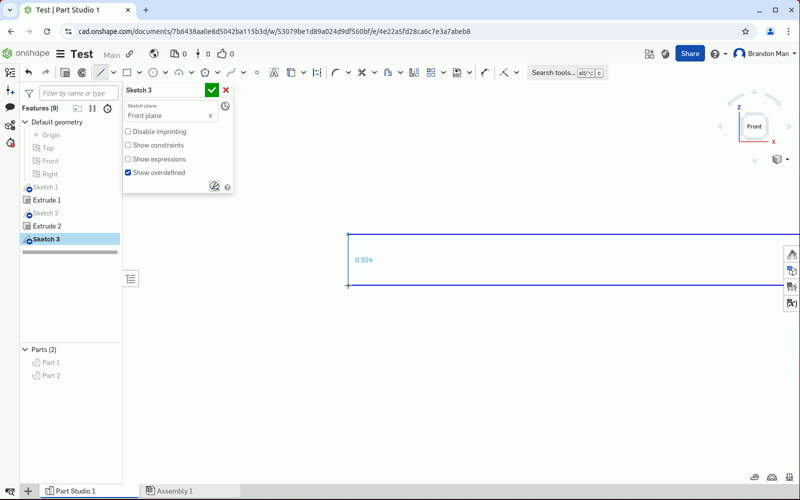
click(348, 285)
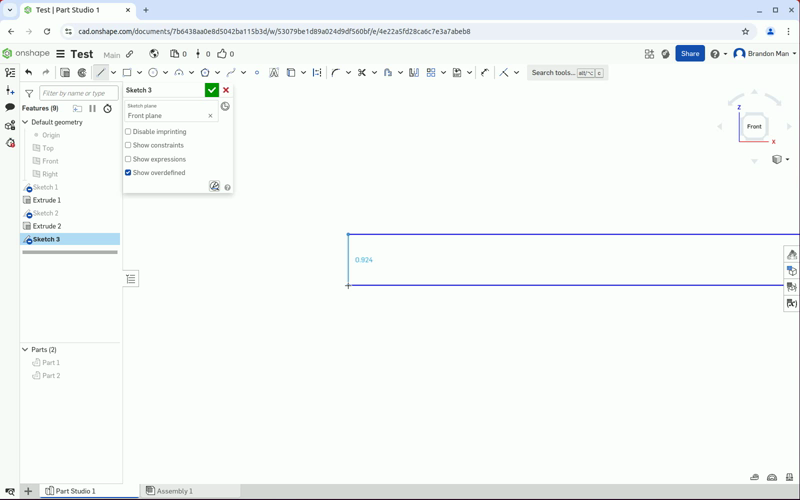
scroll(-6)
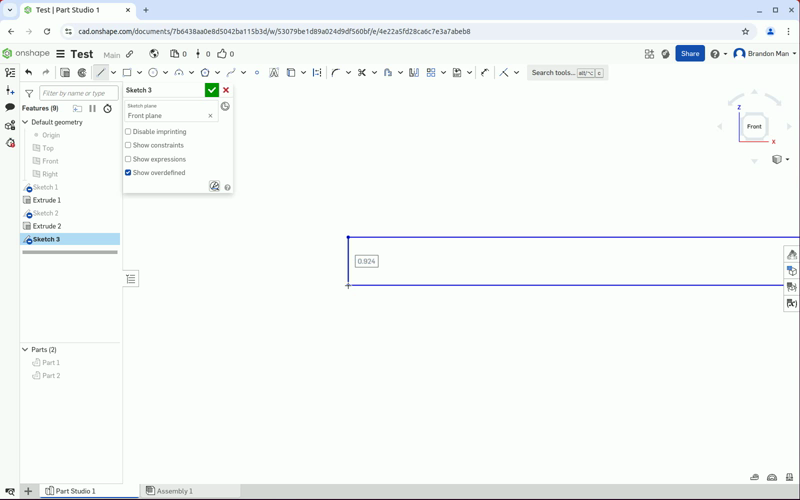
scroll(-6)
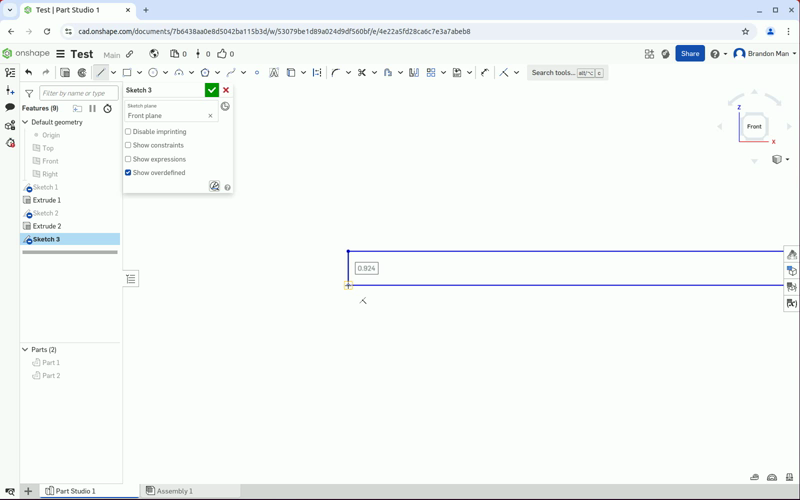
scroll(-6)
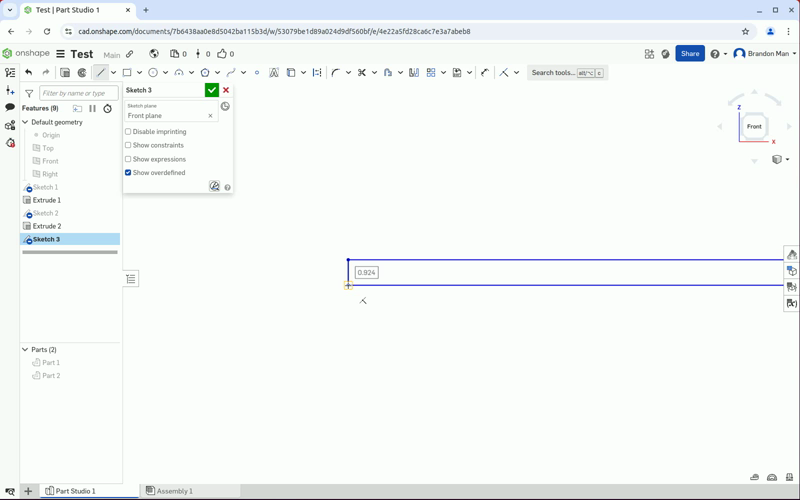
scroll(-6)
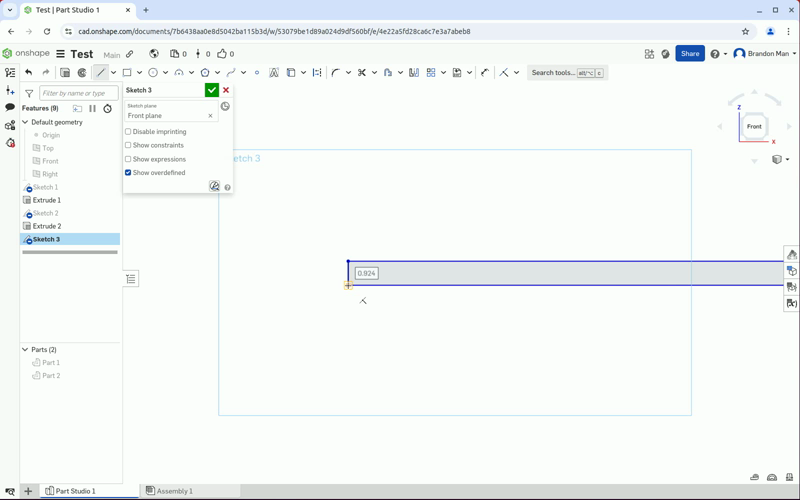
scroll(-6)
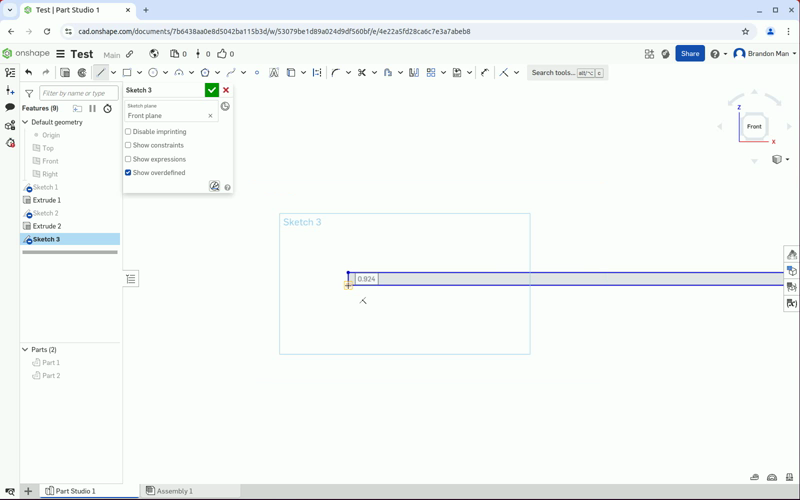
scroll(-6)
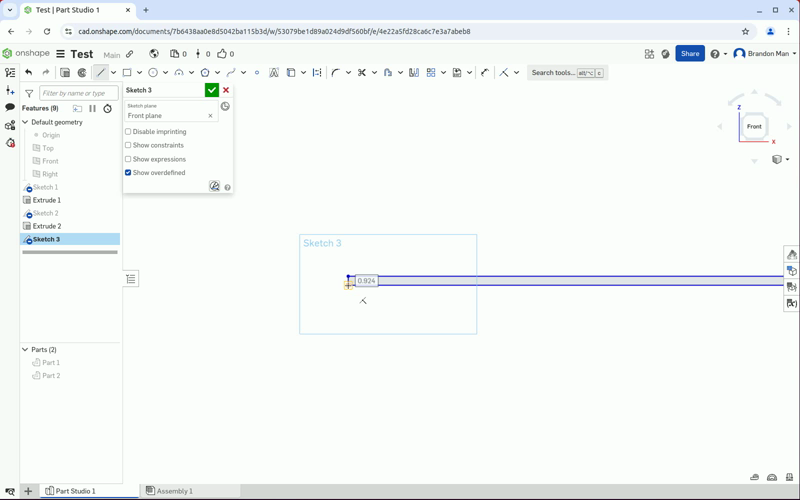
scroll(-6)
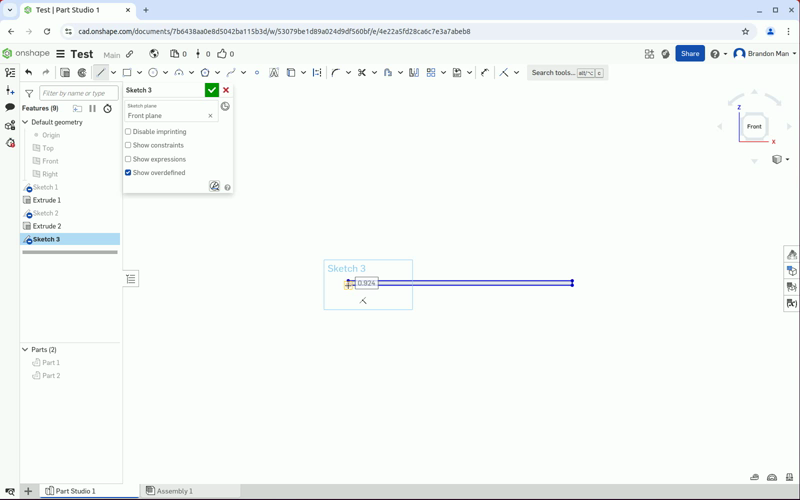
key(esc)
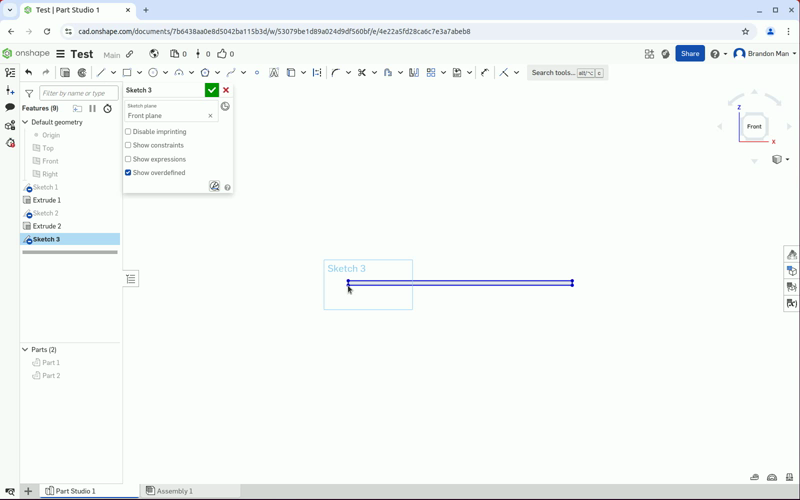
mouse_move(420, 283)
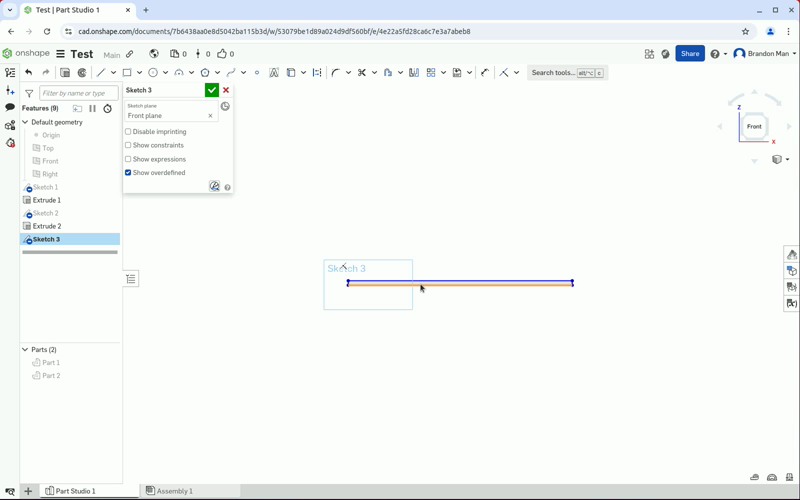
scroll(6)
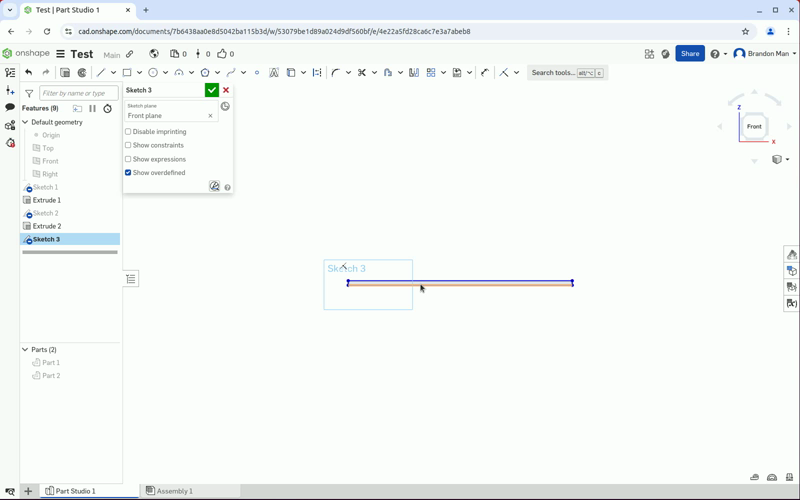
scroll(6)
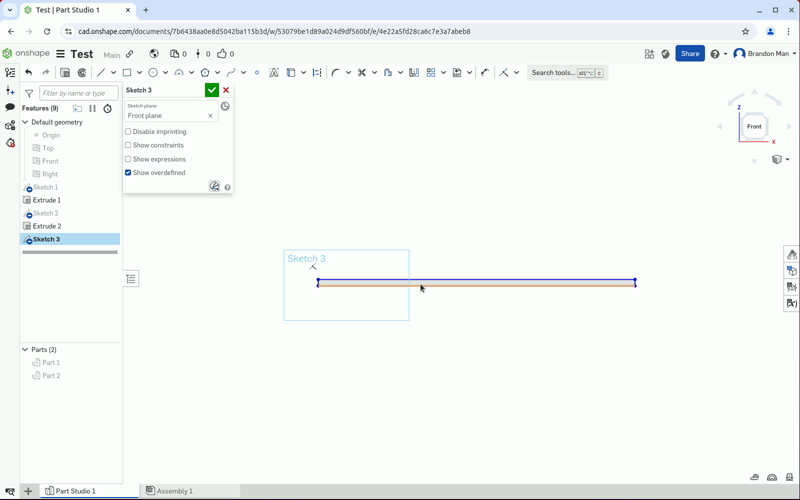
scroll(6)
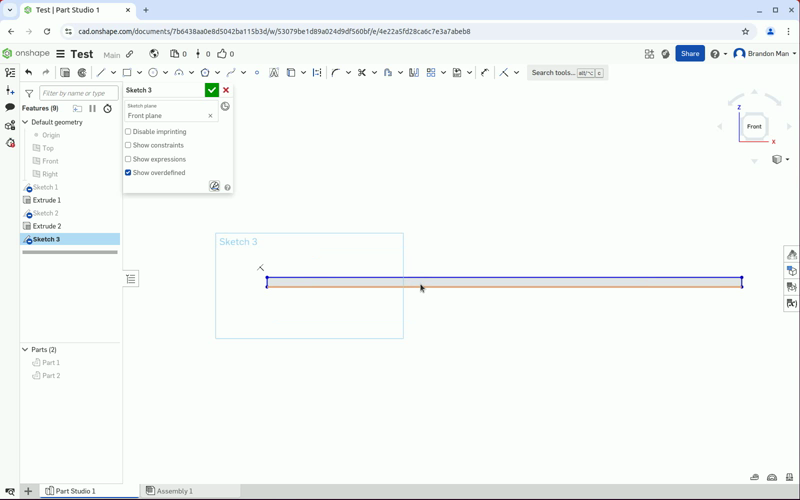
scroll(6)
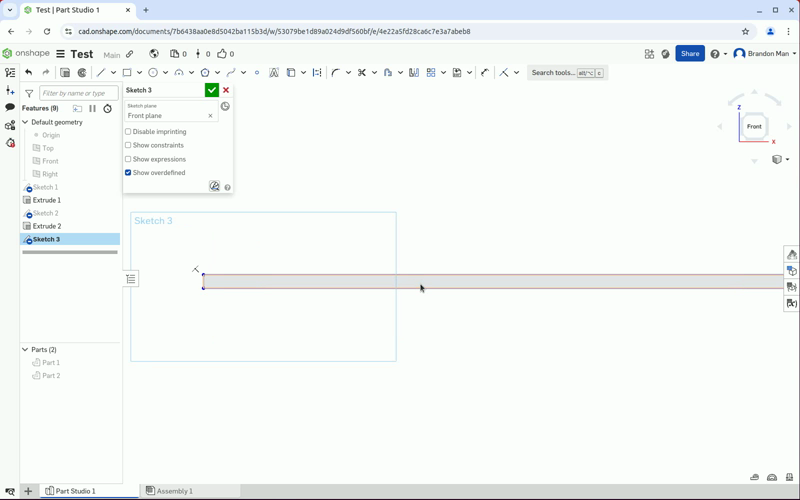
scroll(6)
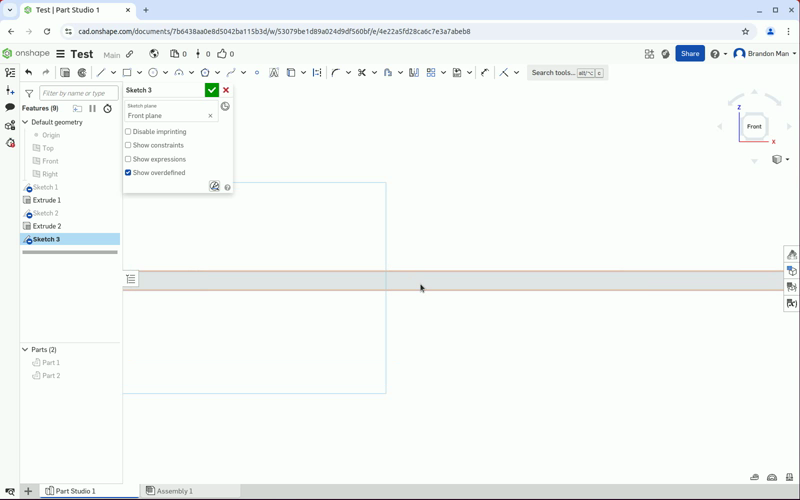
scroll(6)
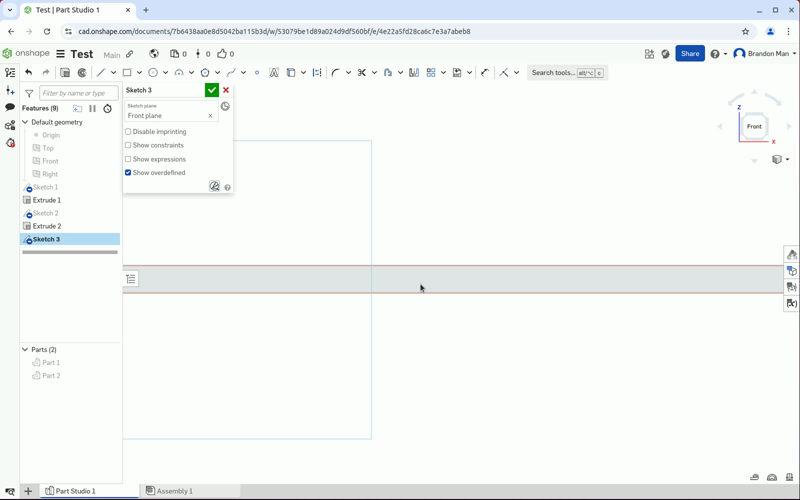
scroll(6)
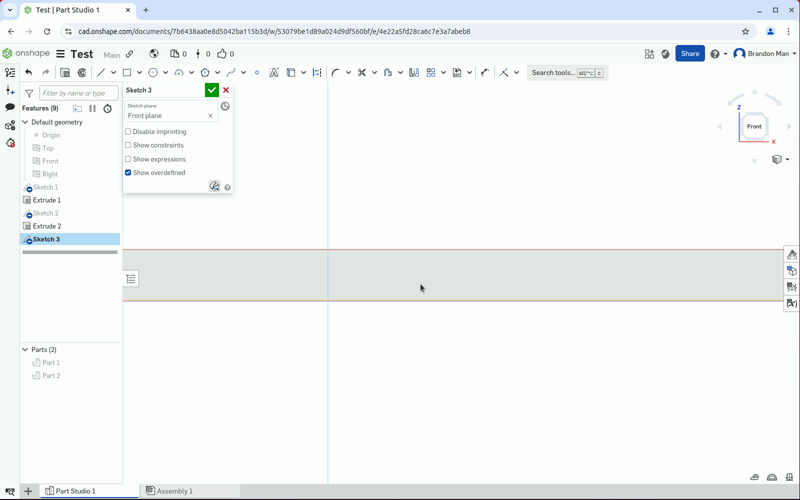
click(420, 283)
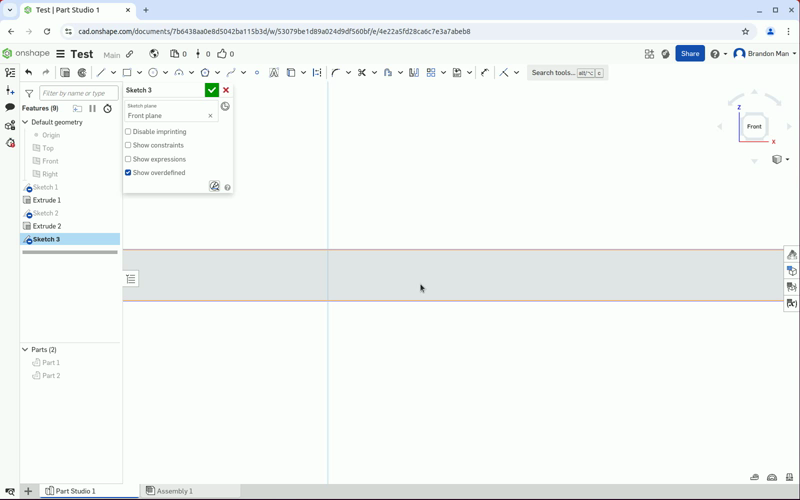
scroll(-6)
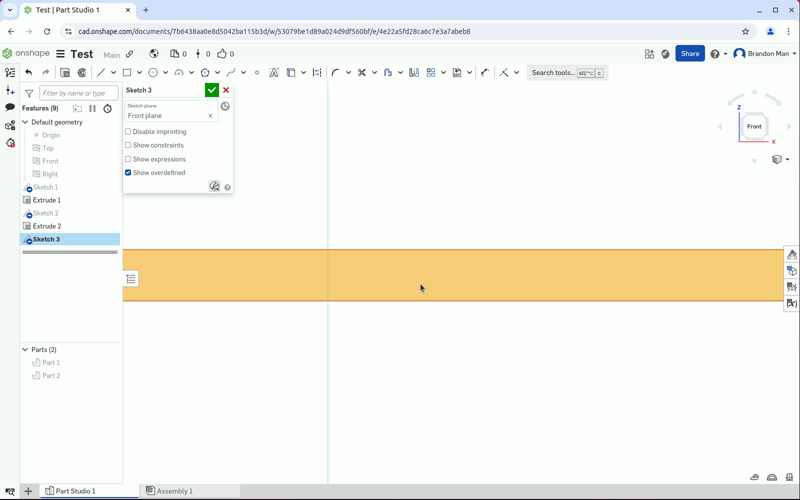
scroll(-6)
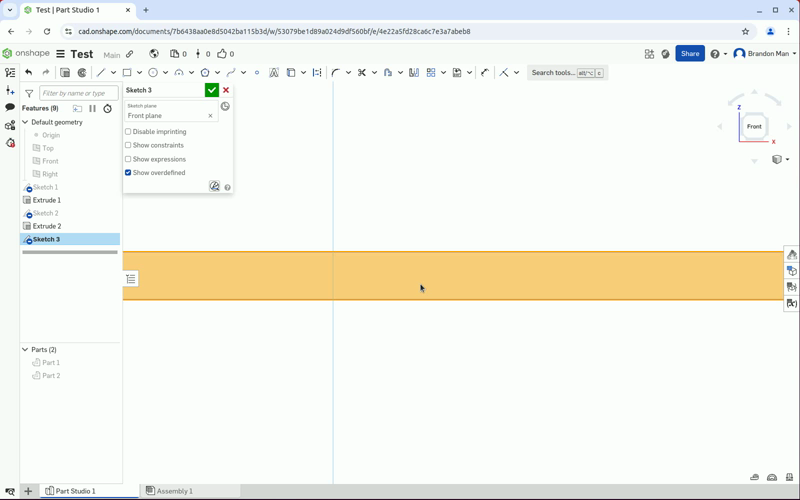
scroll(-6)
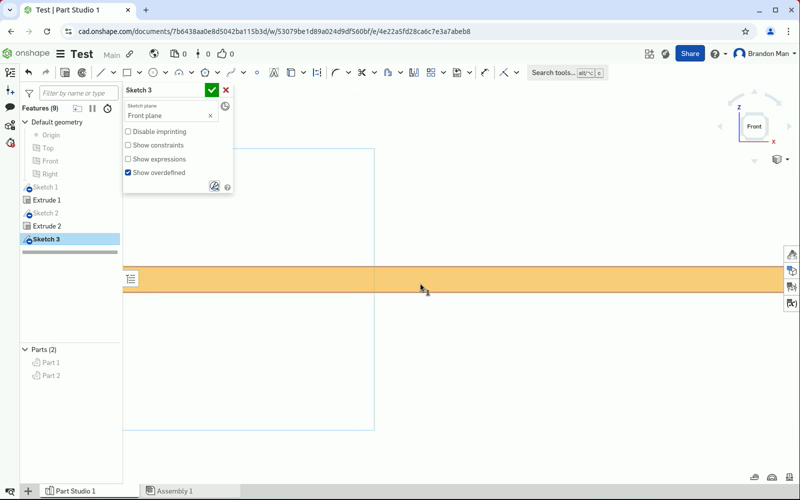
scroll(-6)
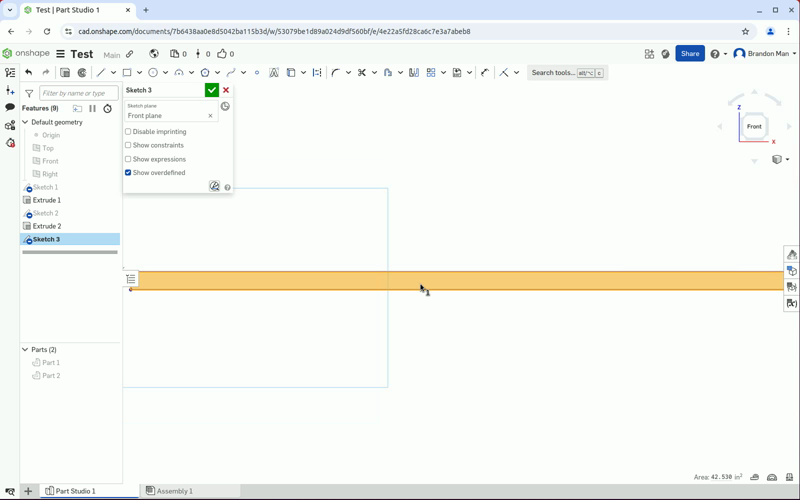
scroll(-6)
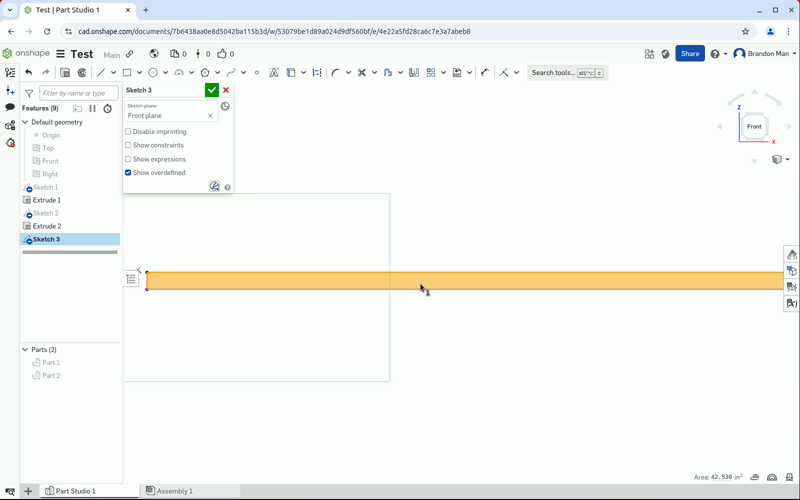
scroll(-6)
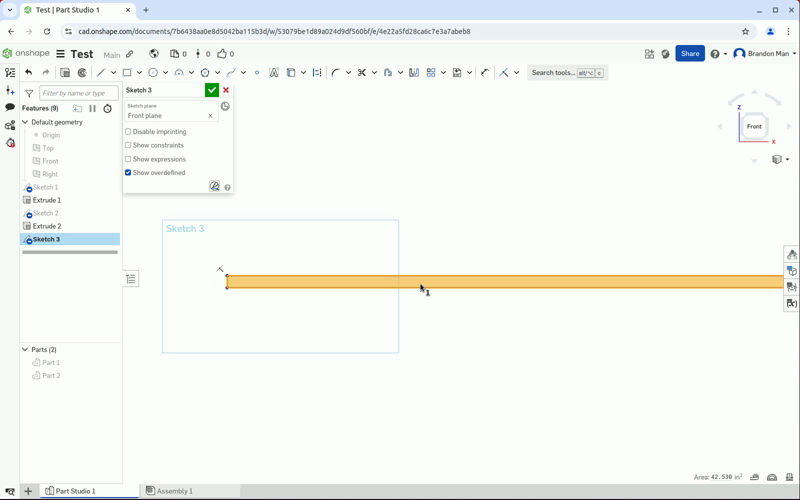
scroll(-6)
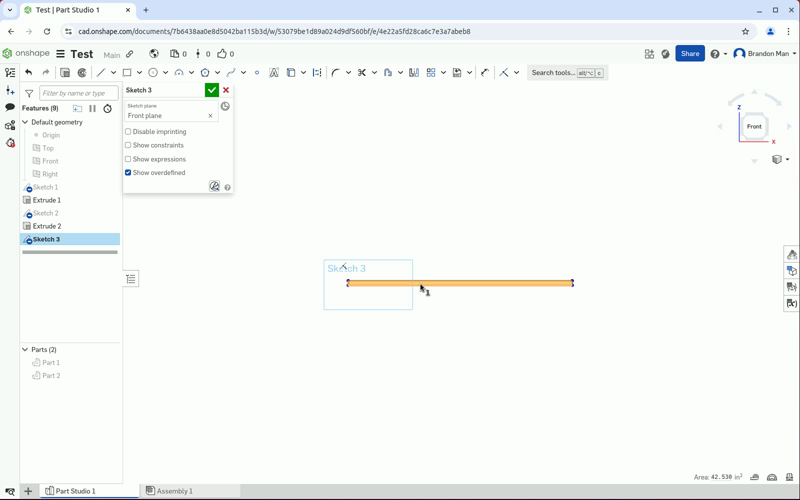
mouse_move(73, 352)
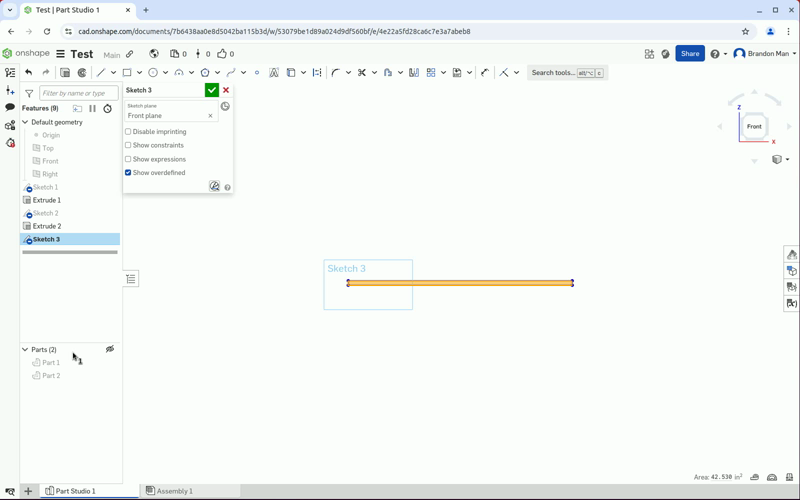
key(shift+y)
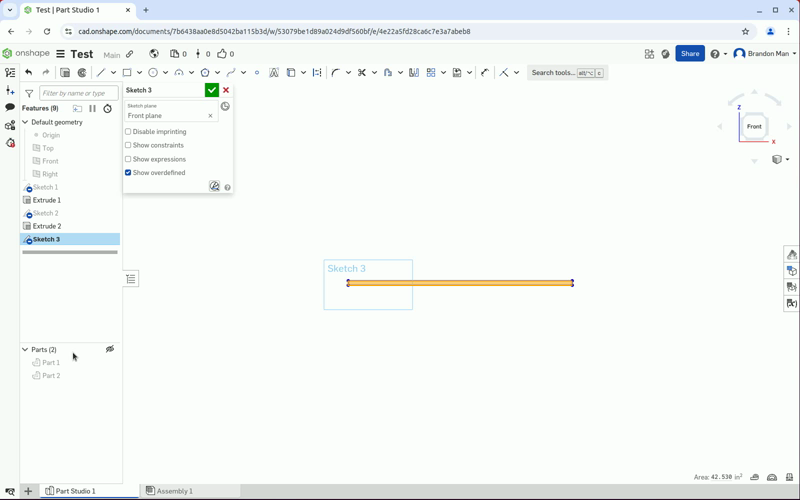
key(shift+e)
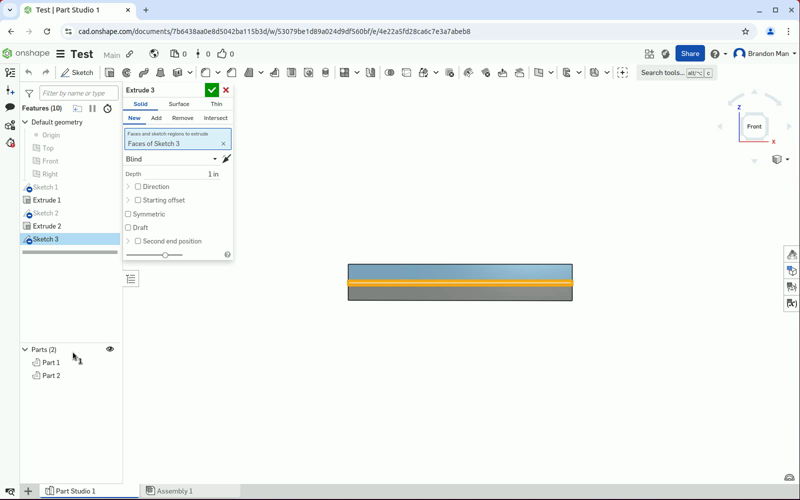
mouse_move(143, 106)
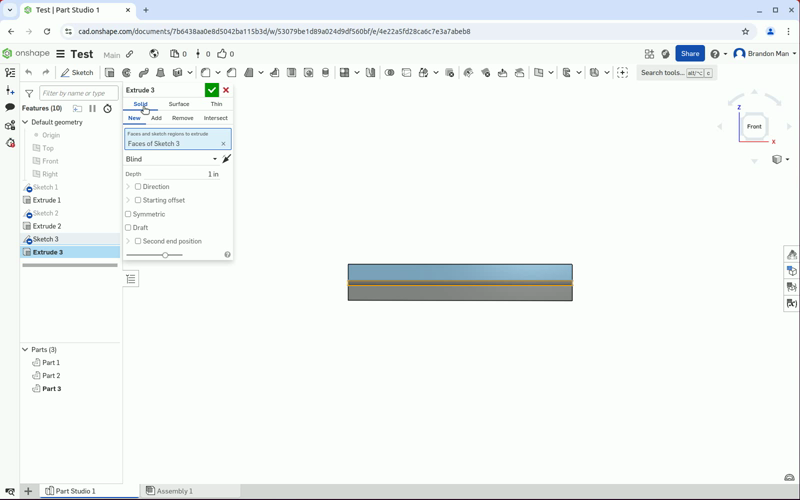
click(143, 106)
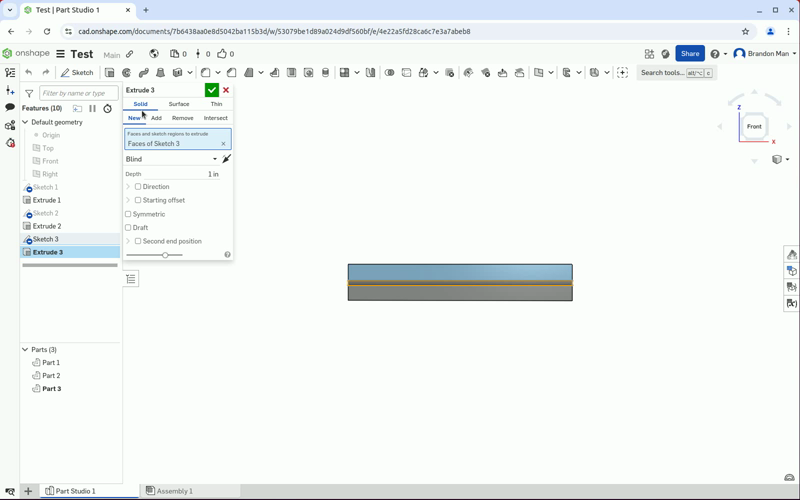
mouse_move(137, 120)
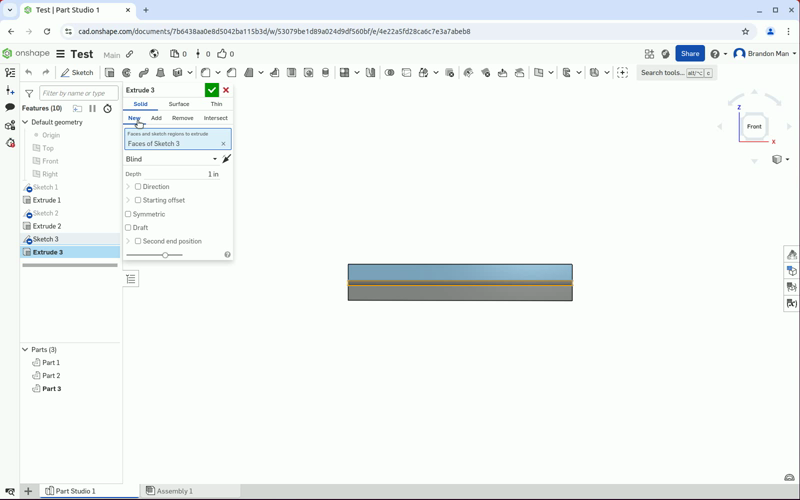
click(137, 120)
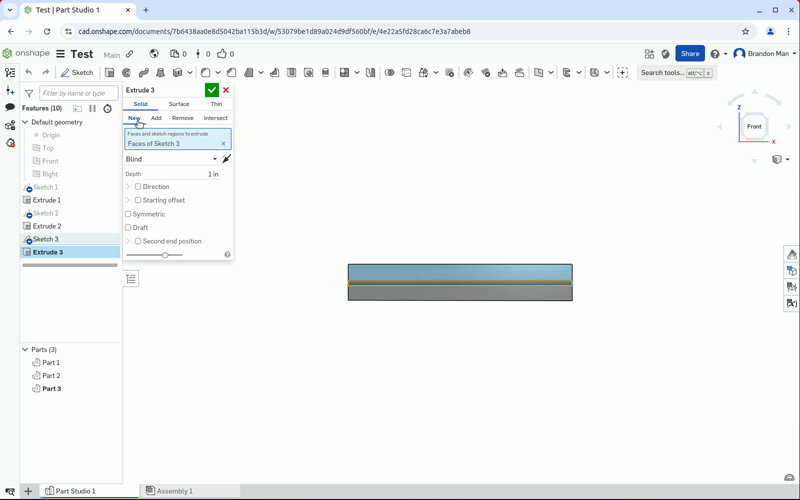
key(tab, 4)
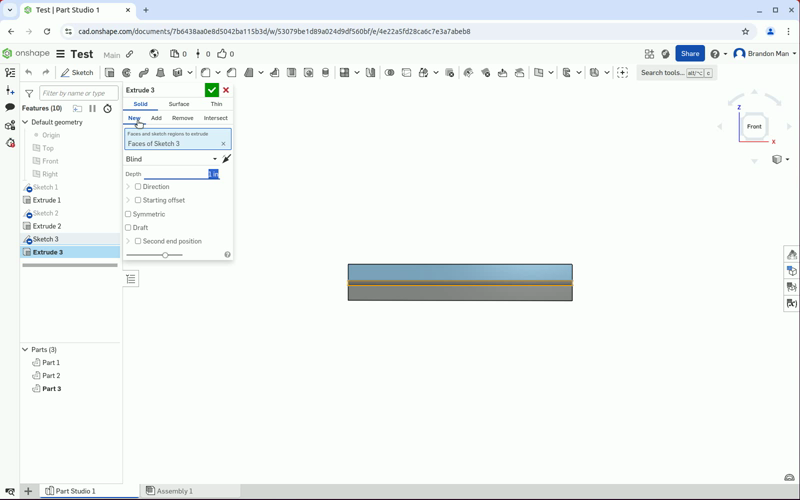
text(0.722)
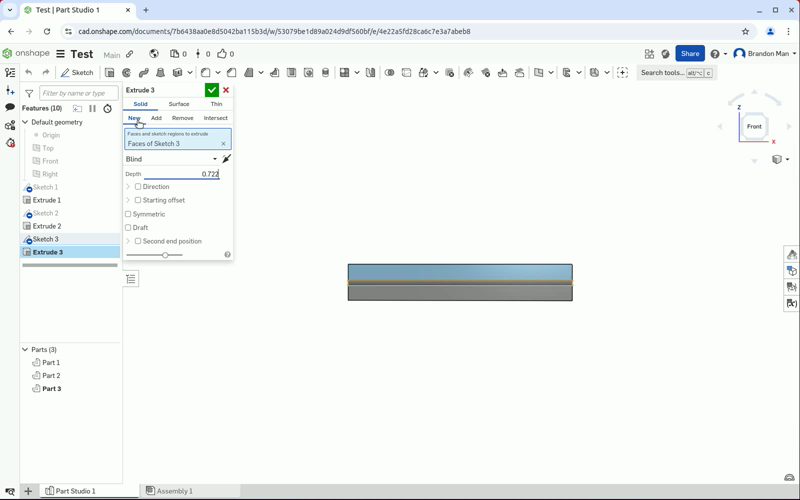
key(enter)
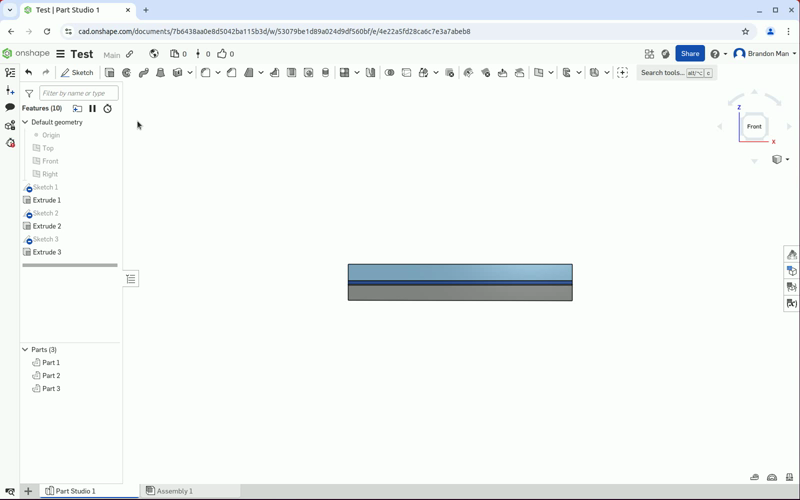
key(shift+h)
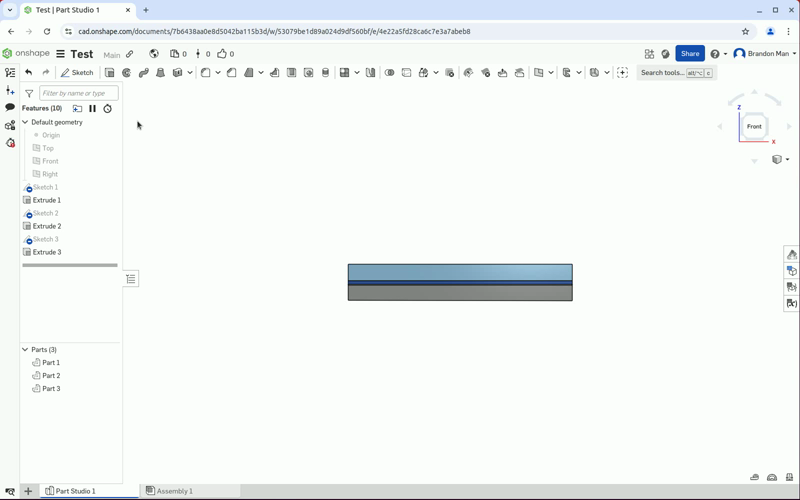
key(shift+h)
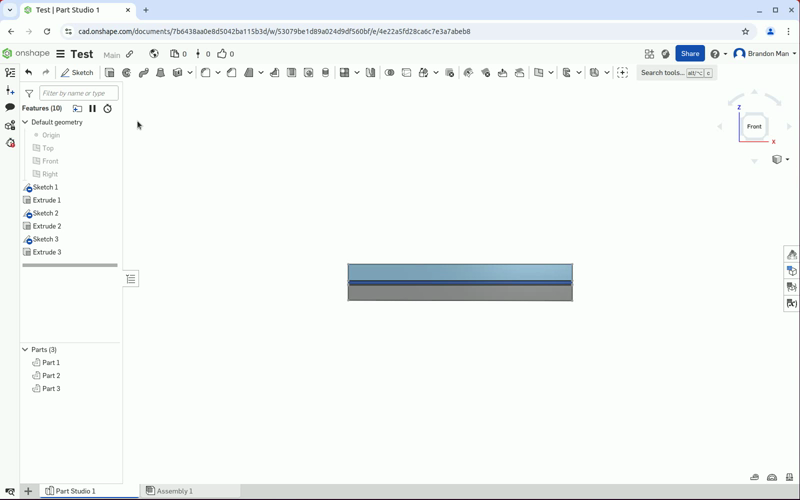
key(shift+7)
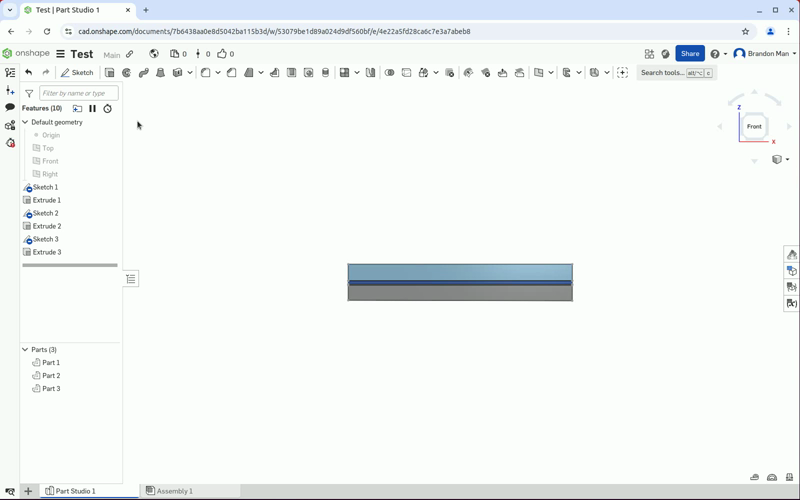
key(left, 2)
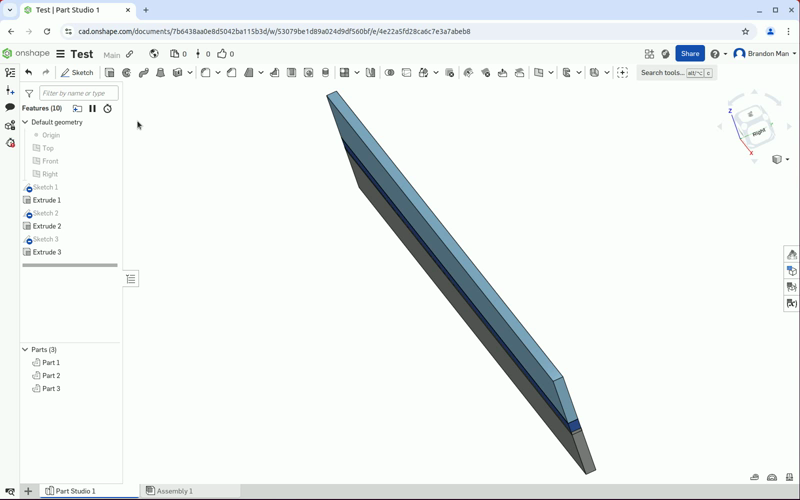
key(down, 2)
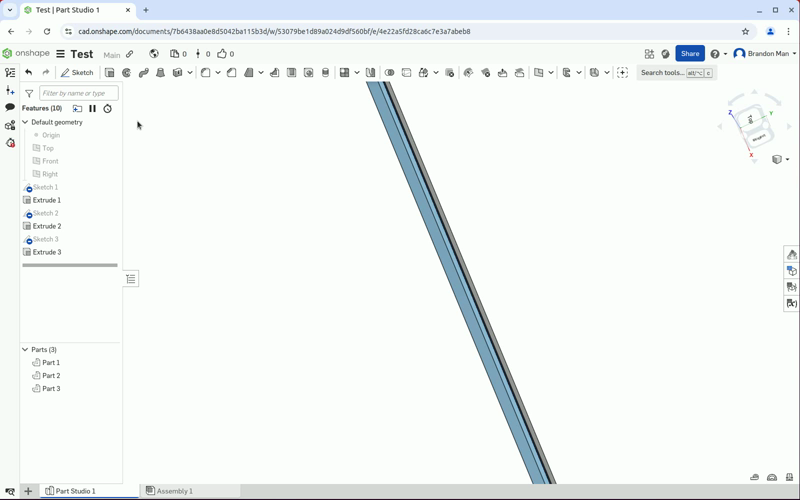
key(up, 2)
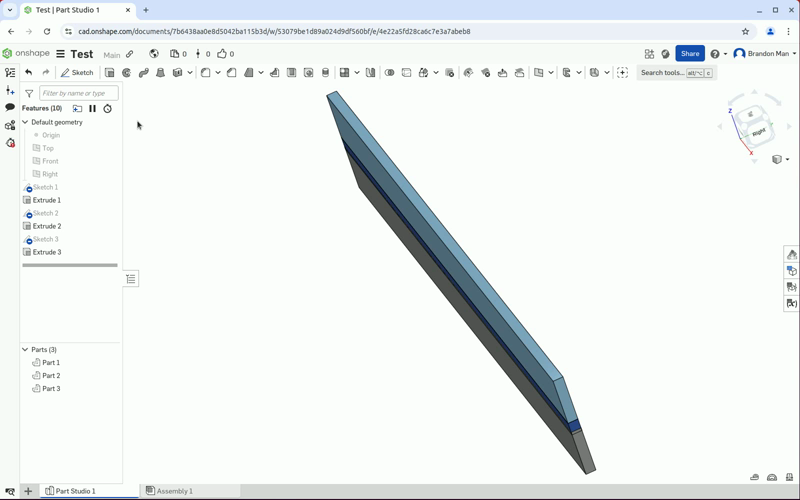
key(right, 2)
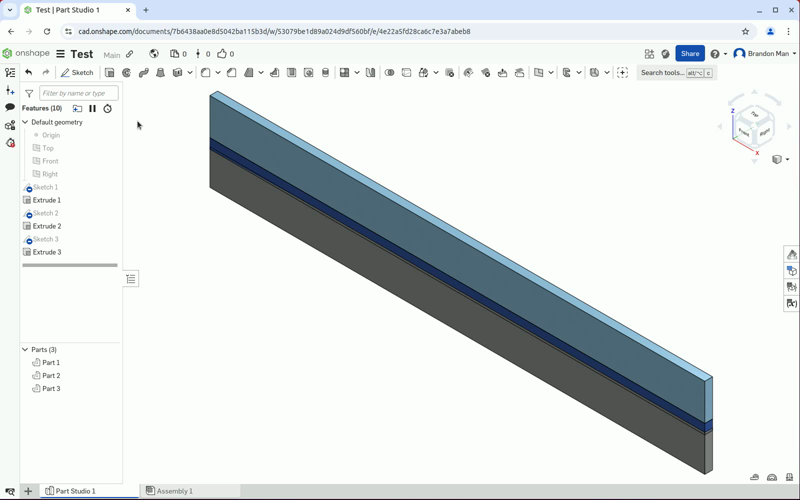
mouse_move(73, 189)
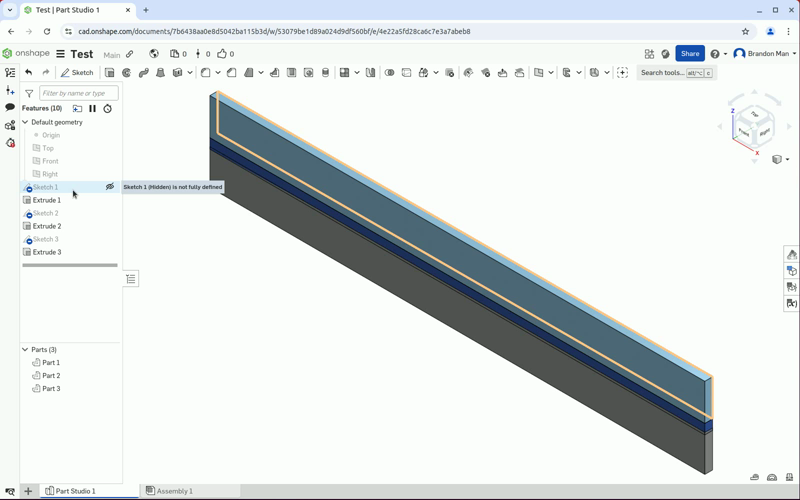
click(73, 189)